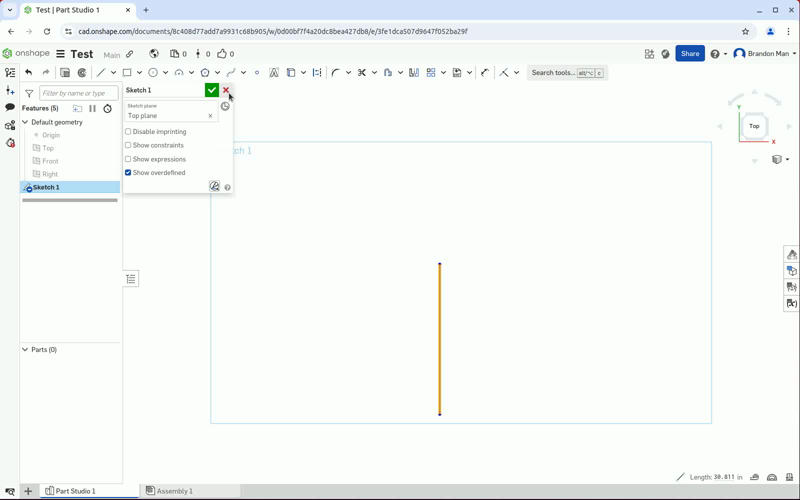
key(shift+h)
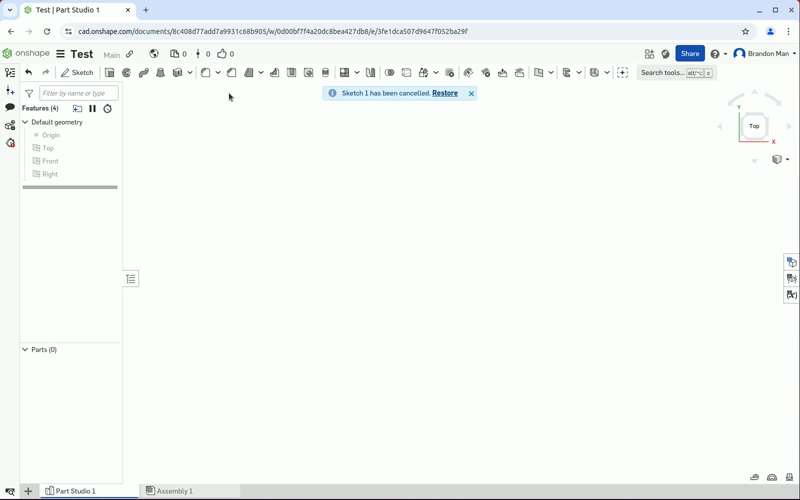
mouse_move(73, 352)
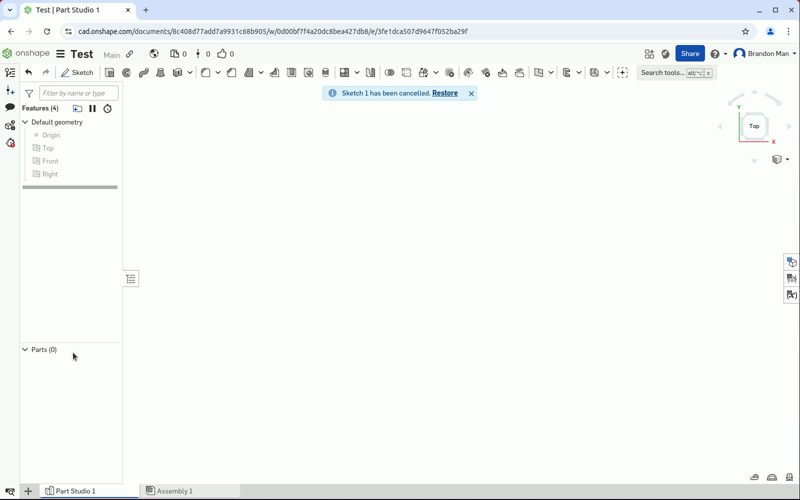
key(y)
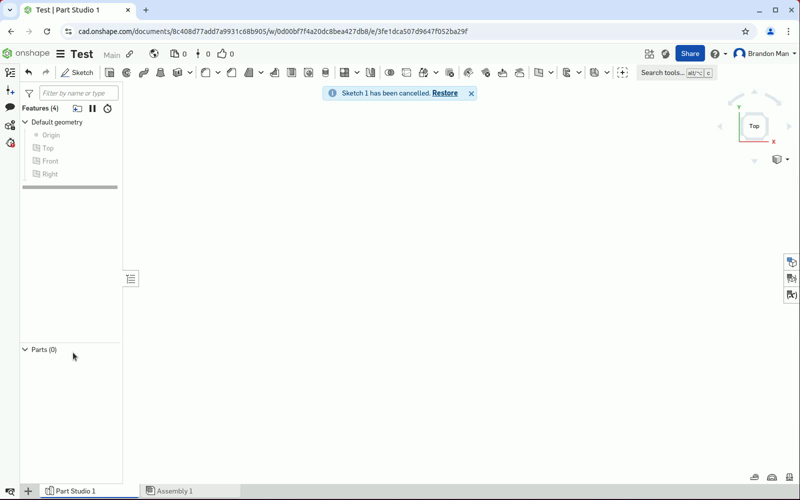
key(shift+p)
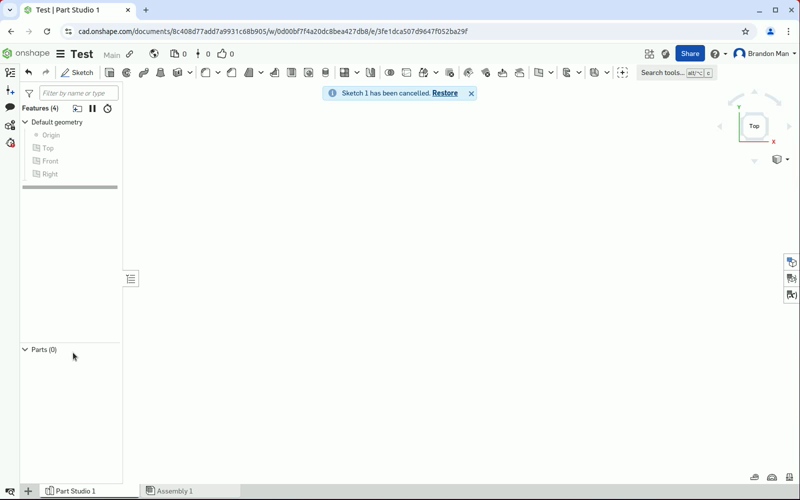
key(space)
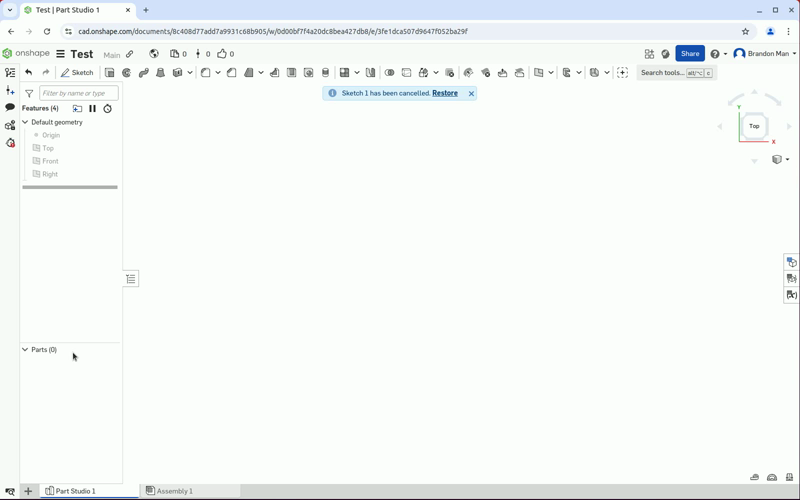
key_down(shift)
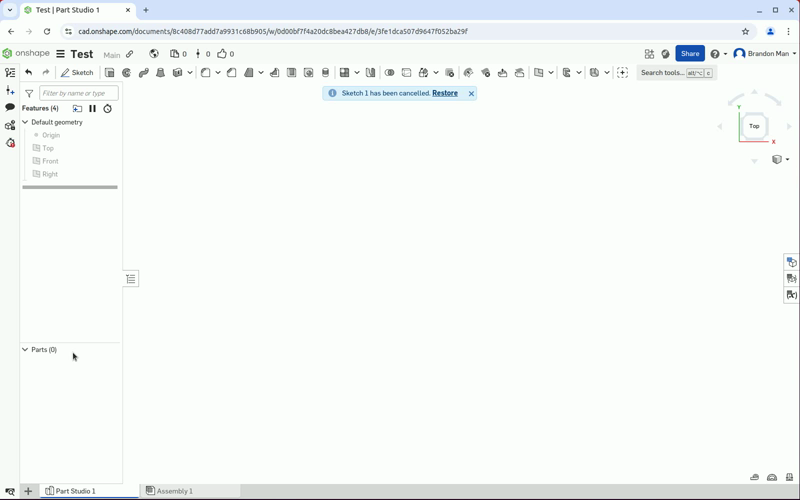
key(up)
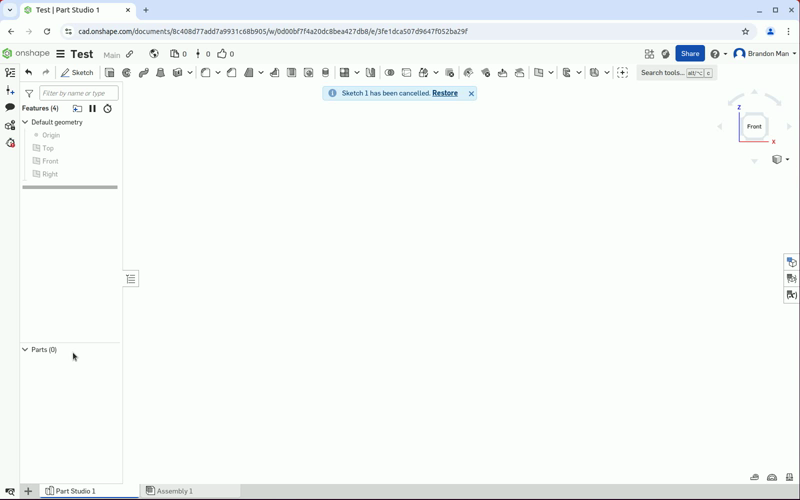
key_up(shift)
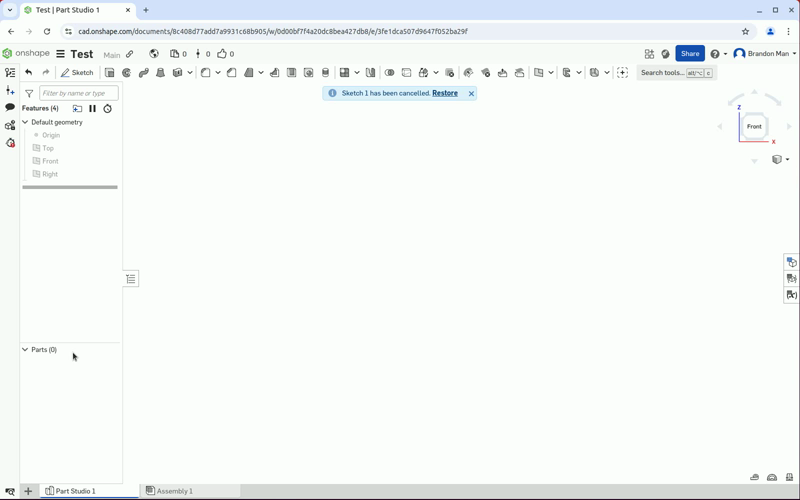
mouse_move(73, 352)
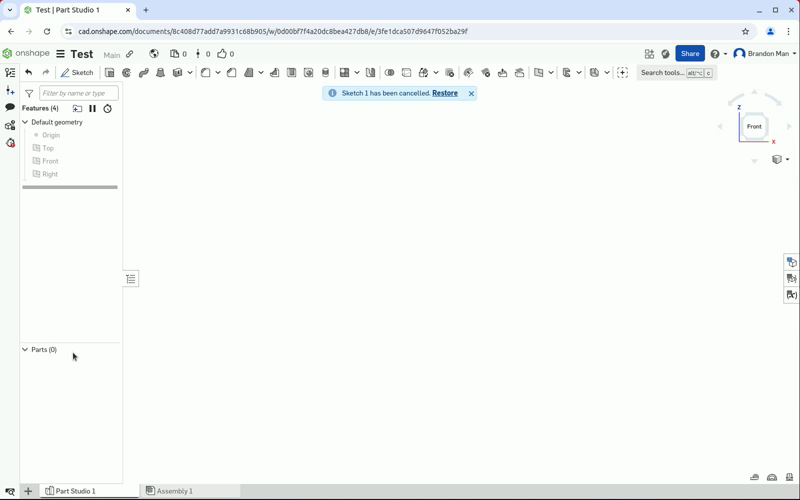
key(shift+y)
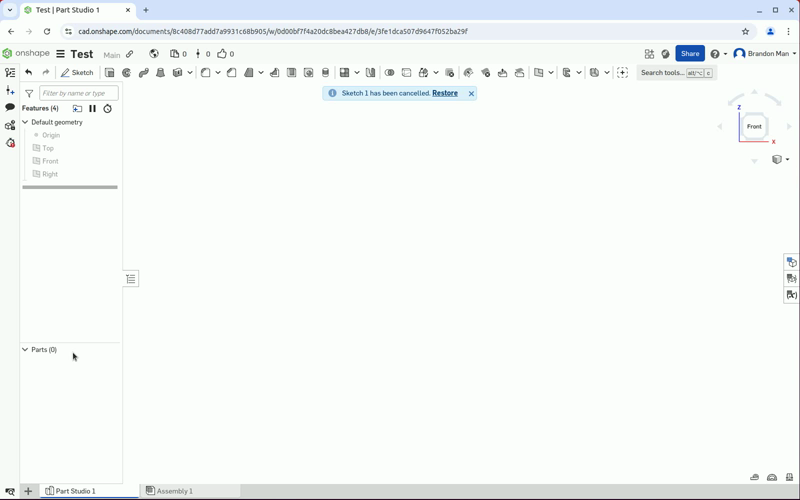
key(shift+s)
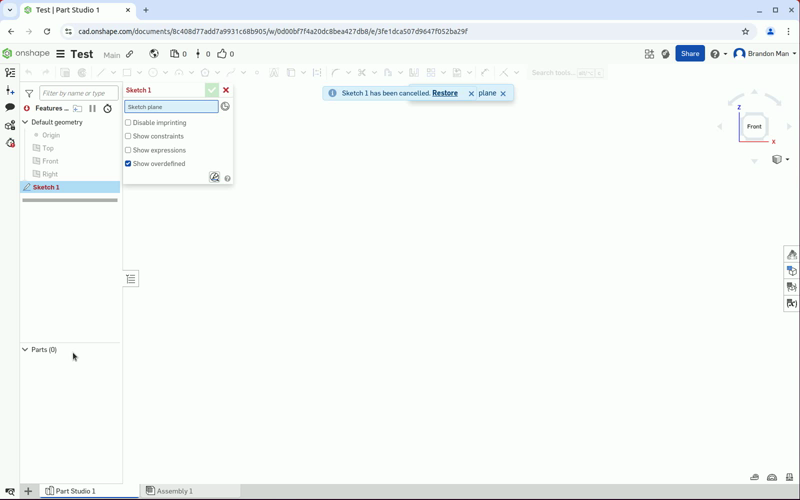
mouse_move(73, 163)
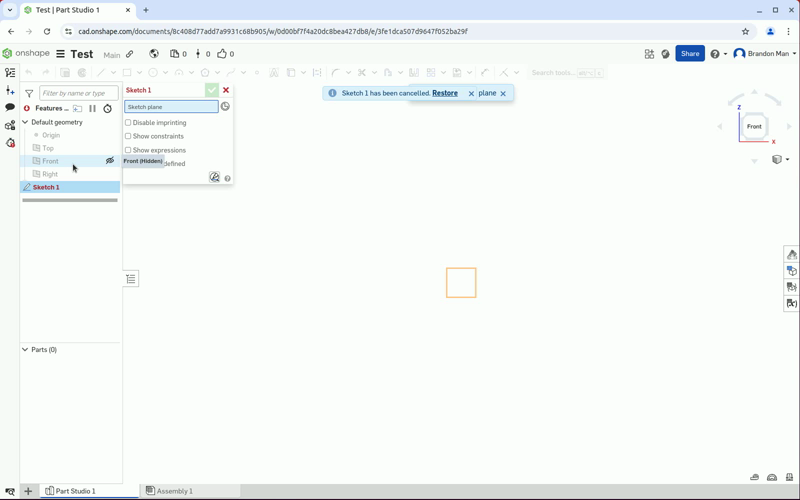
click(73, 163)
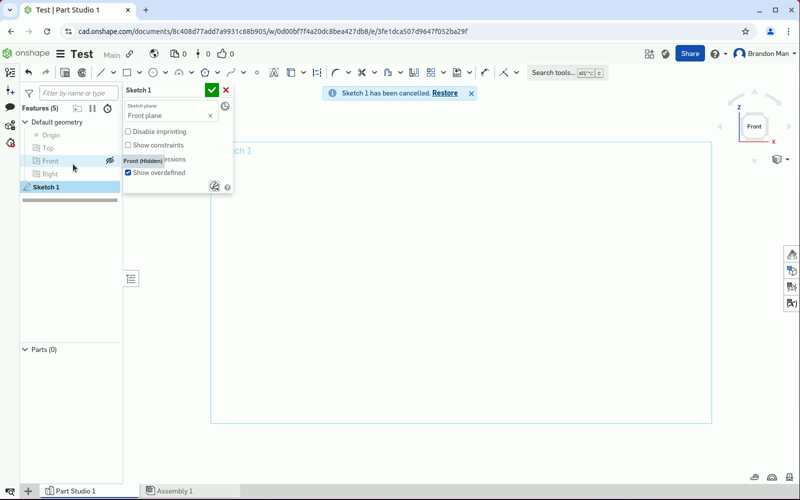
mouse_move(73, 352)
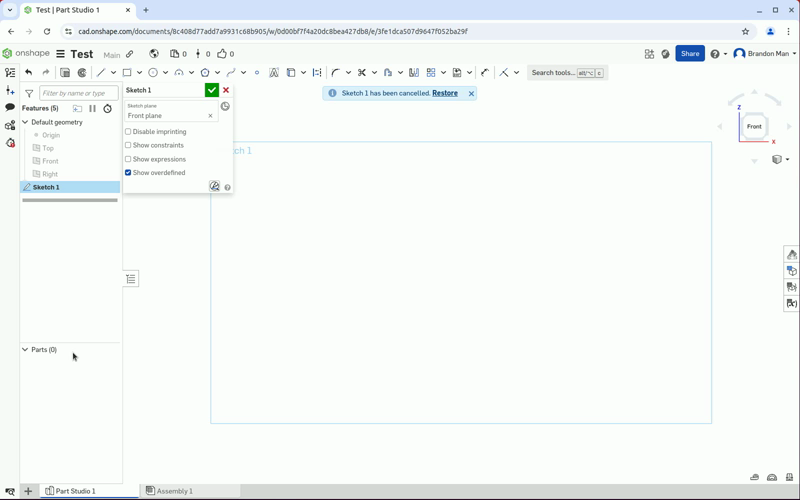
key(y)
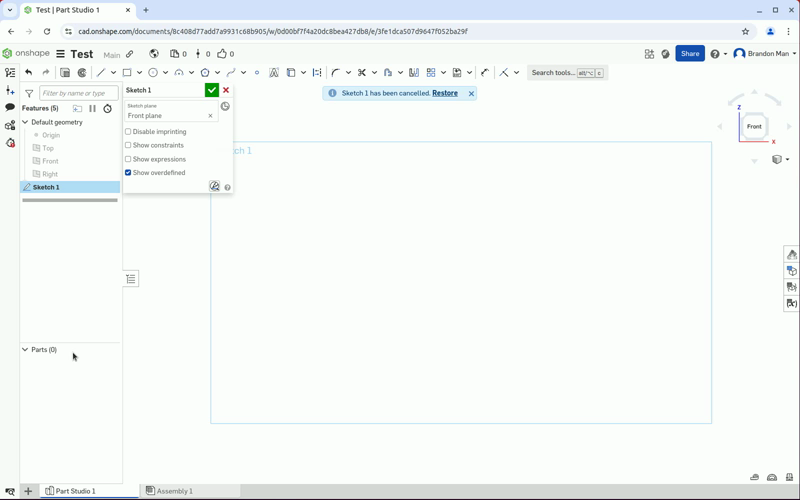
key(l)
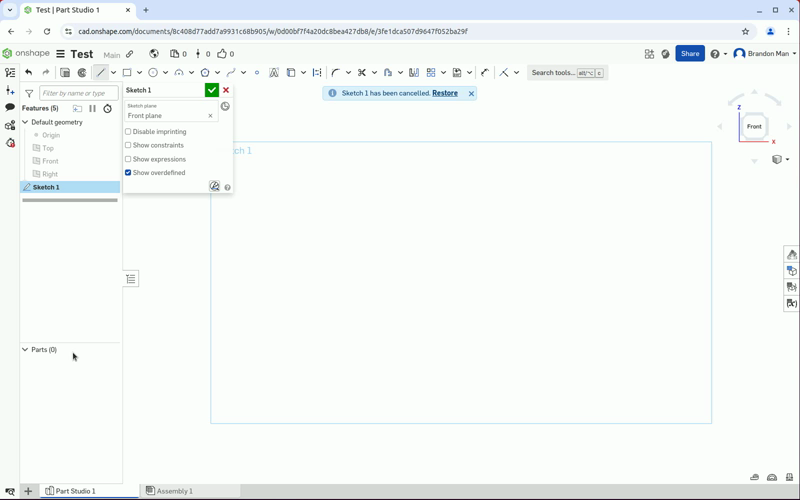
key_down(shift)
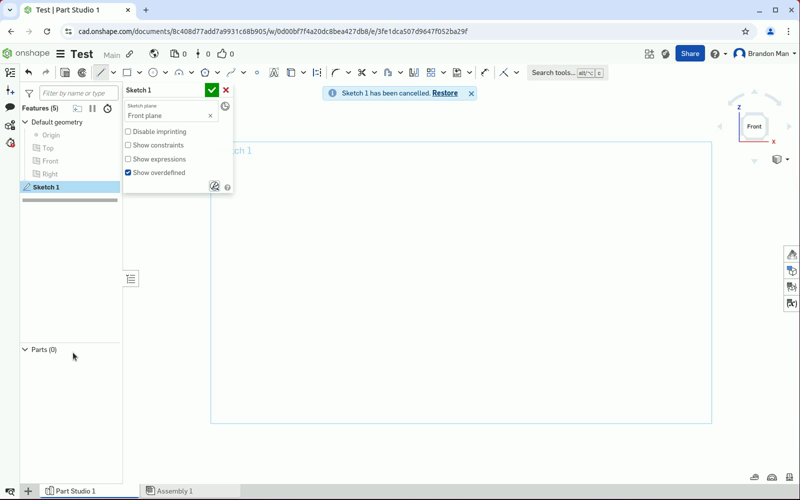
mouse_move(460, 282)
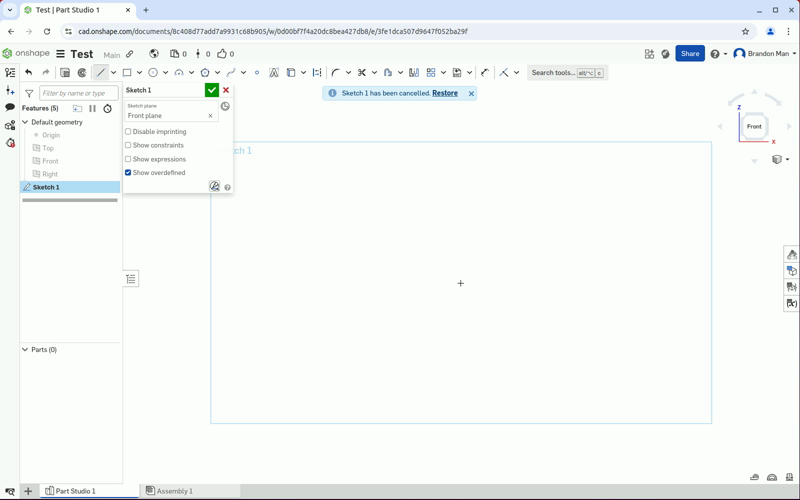
click(460, 282)
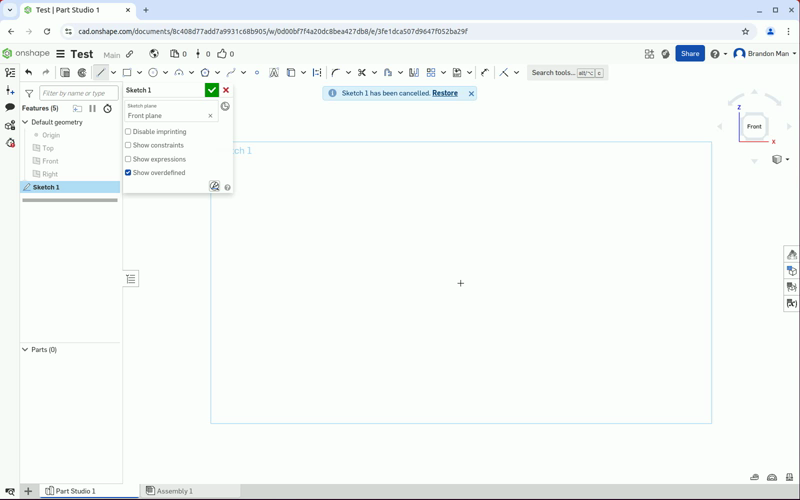
key_up(shift)
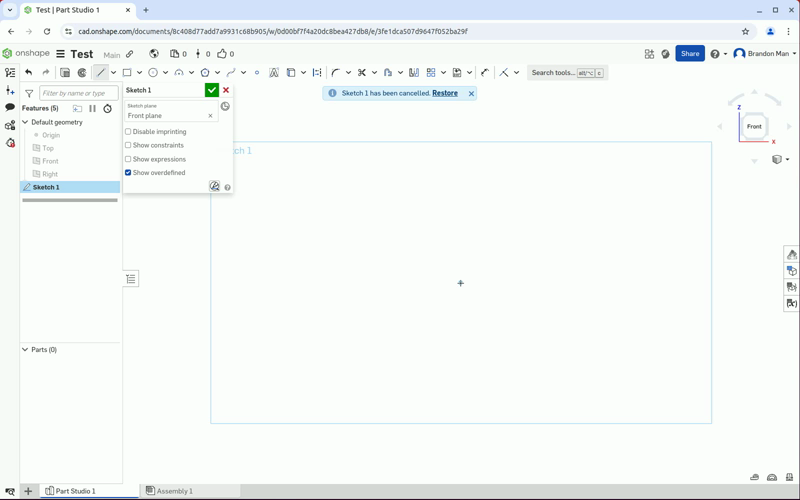
key_down(shift)
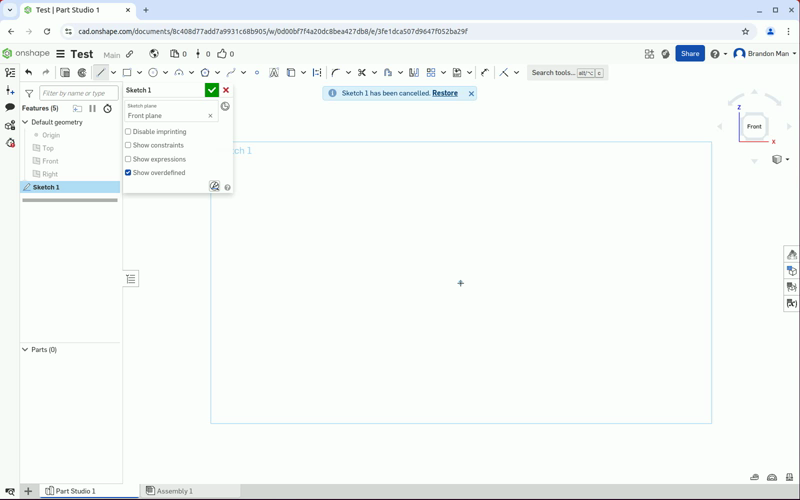
mouse_move(490, 282)
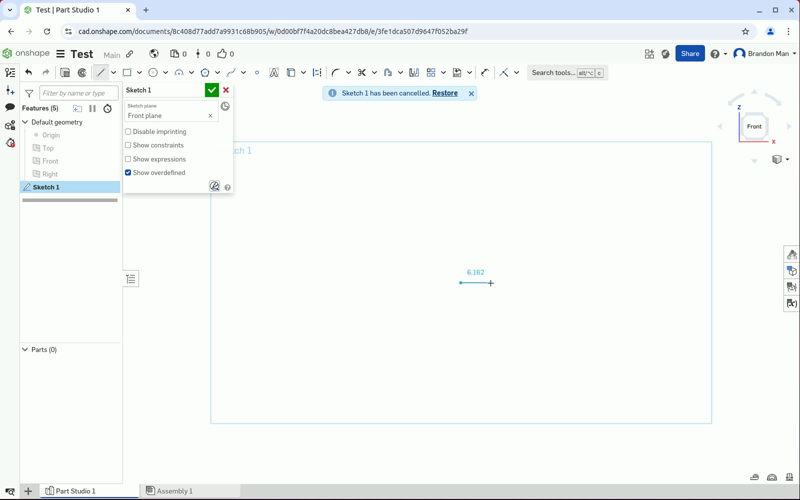
mouse_move(511, 282)
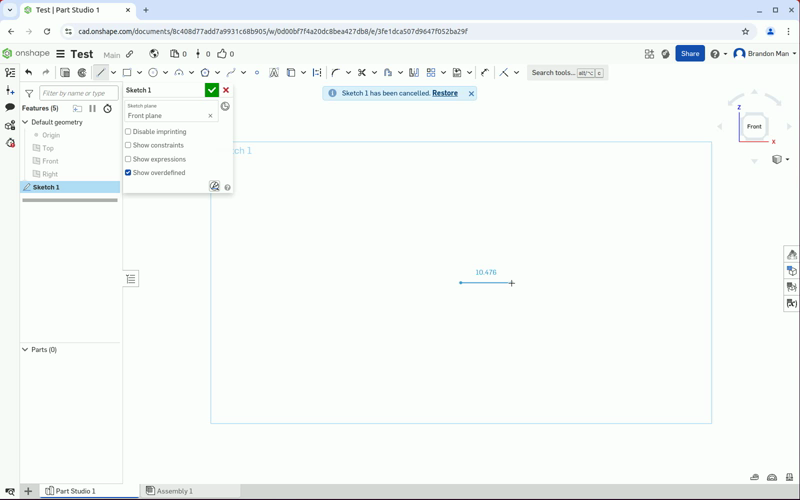
click(511, 282)
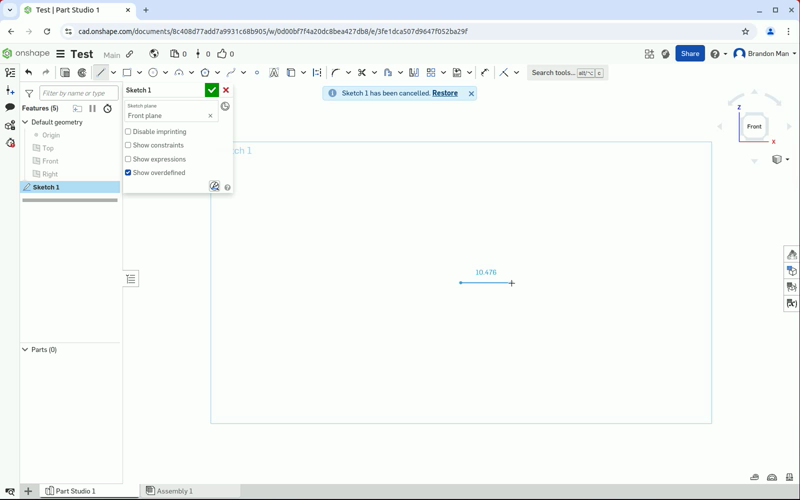
key_up(shift)
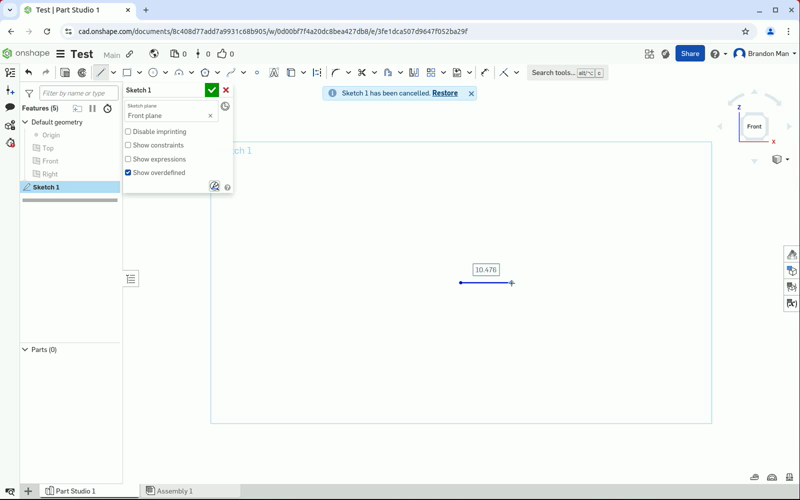
key_down(shift)
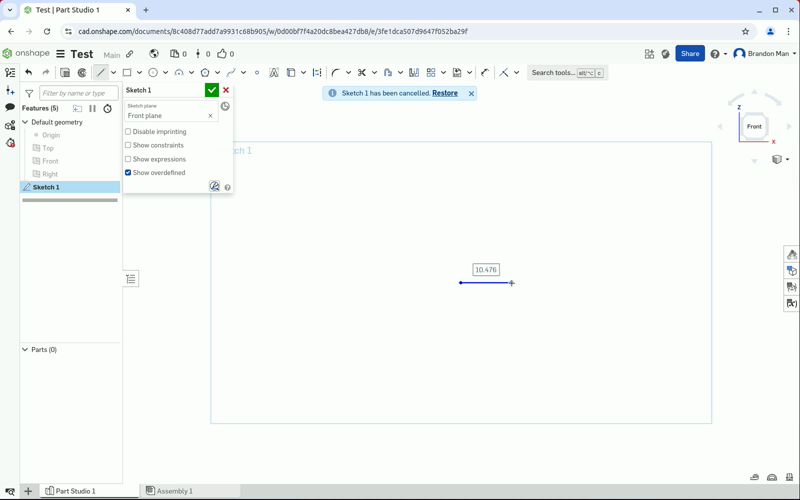
mouse_move(541, 282)
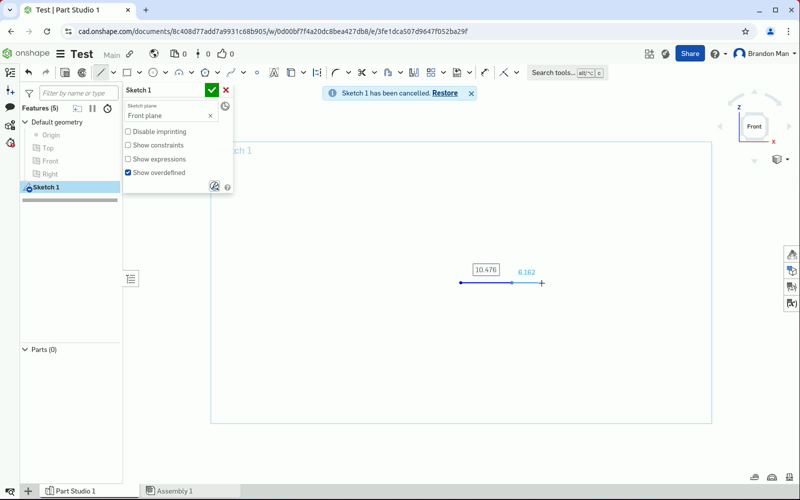
mouse_move(511, 249)
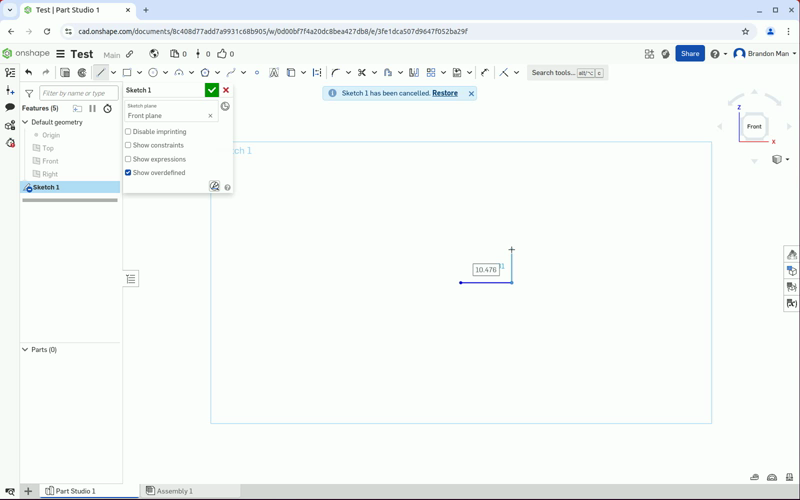
click(511, 249)
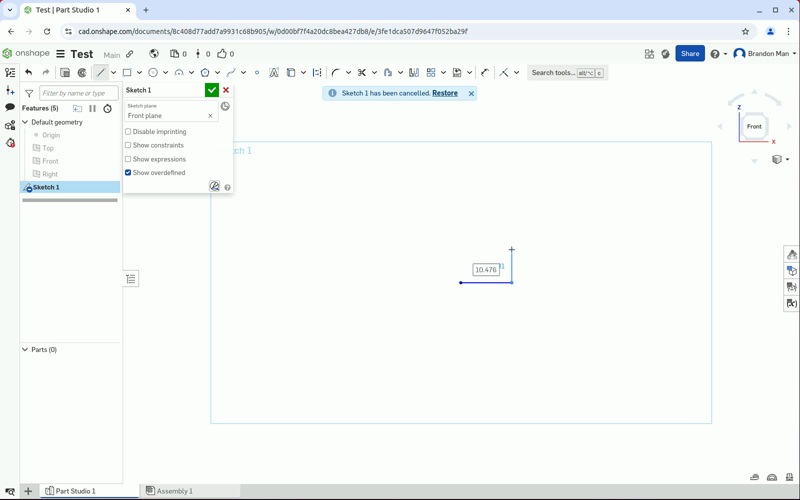
key_up(shift)
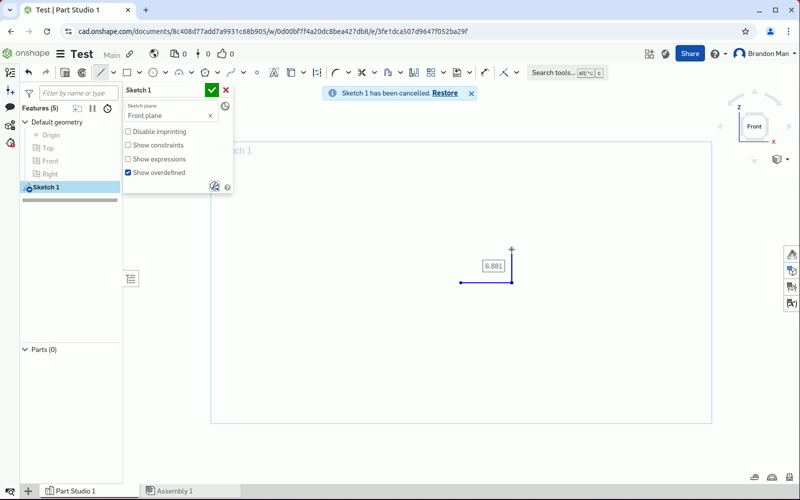
key_down(shift)
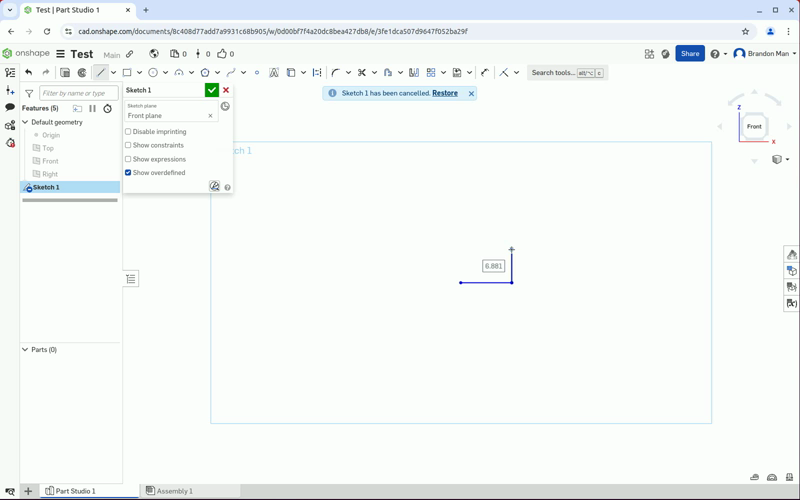
mouse_move(541, 249)
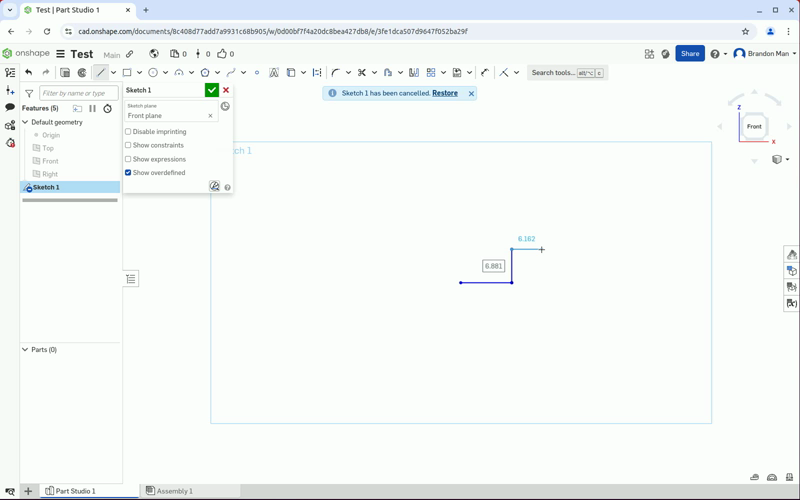
mouse_move(486, 237)
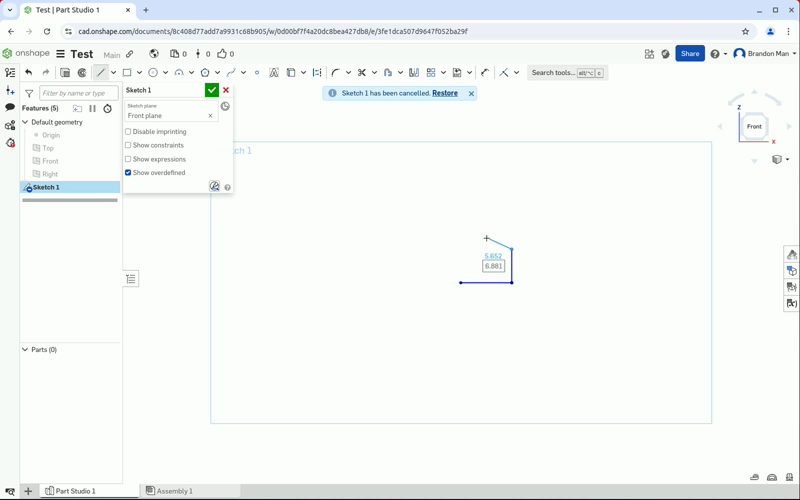
click(486, 237)
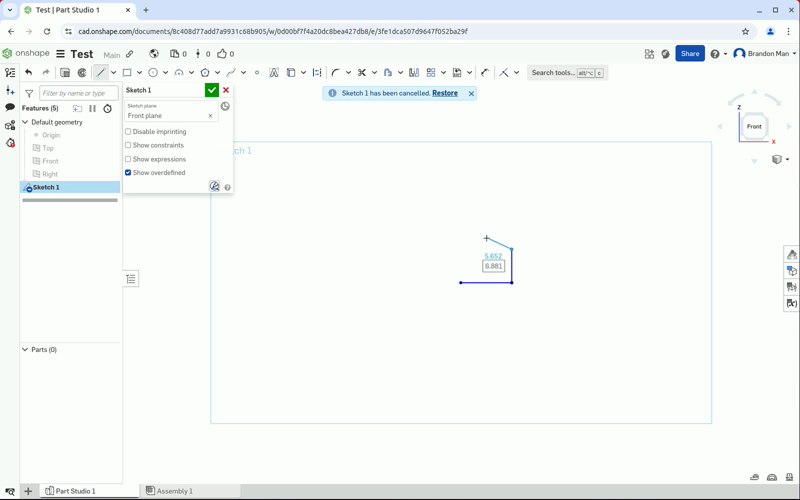
key_up(shift)
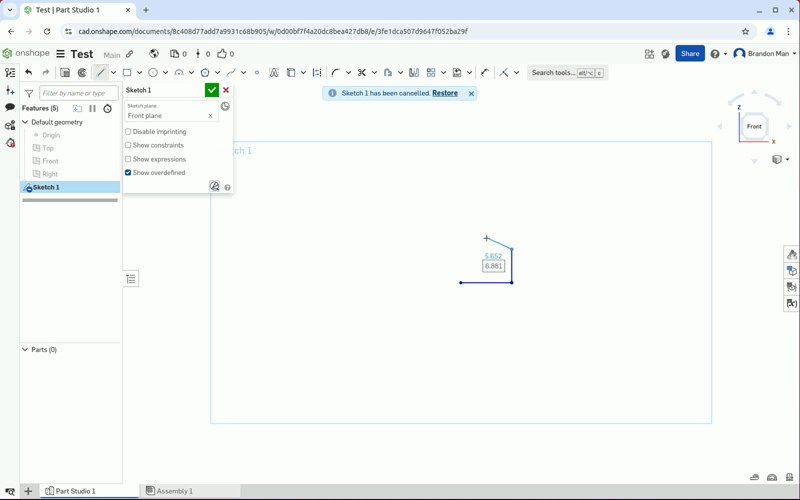
key_down(shift)
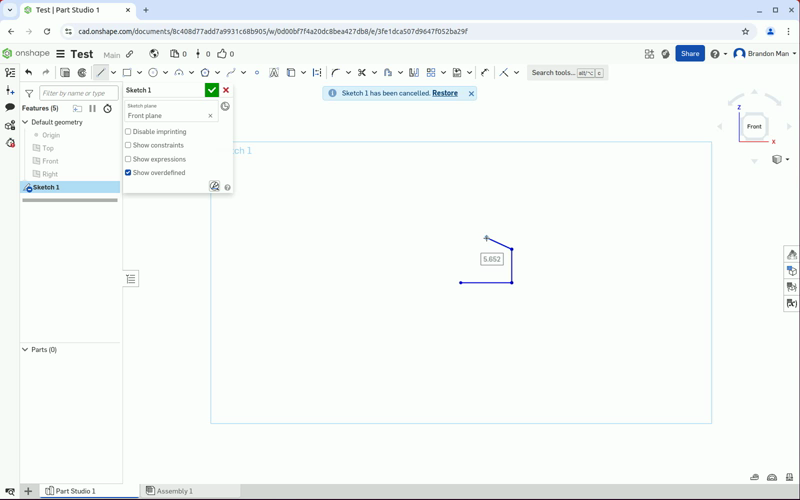
mouse_move(516, 237)
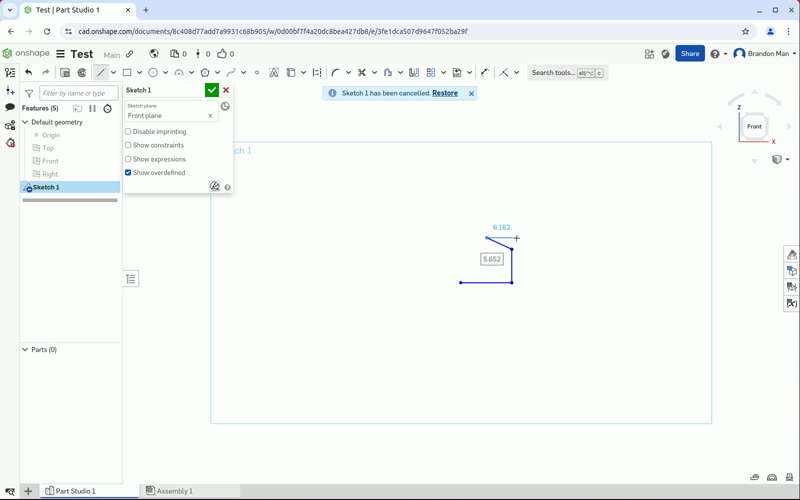
mouse_move(460, 249)
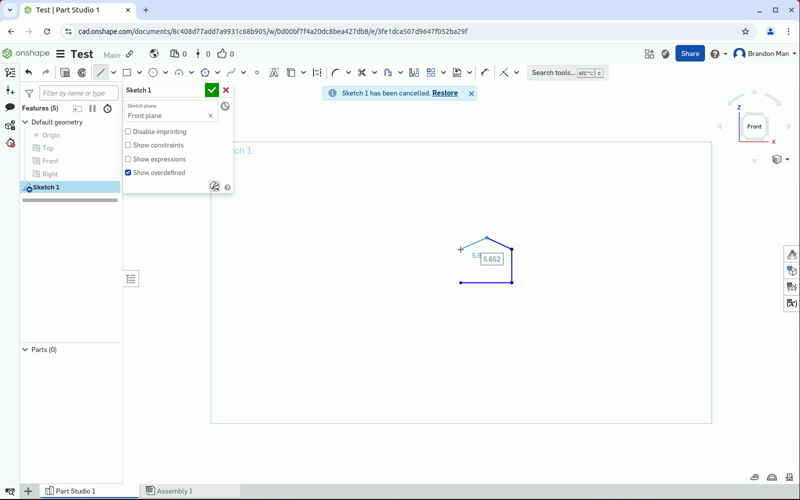
click(460, 249)
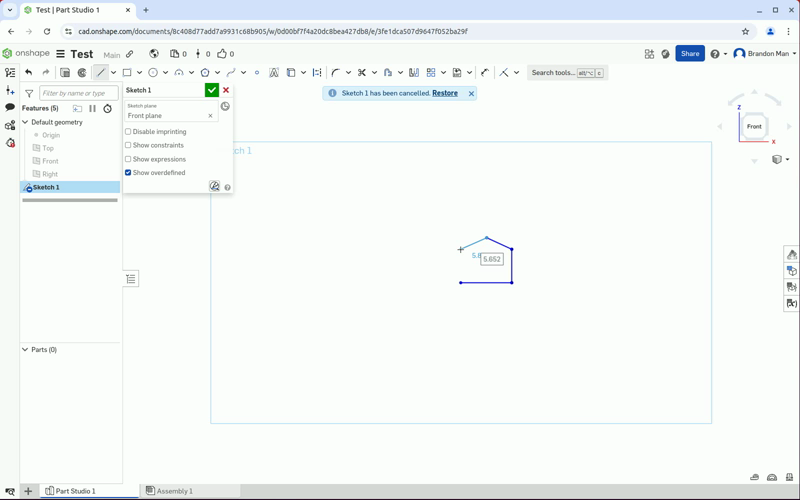
key_up(shift)
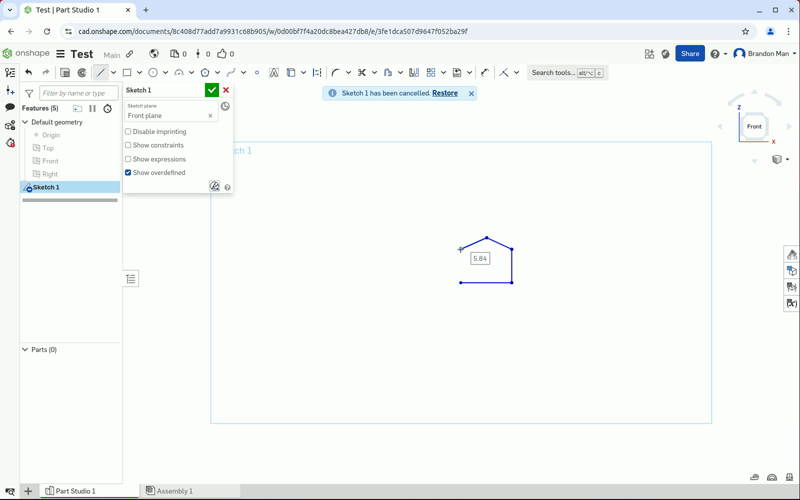
mouse_move(490, 249)
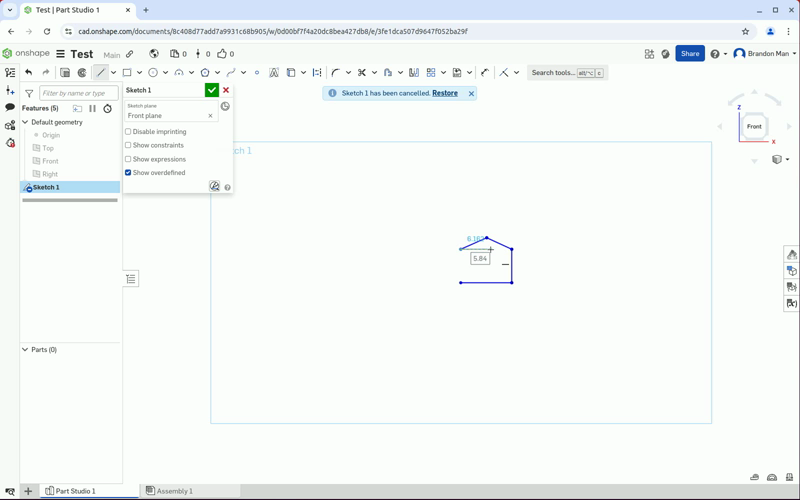
key_down(shift)
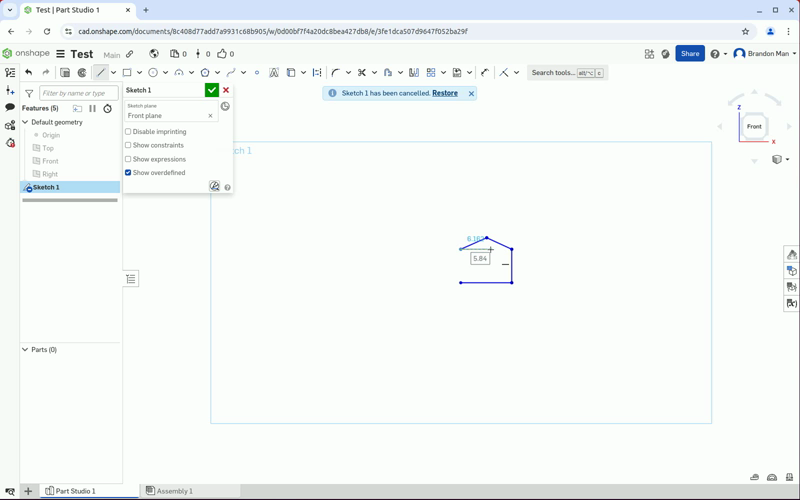
mouse_move(460, 282)
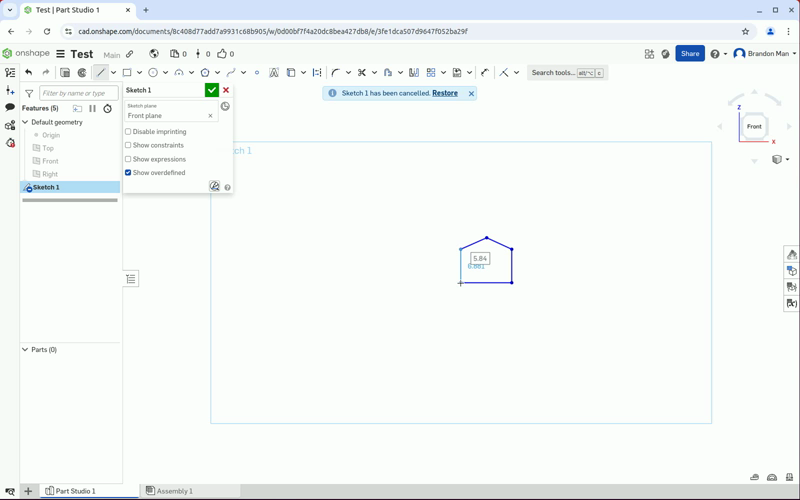
key_up(shift)
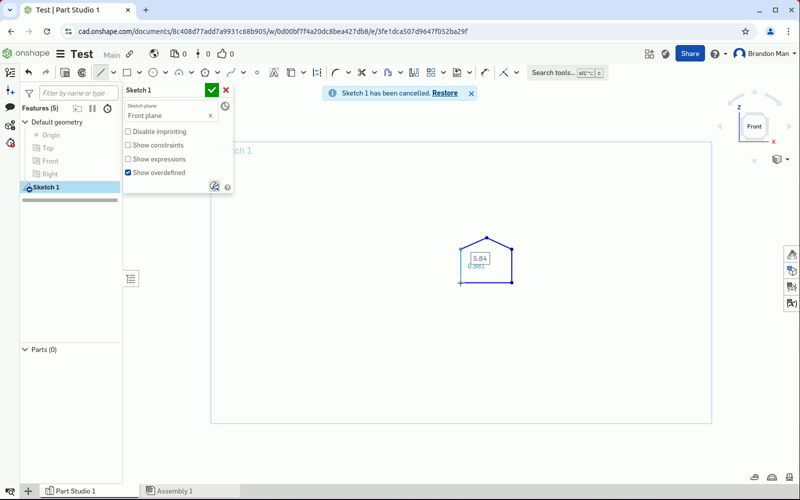
click(460, 282)
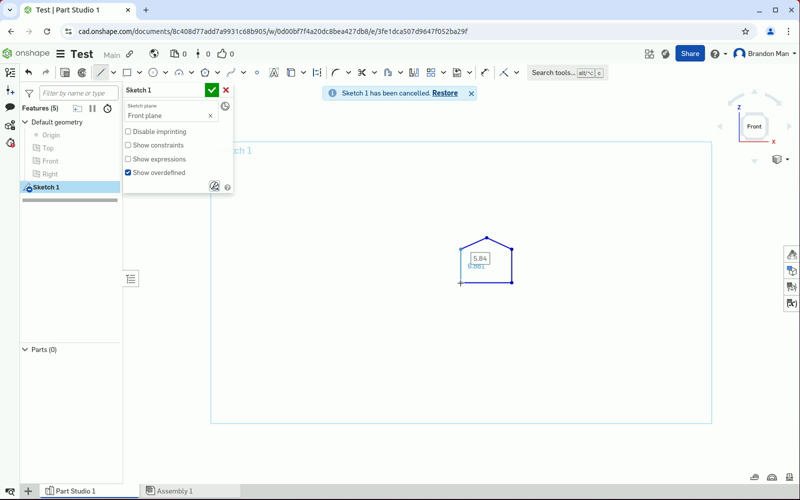
key(esc)
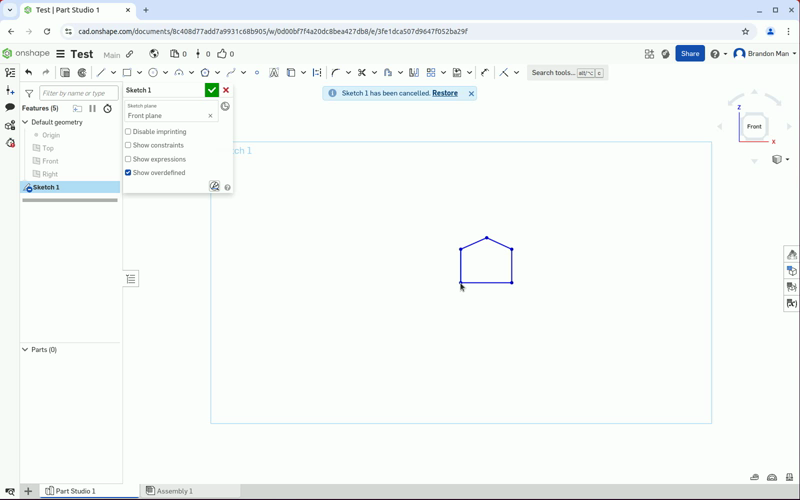
mouse_move(505, 265)
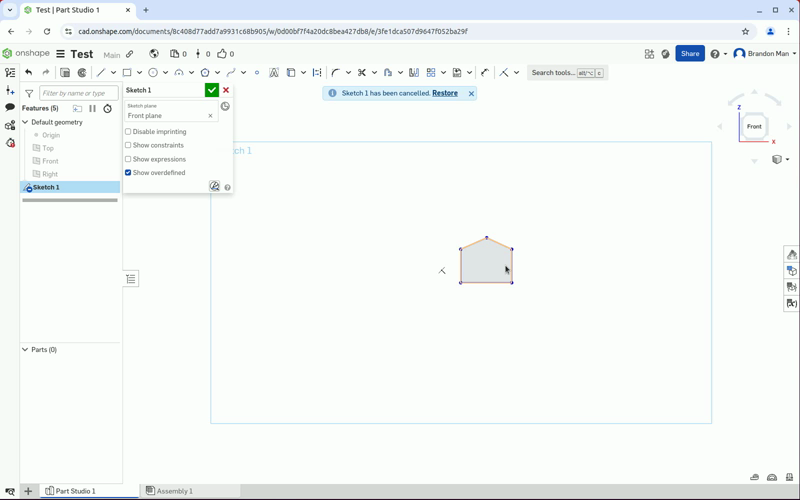
click(505, 265)
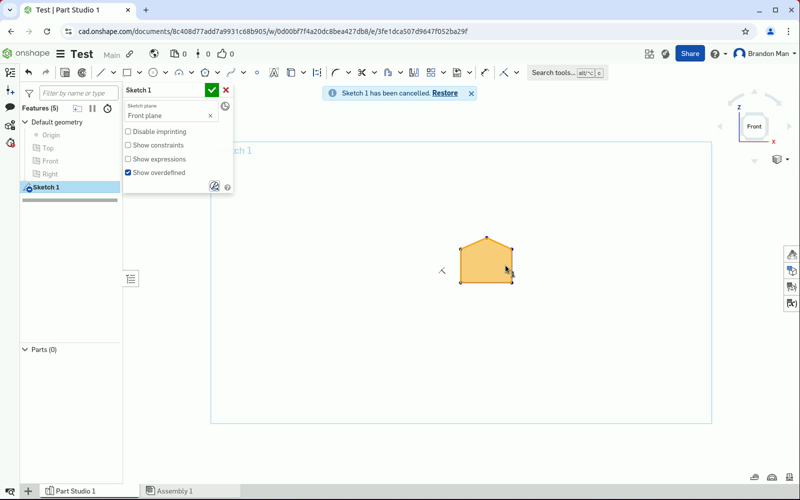
mouse_move(73, 352)
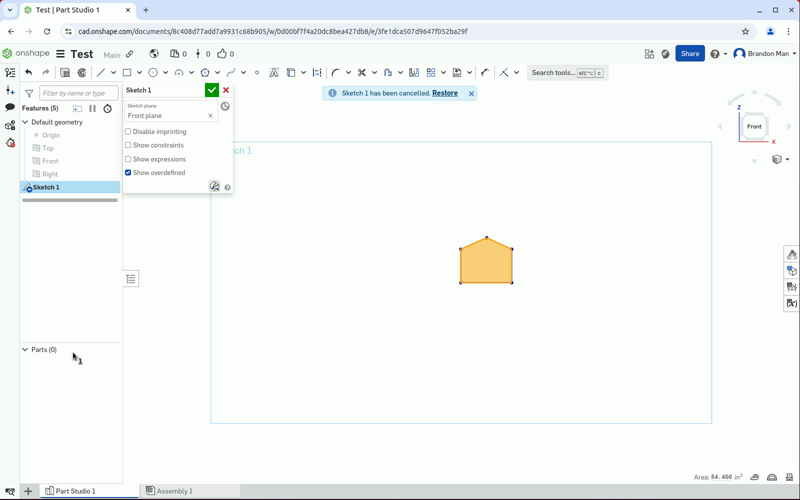
key(shift+y)
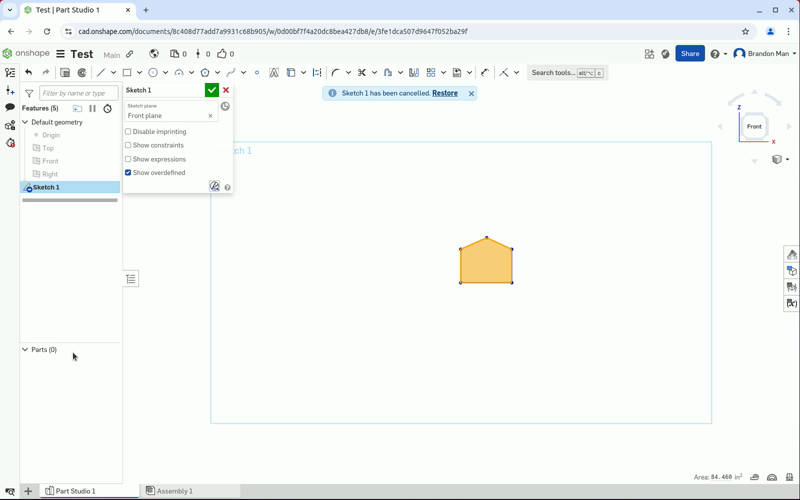
key(shift+e)
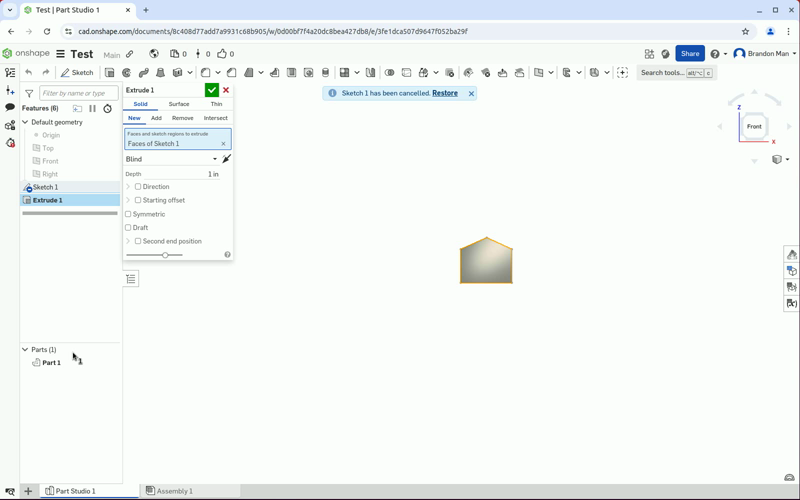
mouse_move(143, 106)
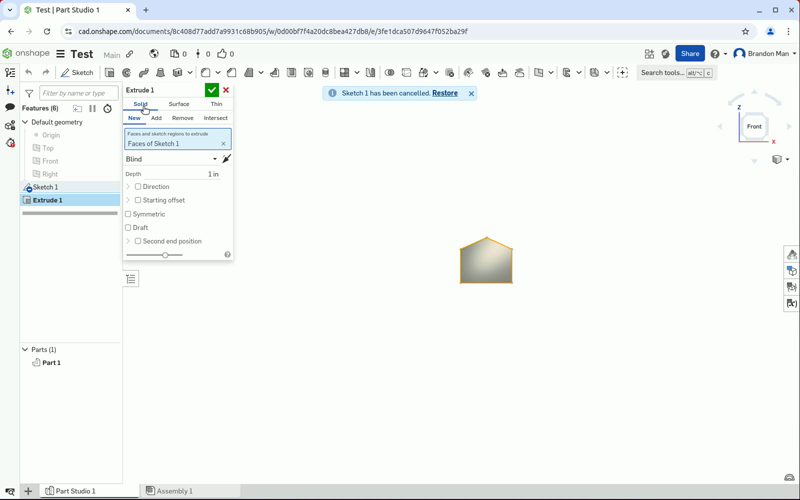
click(143, 106)
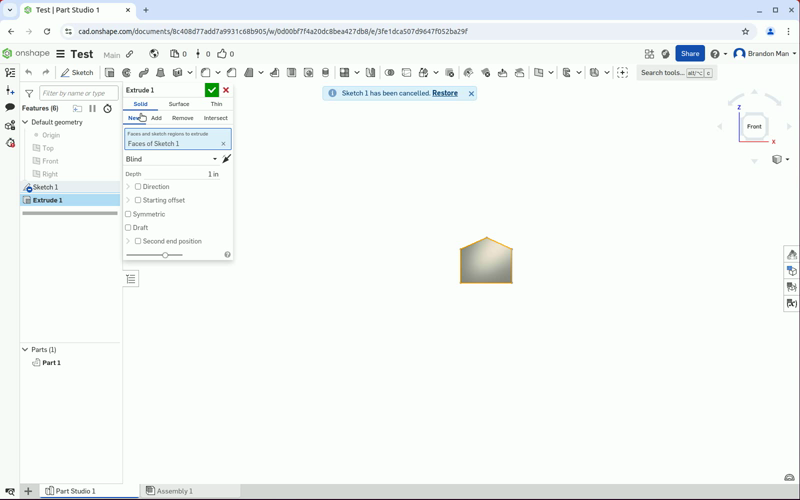
mouse_move(137, 120)
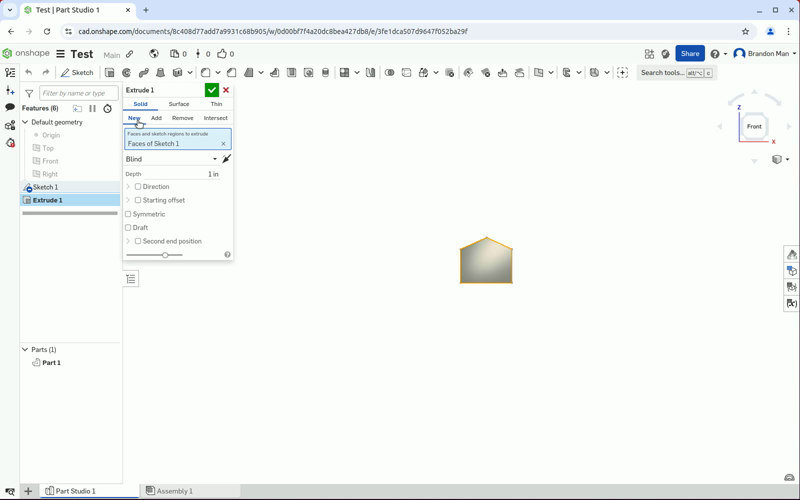
click(137, 120)
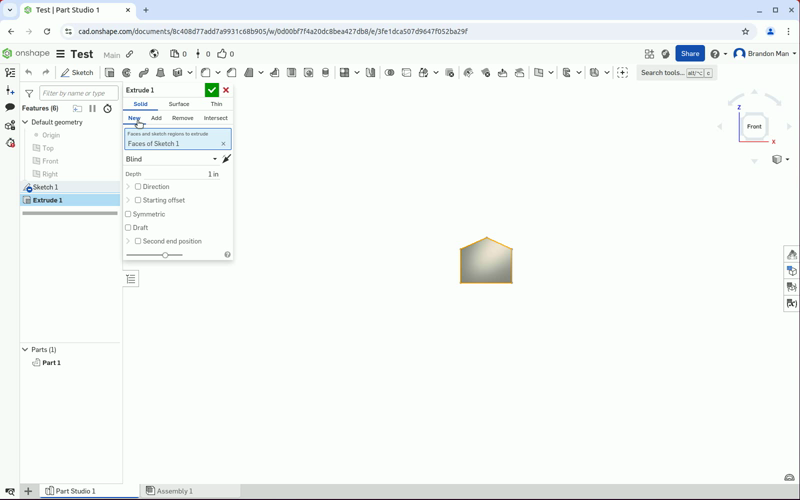
key(tab, 4)
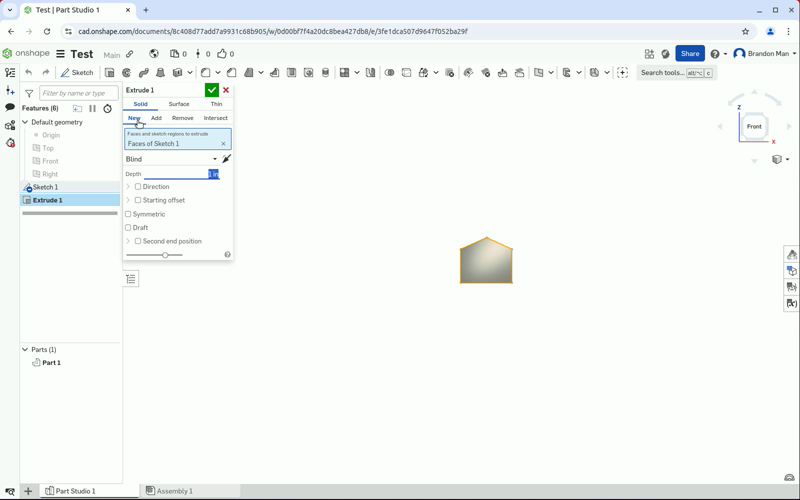
text(23.108)
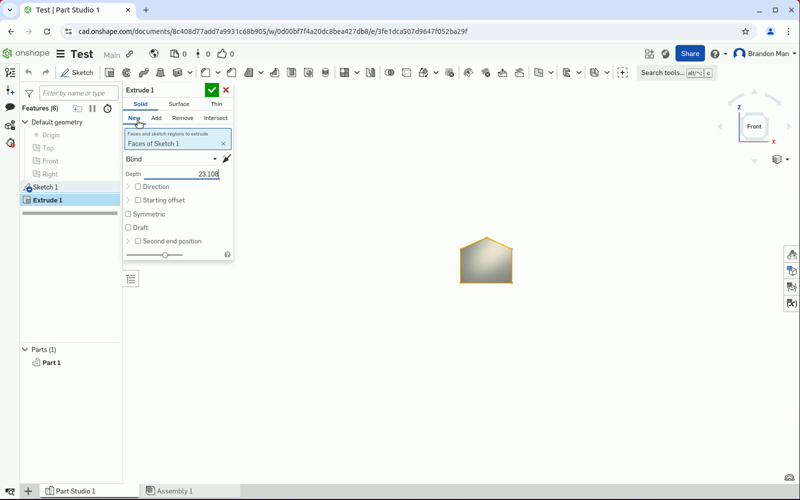
key(enter)
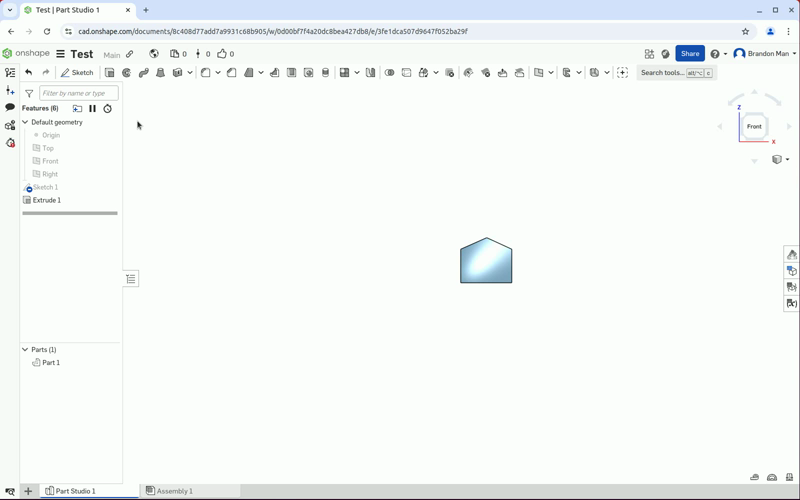
key(shift+h)
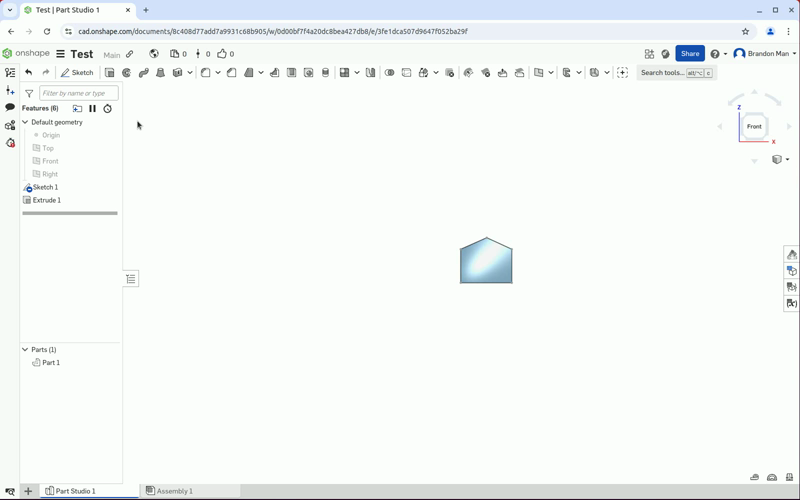
key(shift+h)
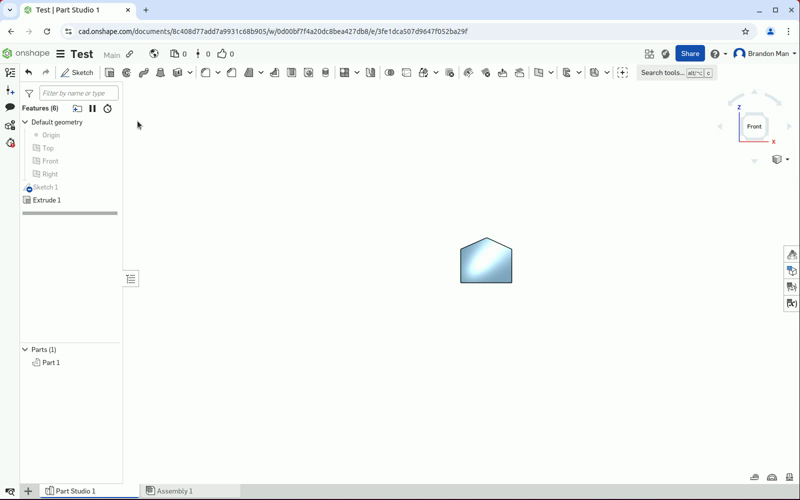
mouse_move(73, 189)
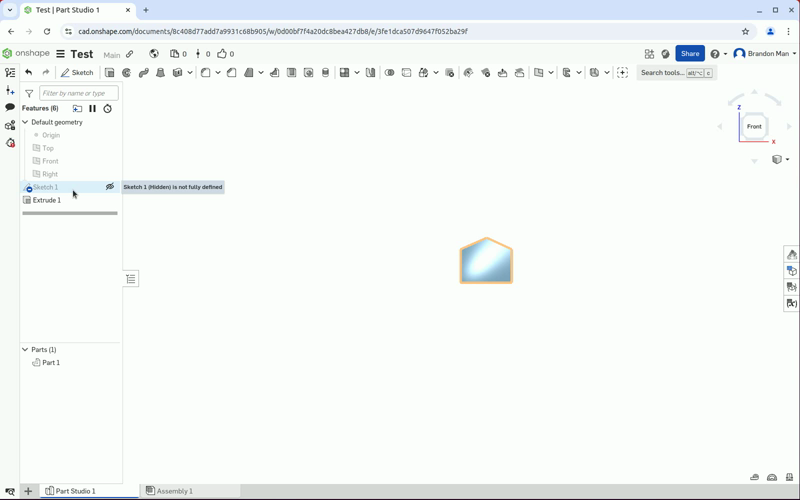
click(73, 189)
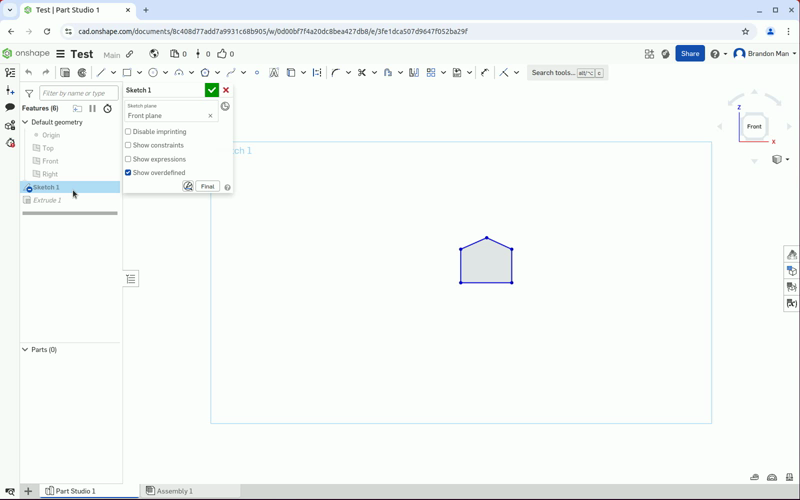
mouse_move(229, 92)
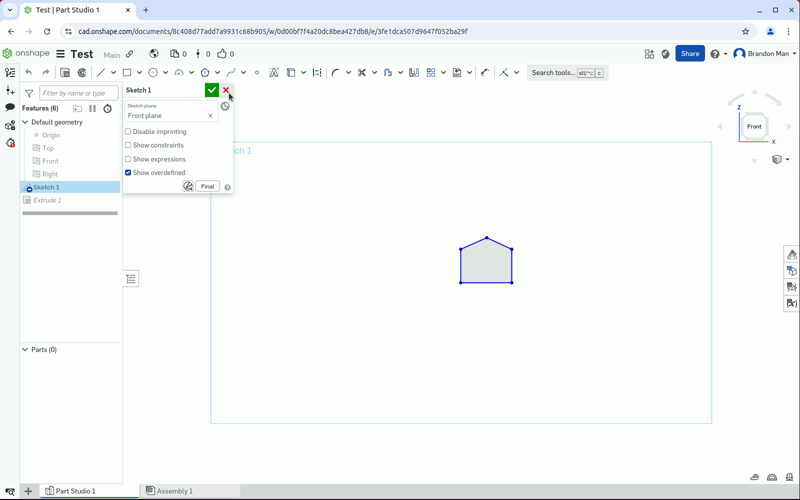
click(229, 92)
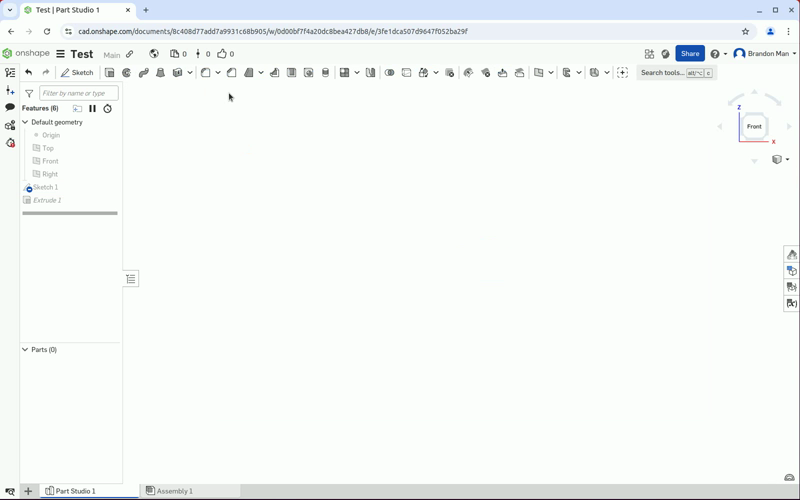
mouse_move(73, 352)
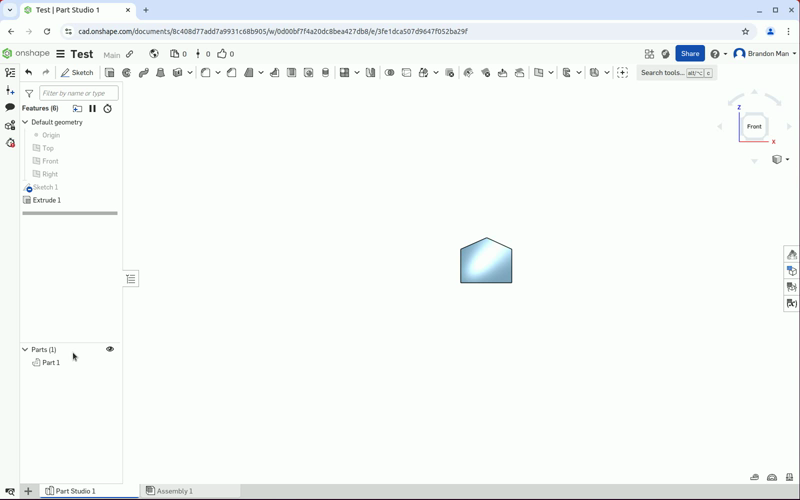
key(y)
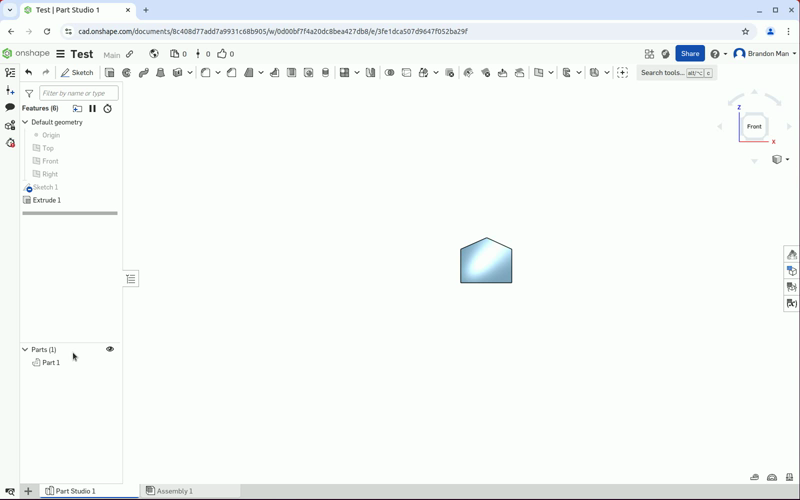
key(shift+p)
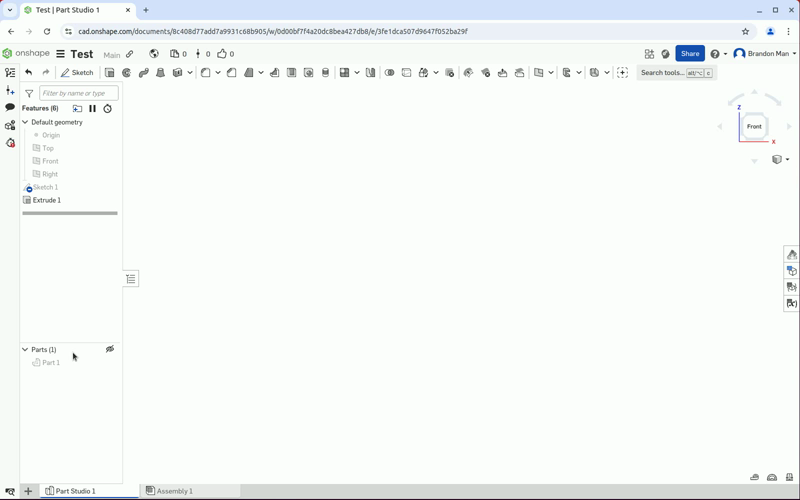
key(space)
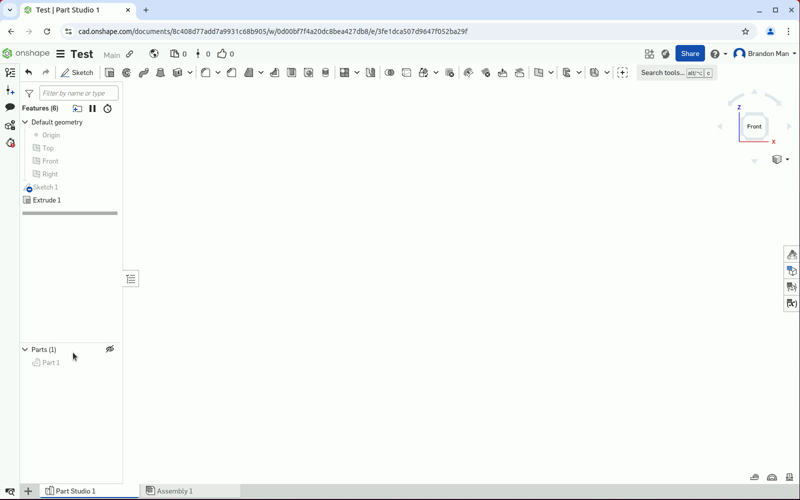
key_down(shift)
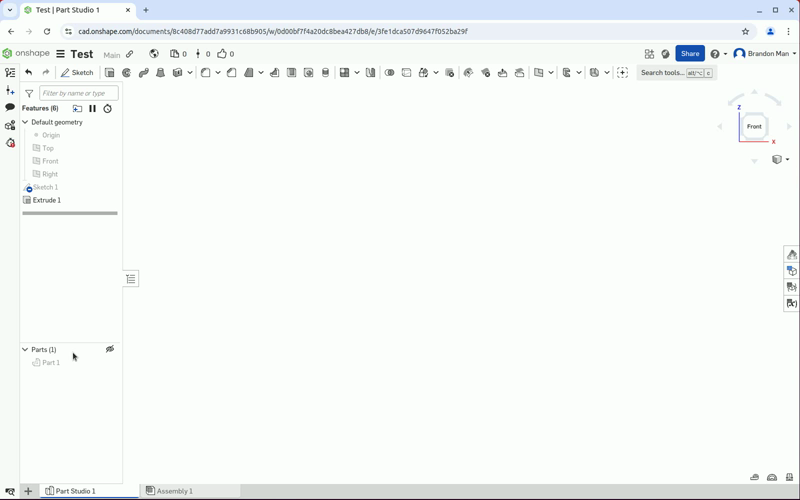
key(left)
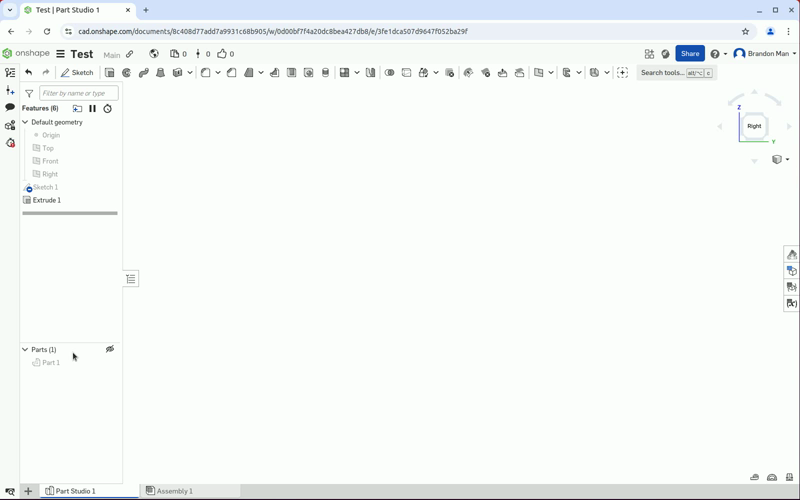
key_up(shift)
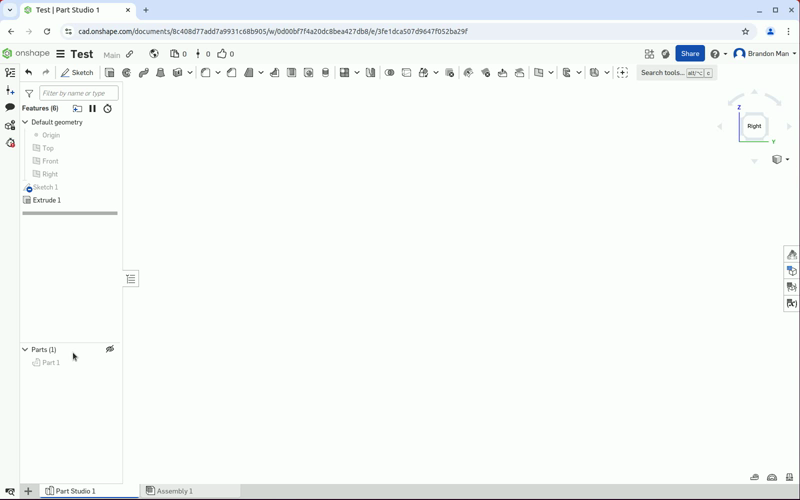
mouse_move(73, 352)
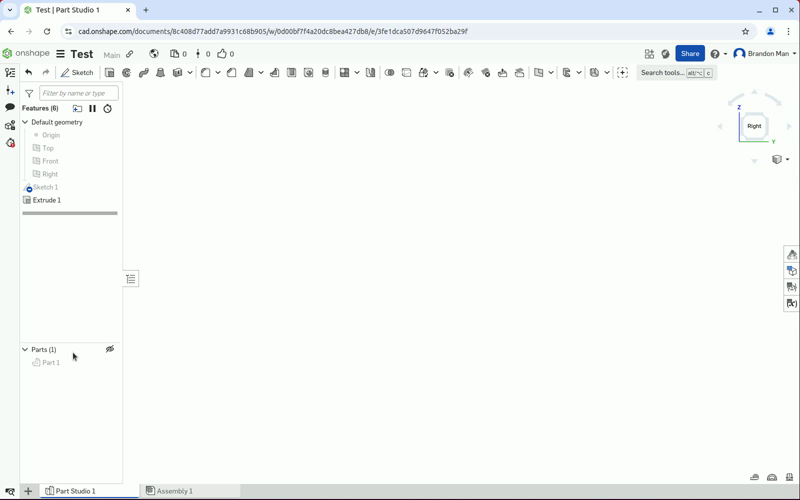
key(shift+y)
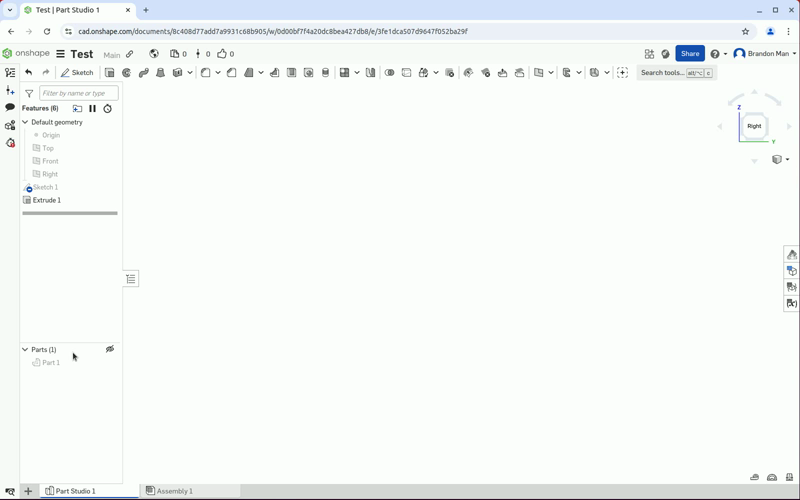
key(shift+s)
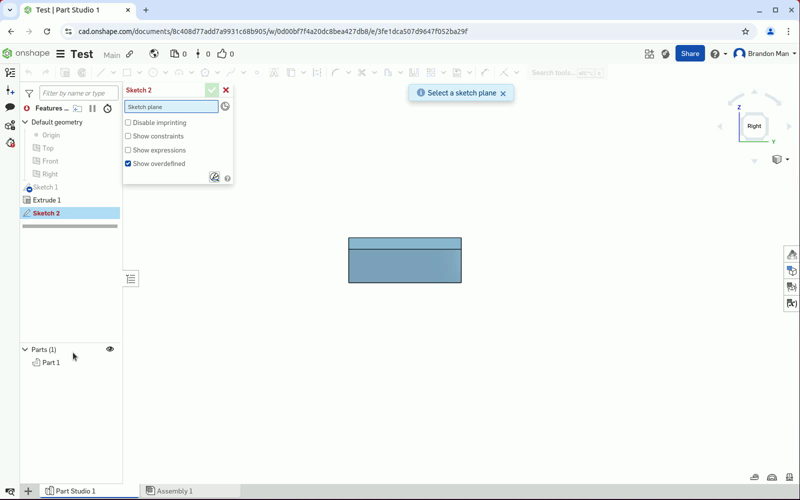
mouse_move(73, 176)
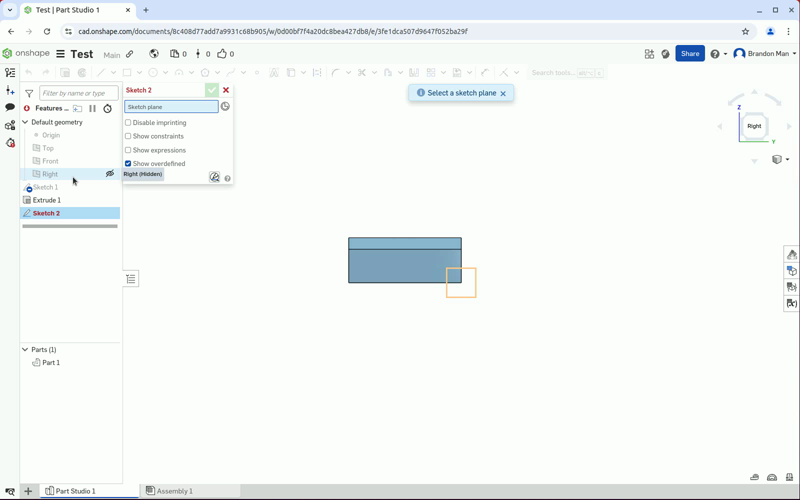
click(73, 176)
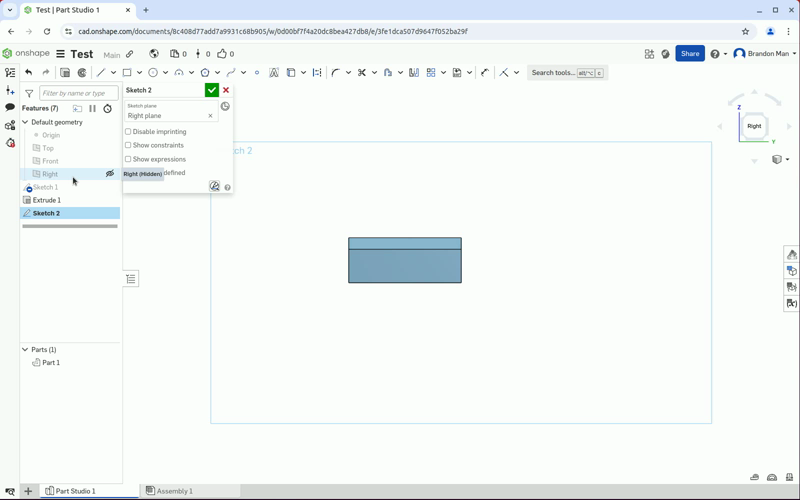
mouse_move(73, 352)
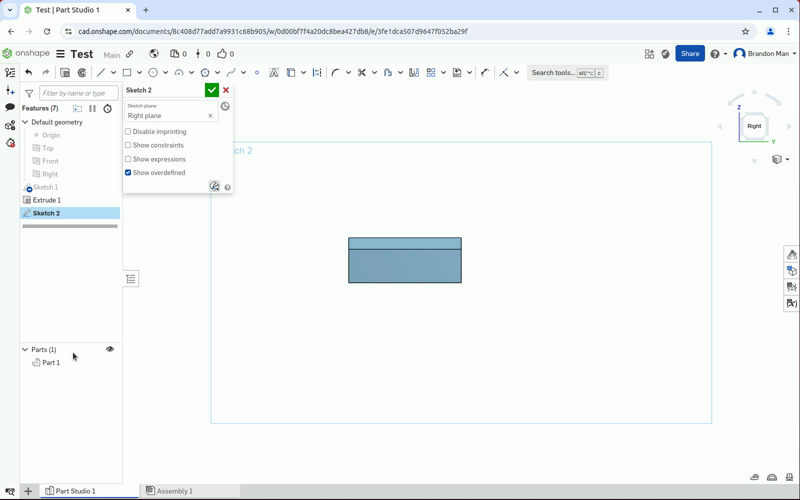
key(y)
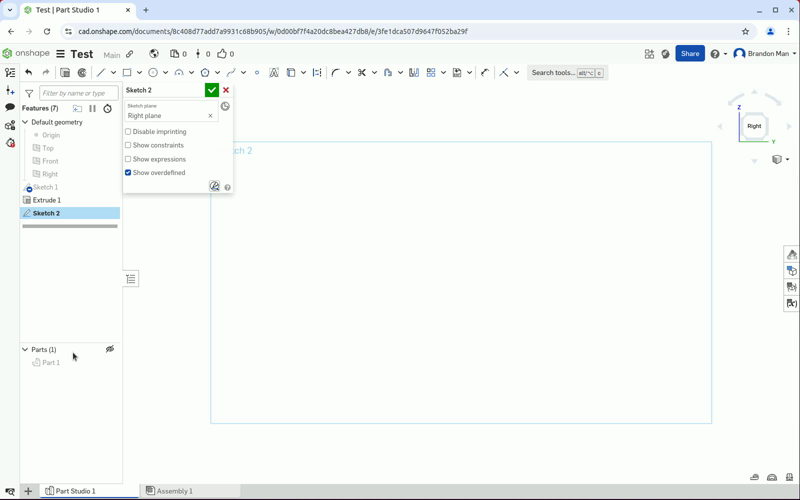
key(l)
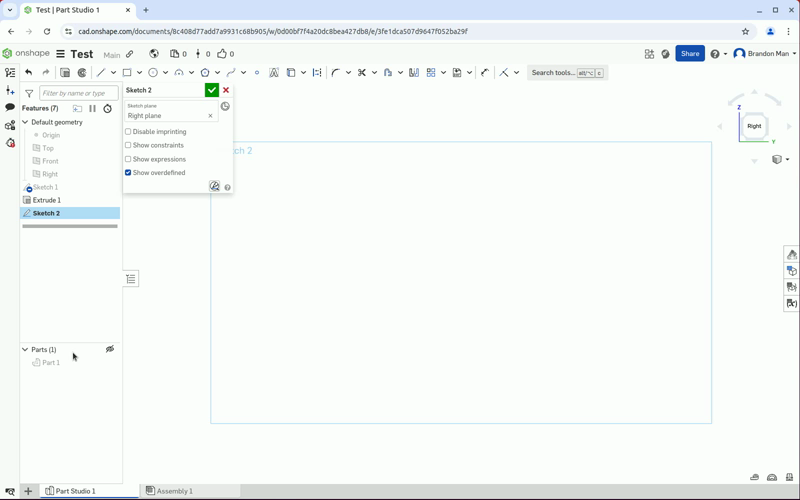
key_down(shift)
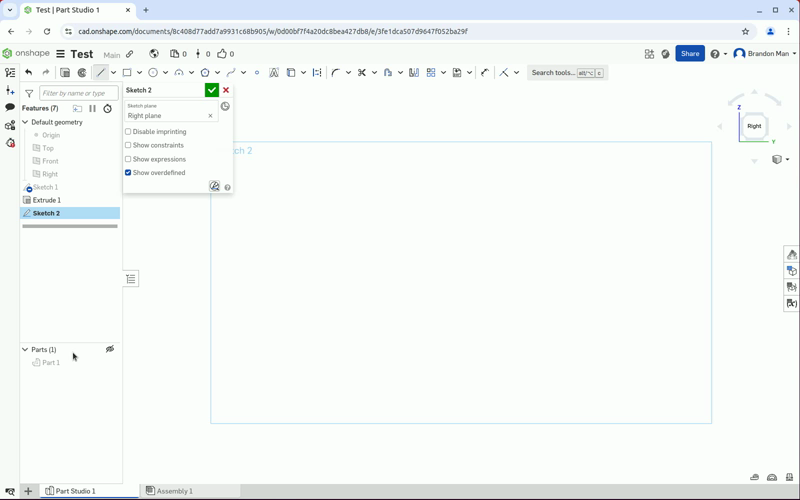
mouse_move(310, 249)
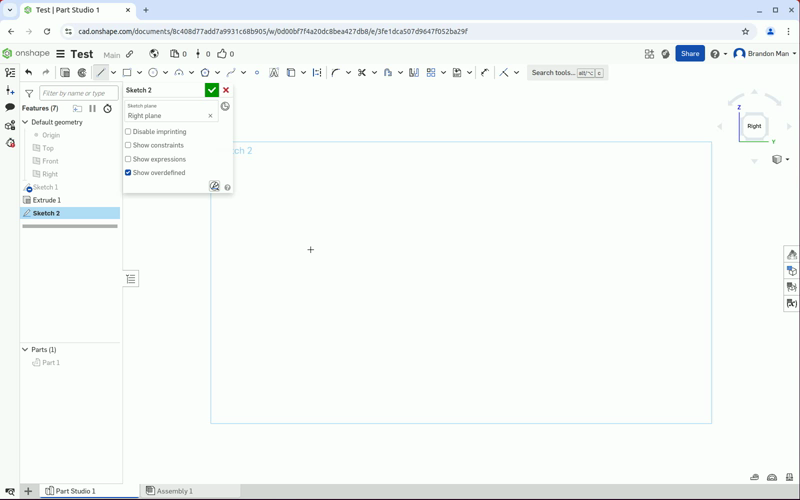
click(310, 249)
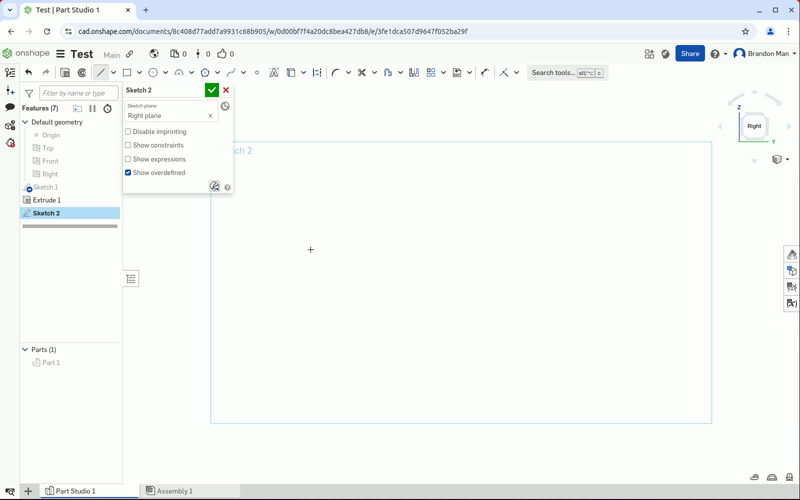
key_up(shift)
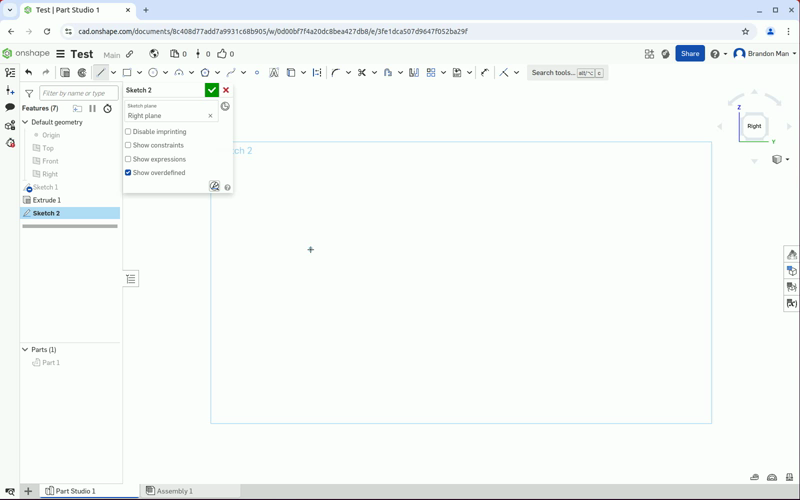
key_down(shift)
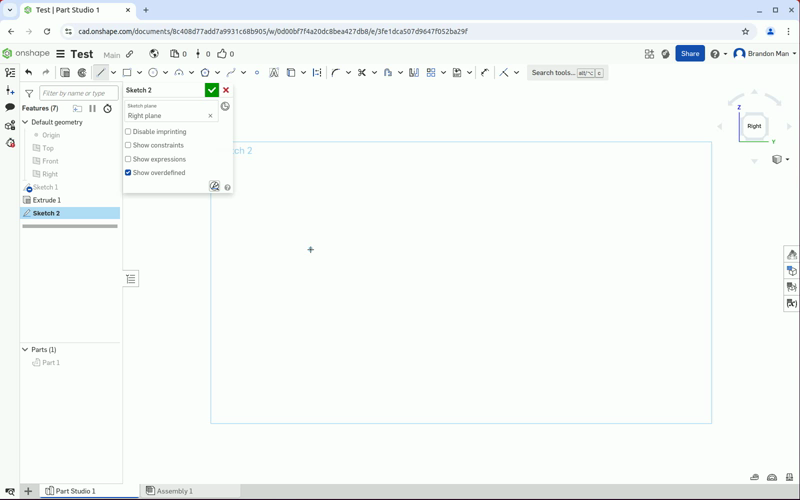
mouse_move(381, 249)
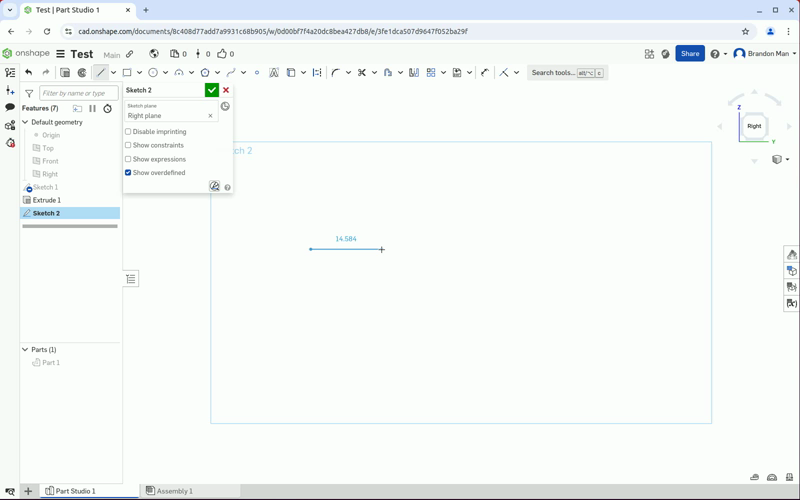
click(381, 249)
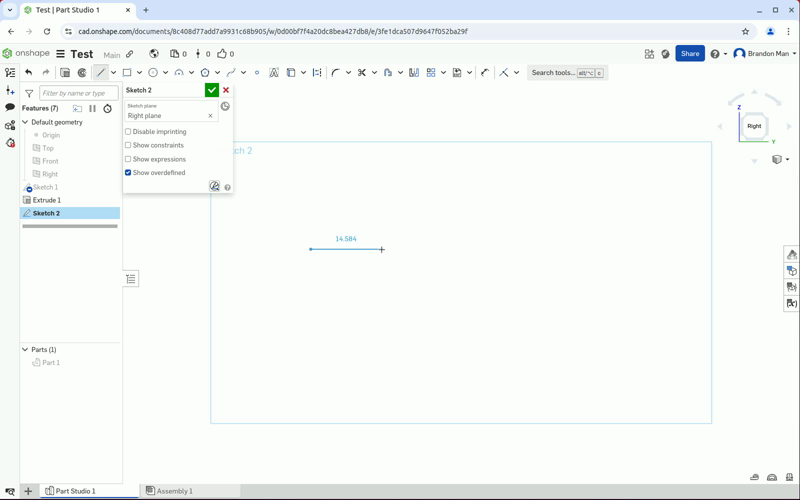
key_up(shift)
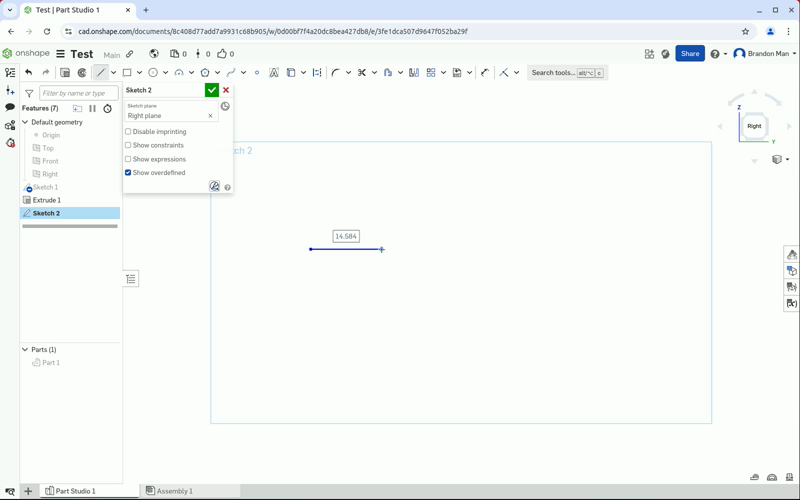
key_down(shift)
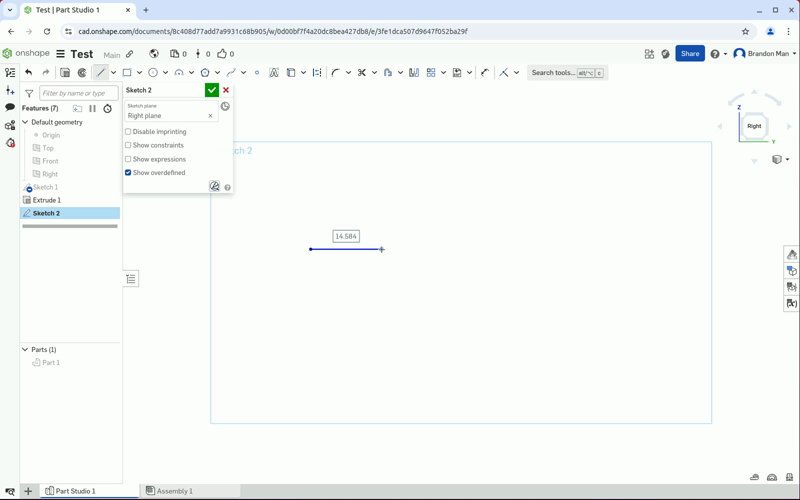
mouse_move(411, 249)
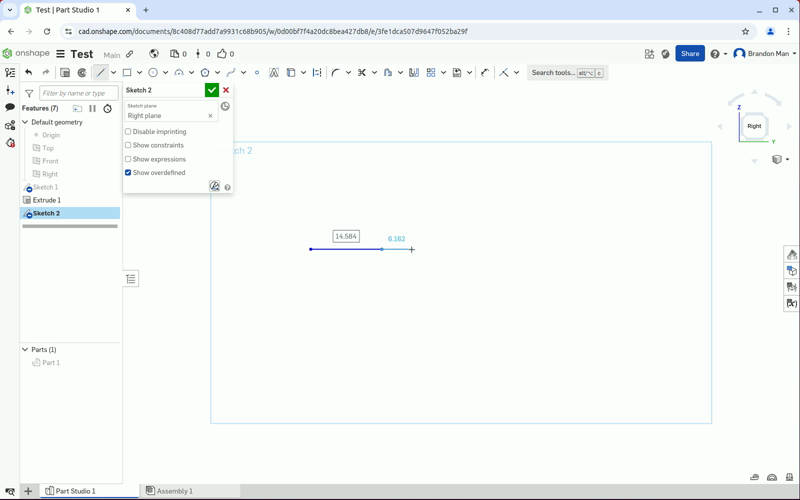
mouse_move(346, 237)
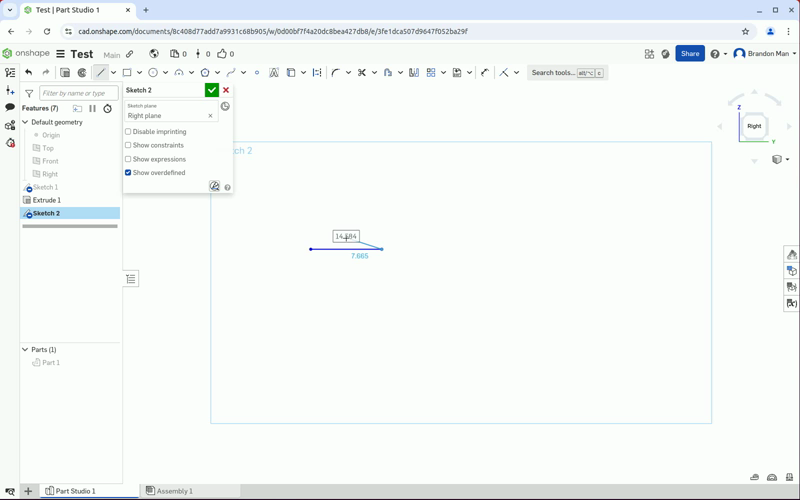
click(346, 237)
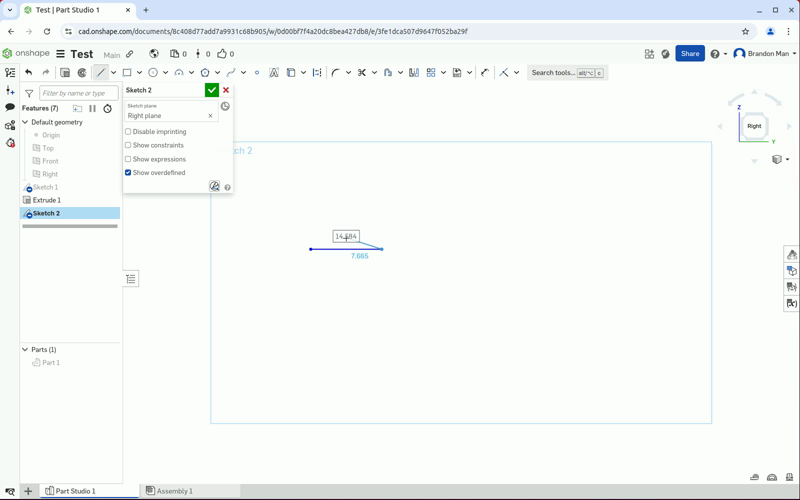
key_up(shift)
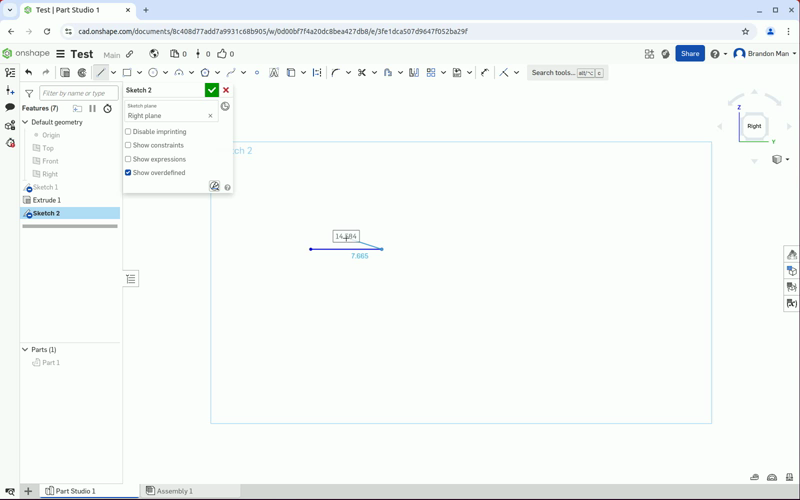
mouse_move(376, 237)
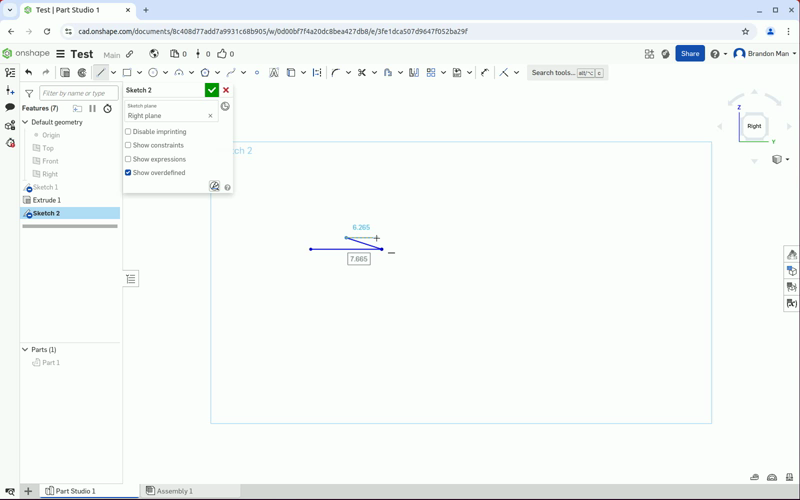
key_down(shift)
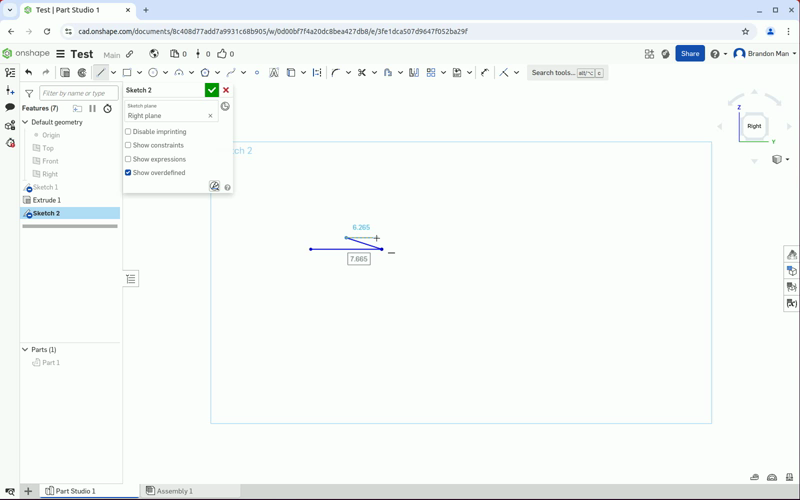
mouse_move(310, 249)
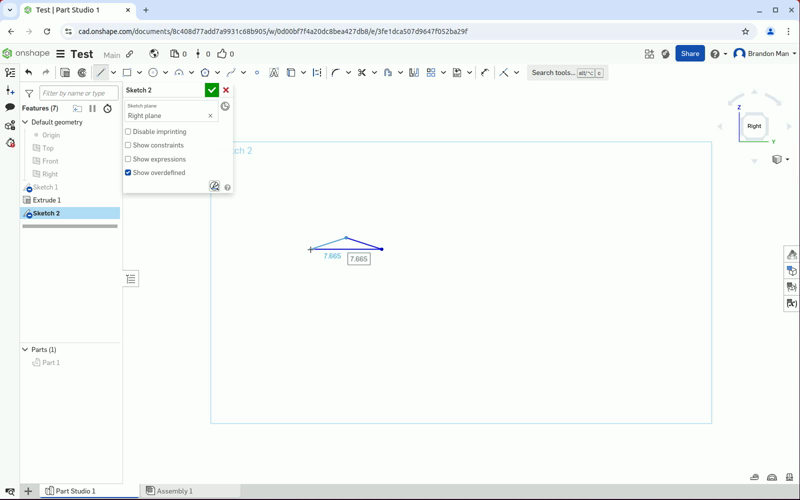
key_up(shift)
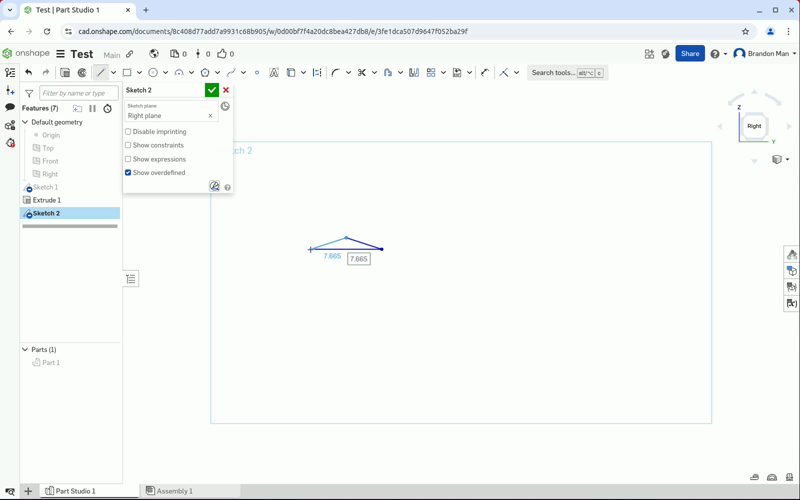
click(310, 249)
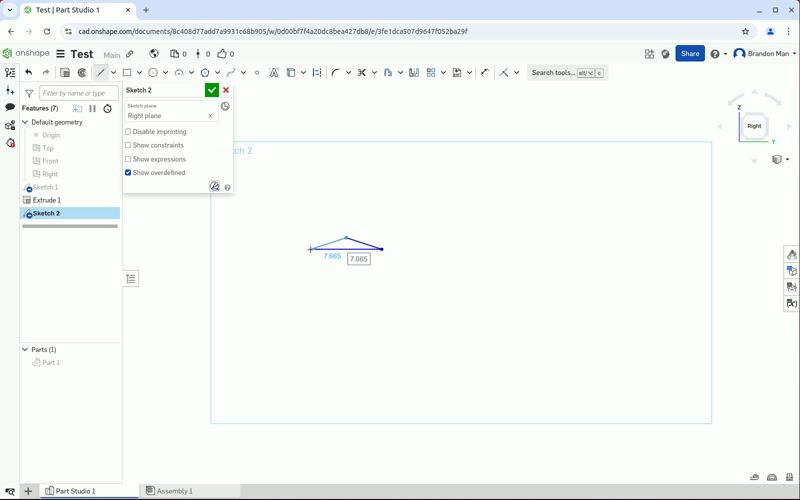
key(esc)
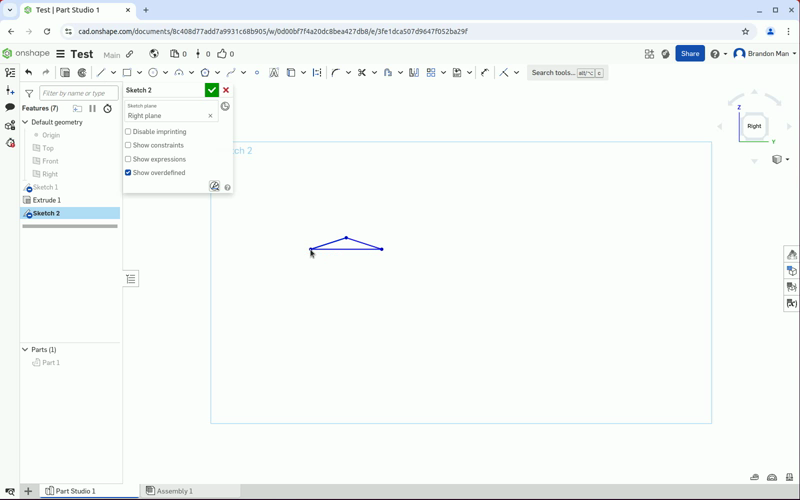
mouse_move(337, 243)
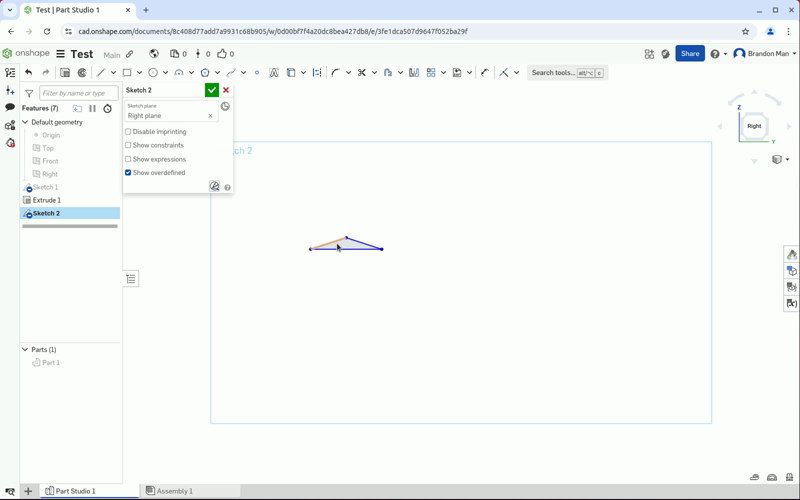
scroll(6)
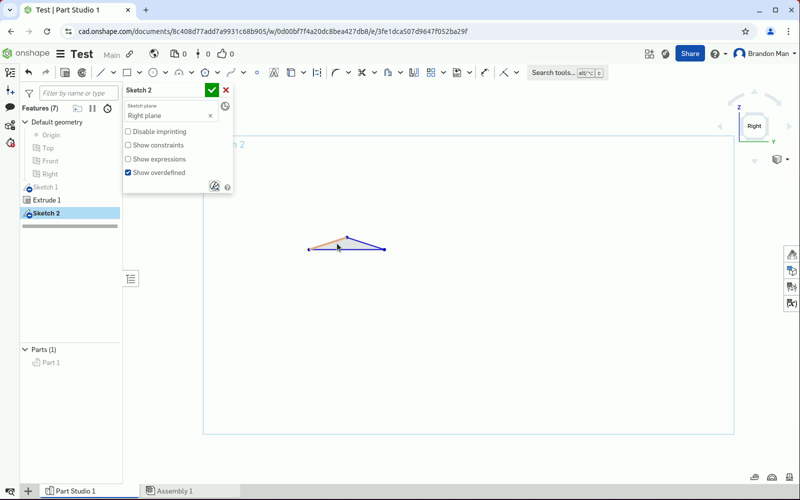
scroll(6)
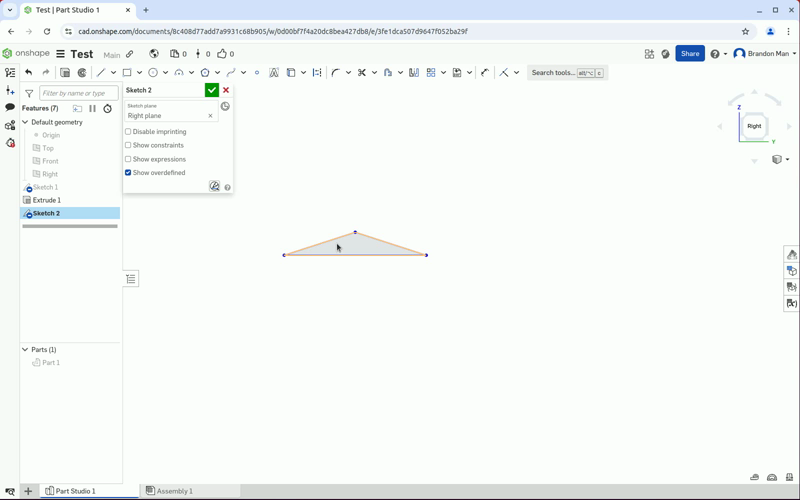
scroll(6)
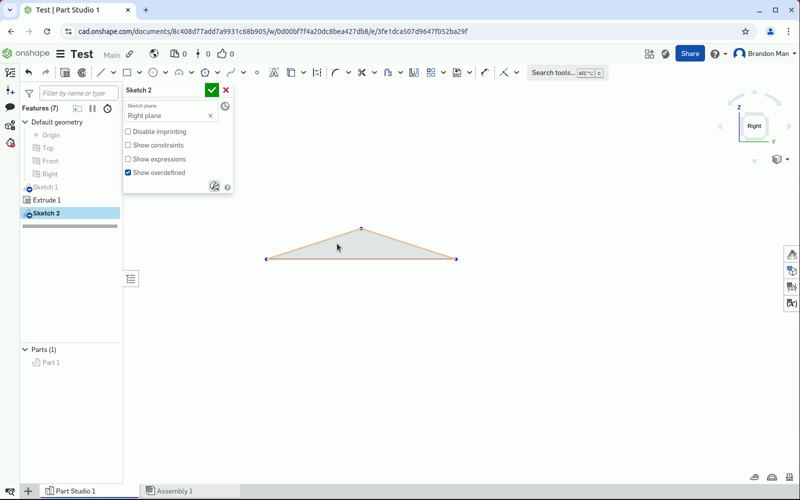
scroll(6)
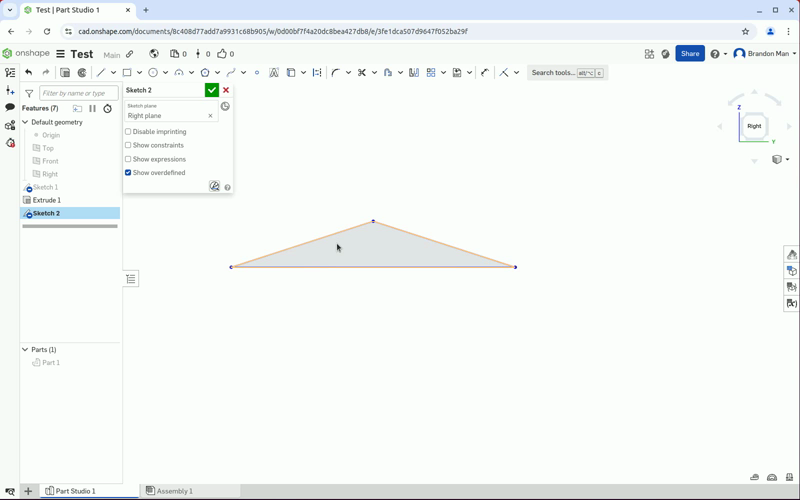
scroll(6)
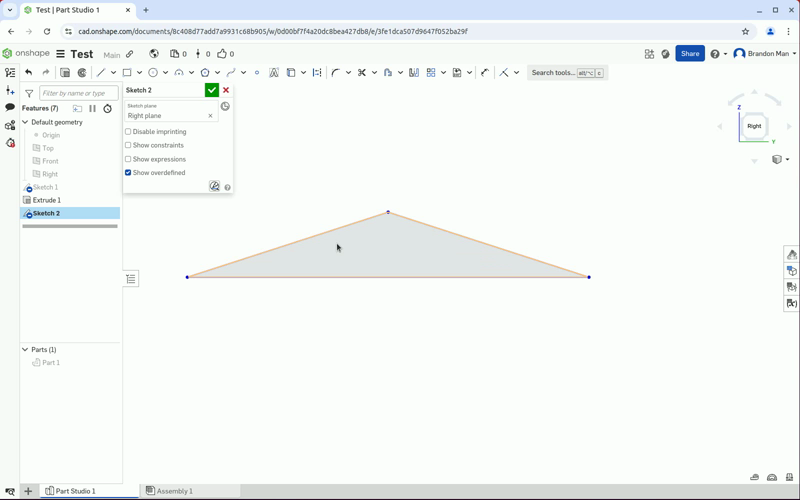
scroll(6)
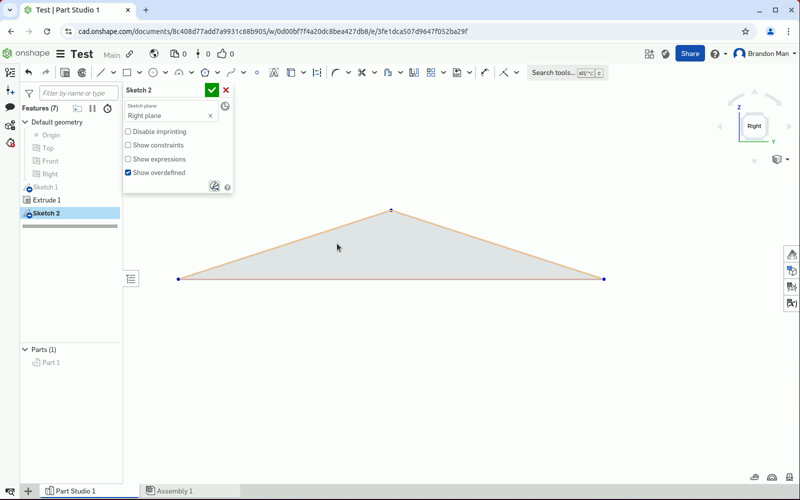
scroll(6)
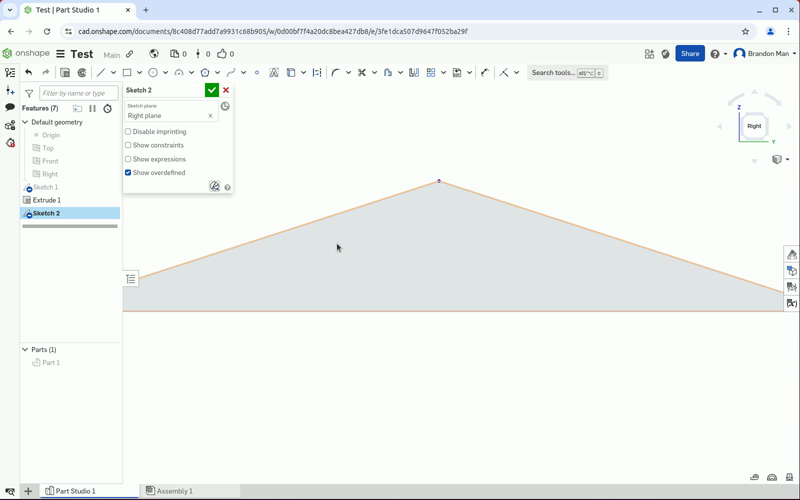
click(337, 243)
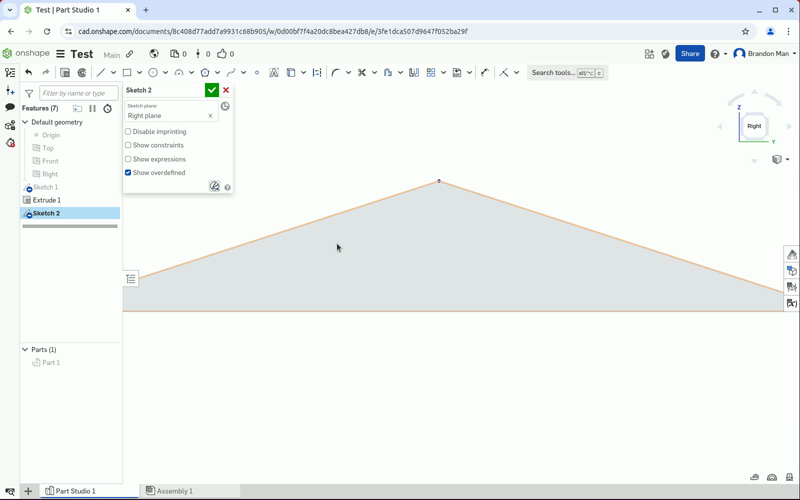
scroll(-6)
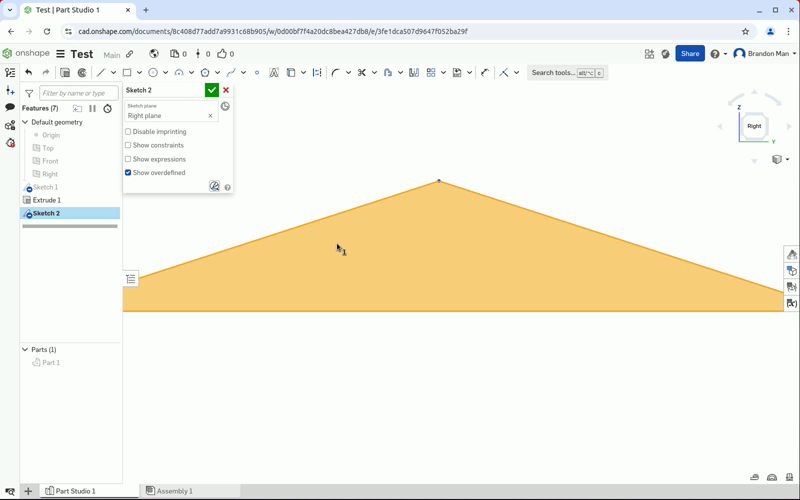
scroll(-6)
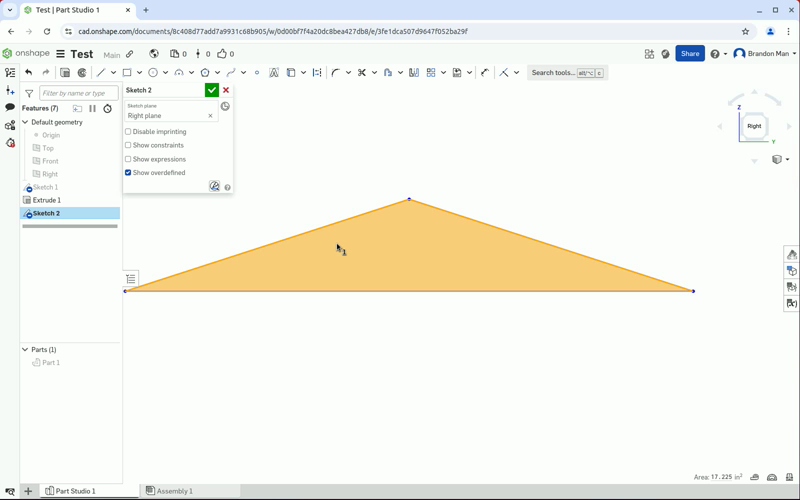
scroll(-6)
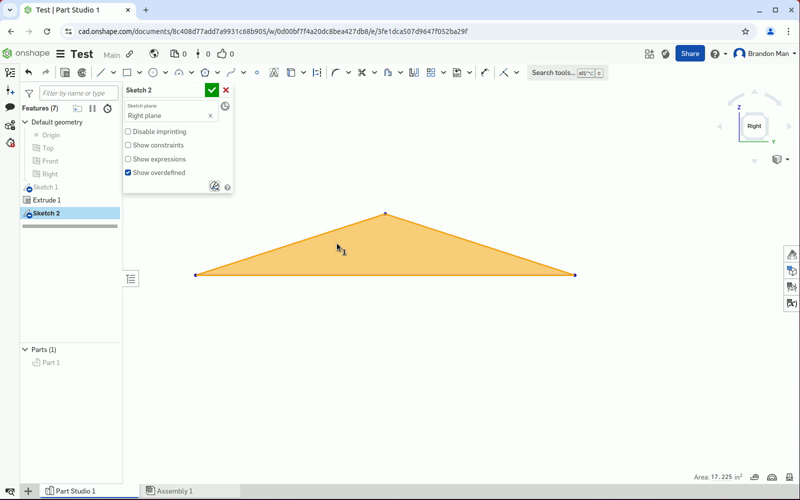
scroll(-6)
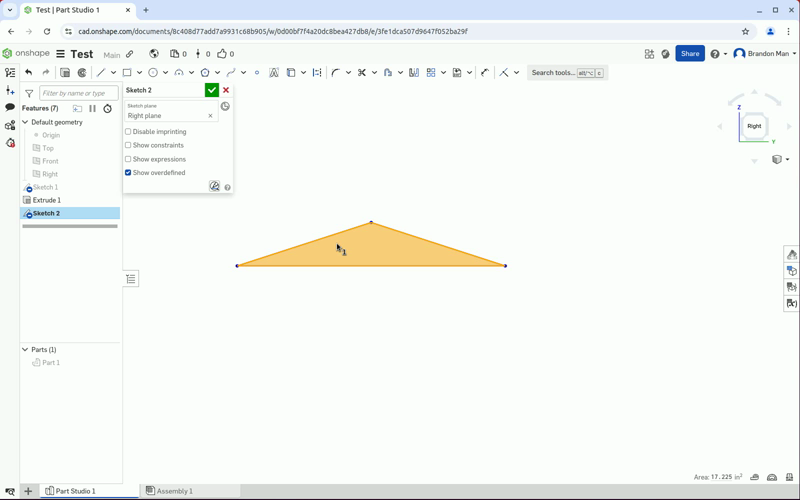
scroll(-6)
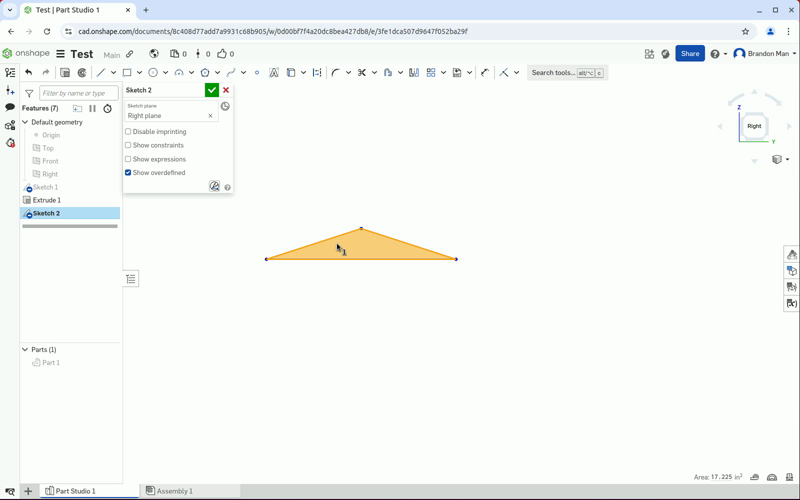
scroll(-6)
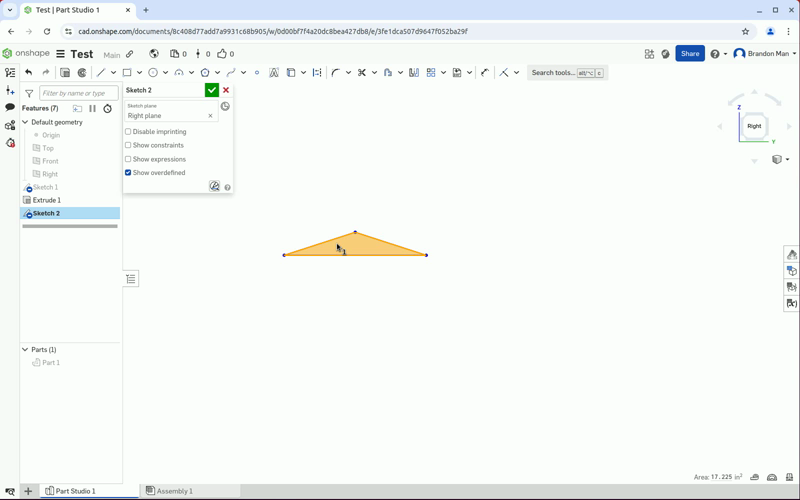
scroll(-6)
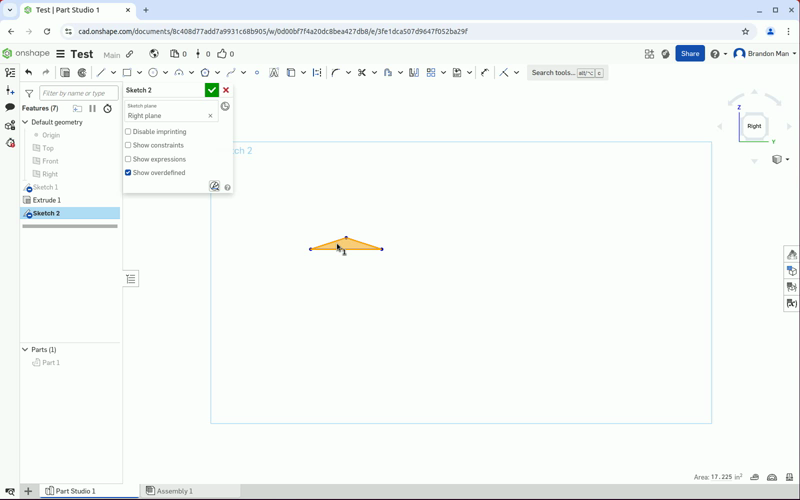
mouse_move(73, 352)
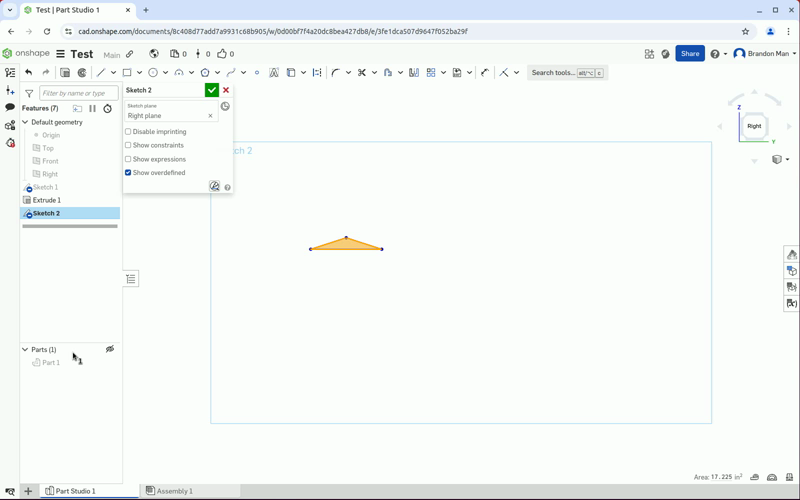
key(shift+y)
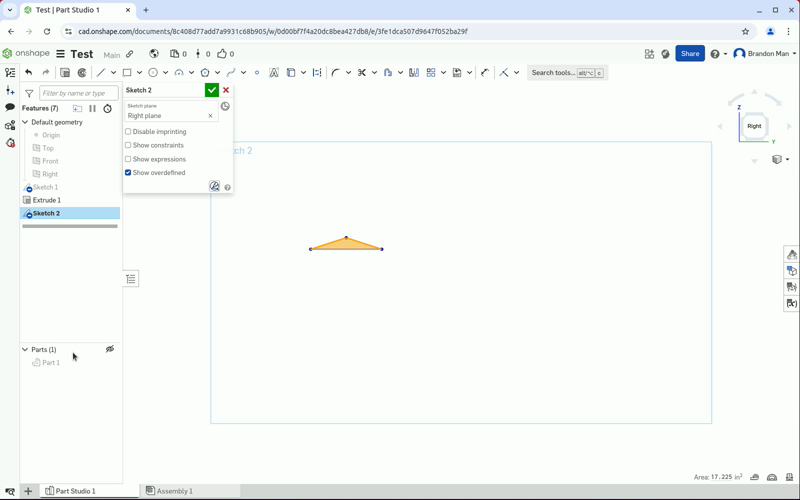
key(shift+e)
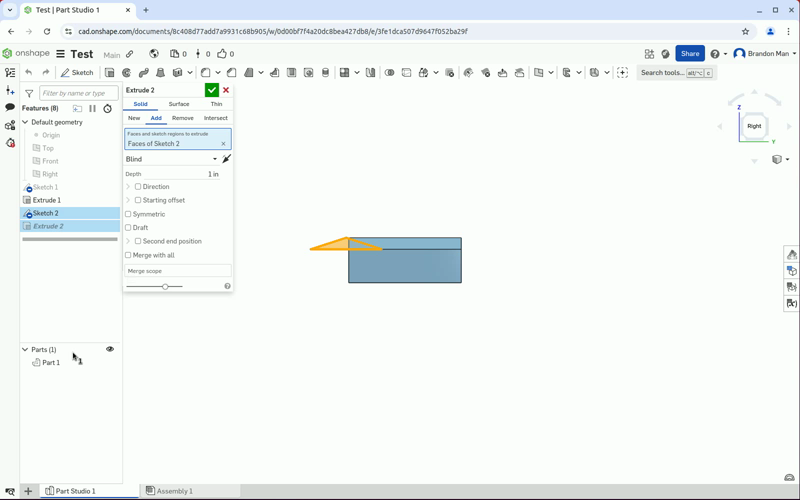
mouse_move(143, 106)
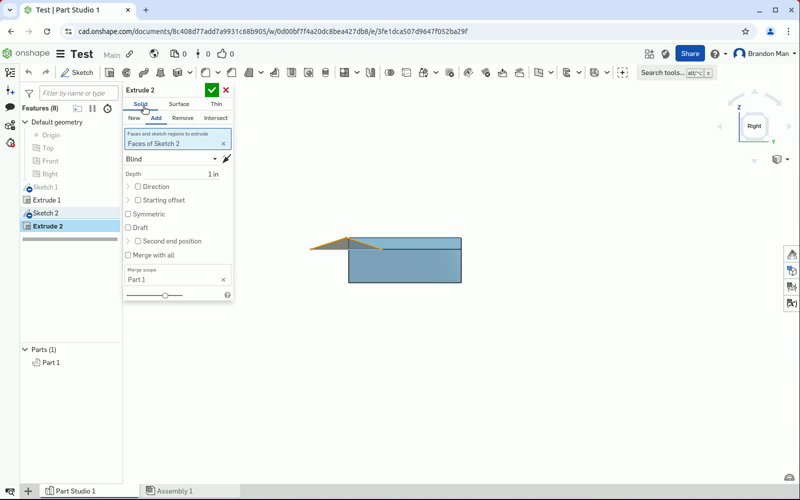
click(143, 106)
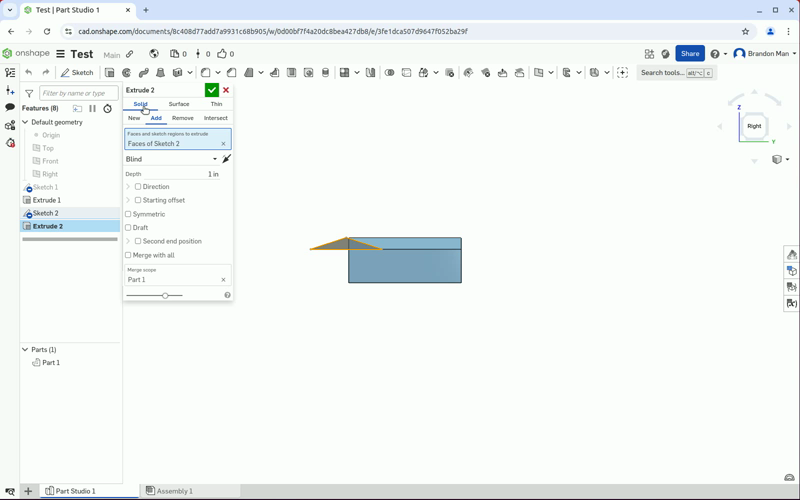
mouse_move(137, 120)
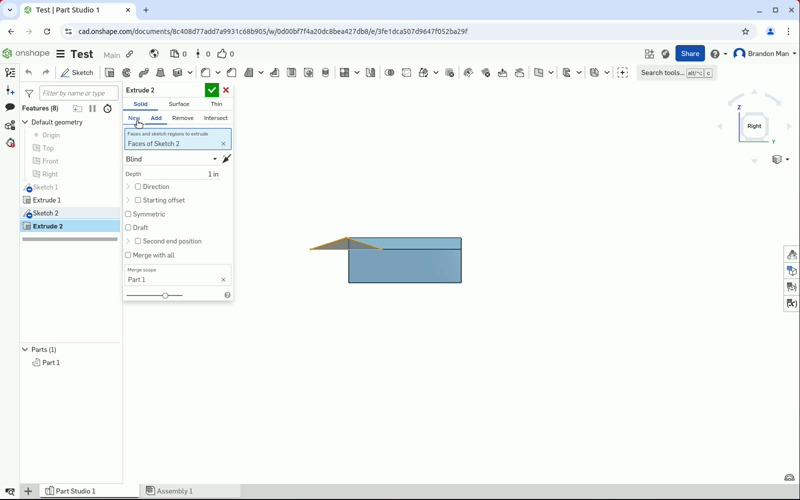
click(137, 120)
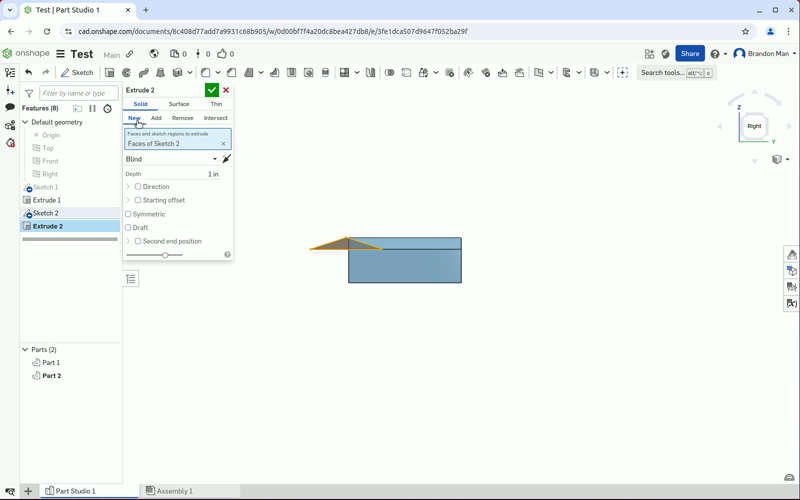
key(tab, 4)
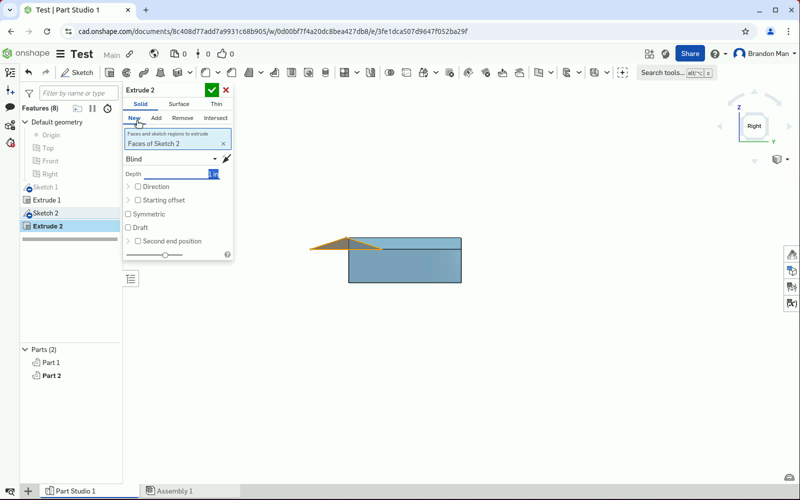
text(6.981)
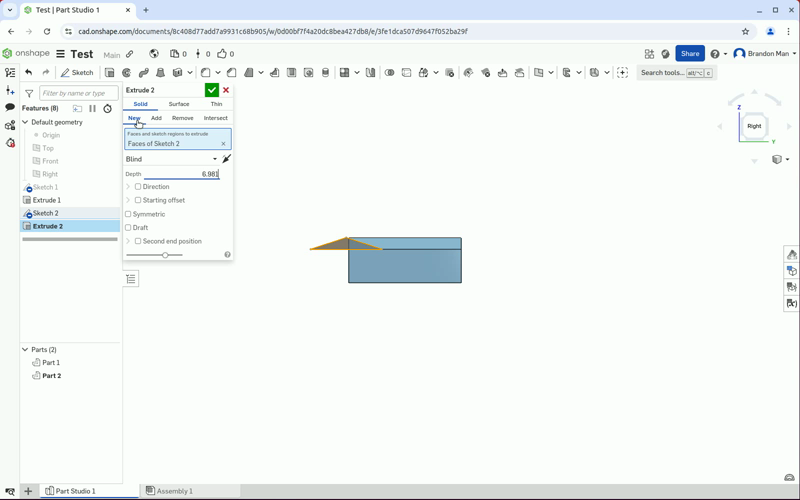
key(tab, 3)
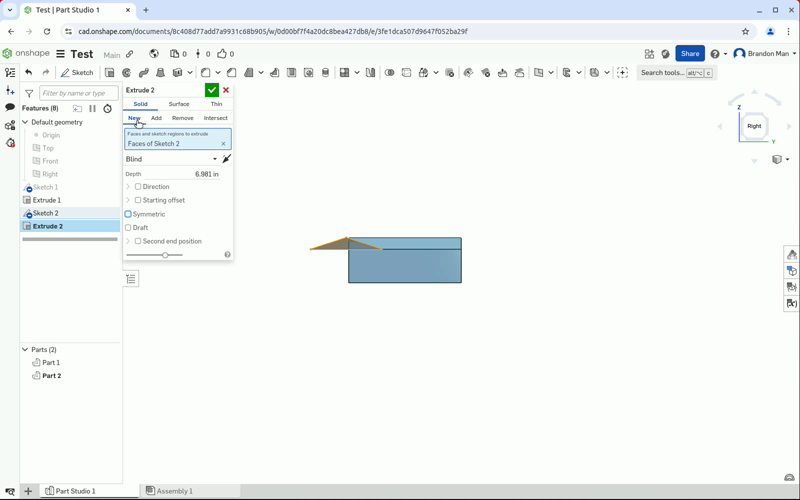
key(tab, 2)
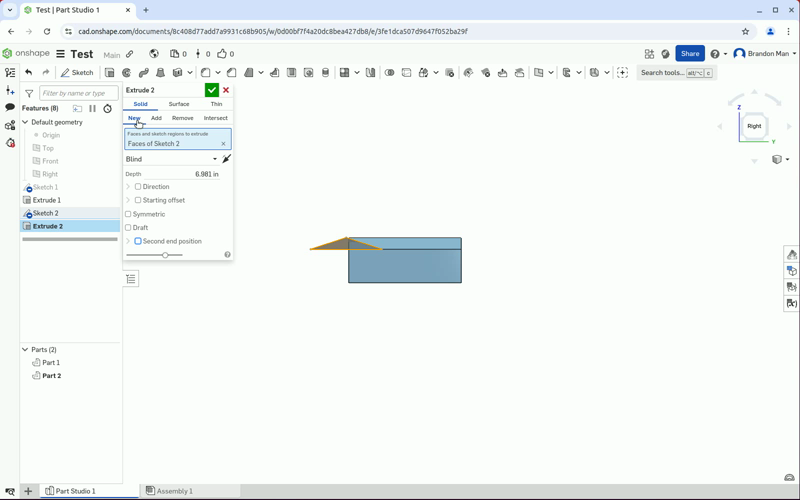
key(space)
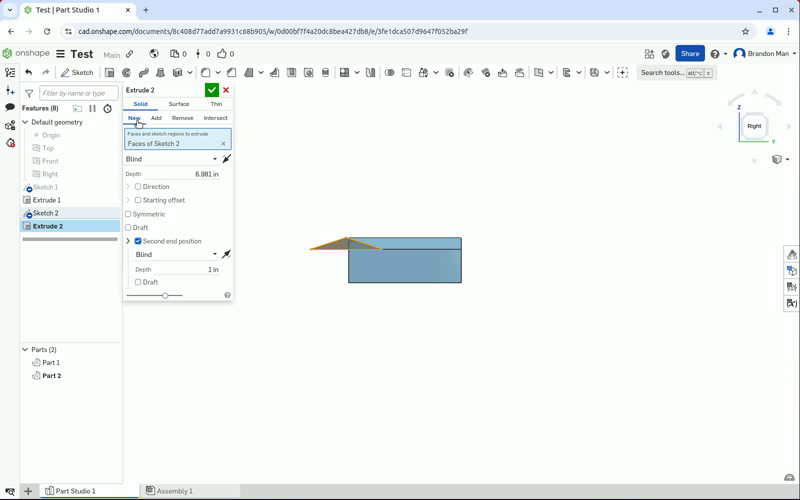
key(tab, 3)
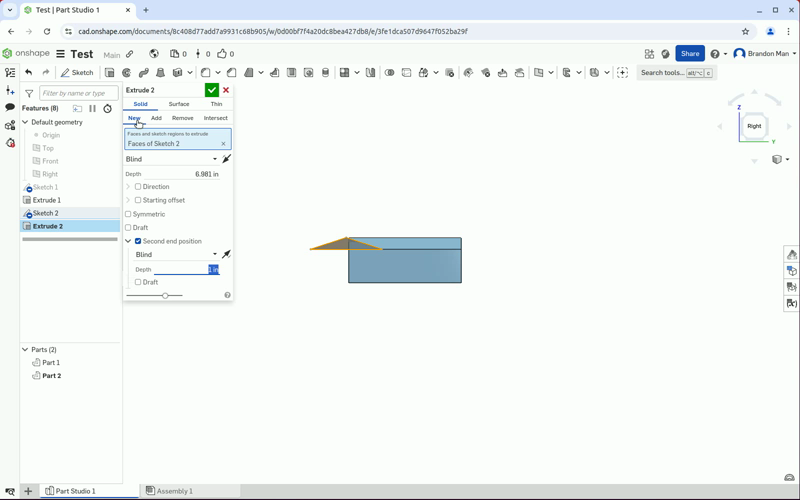
text(5.296)
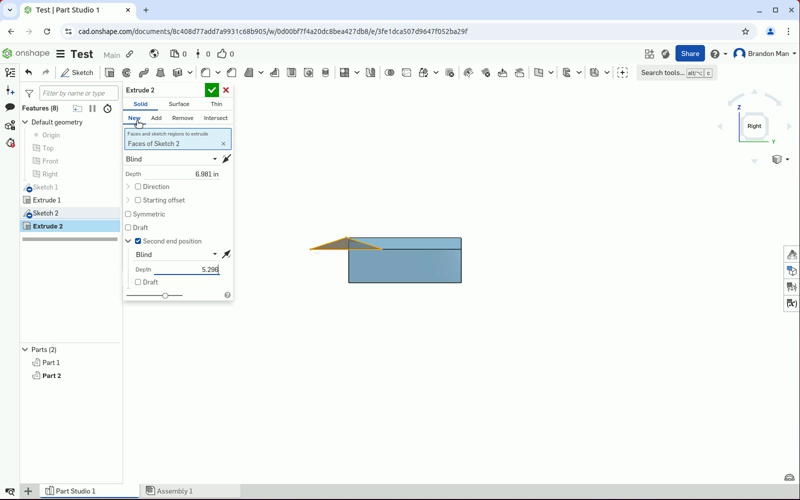
key(enter)
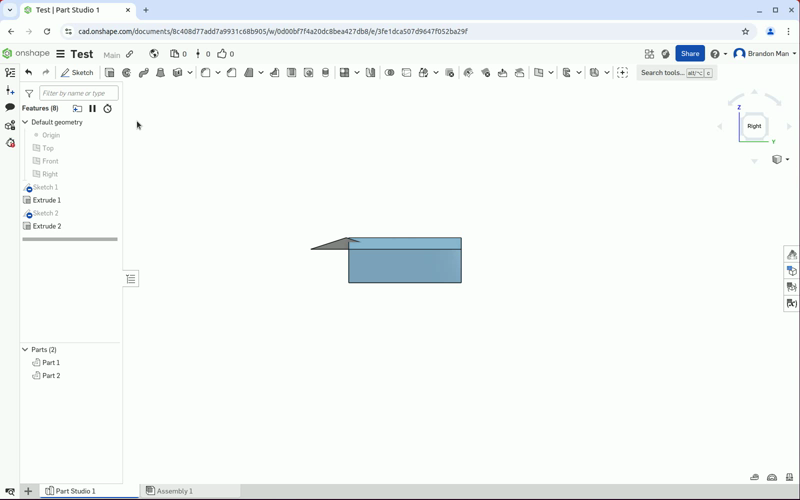
key(shift+h)
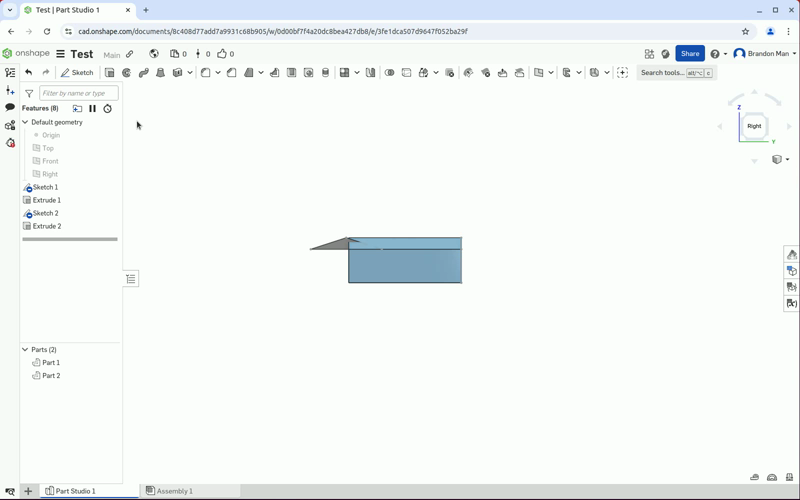
key(shift+h)
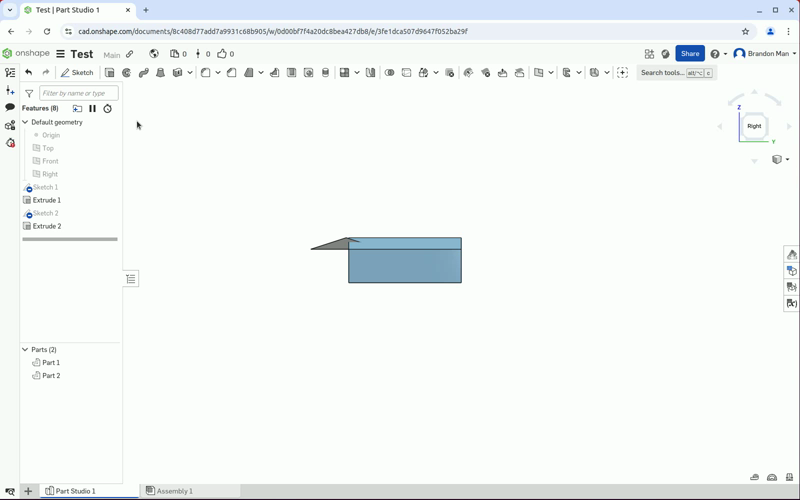
mouse_move(73, 189)
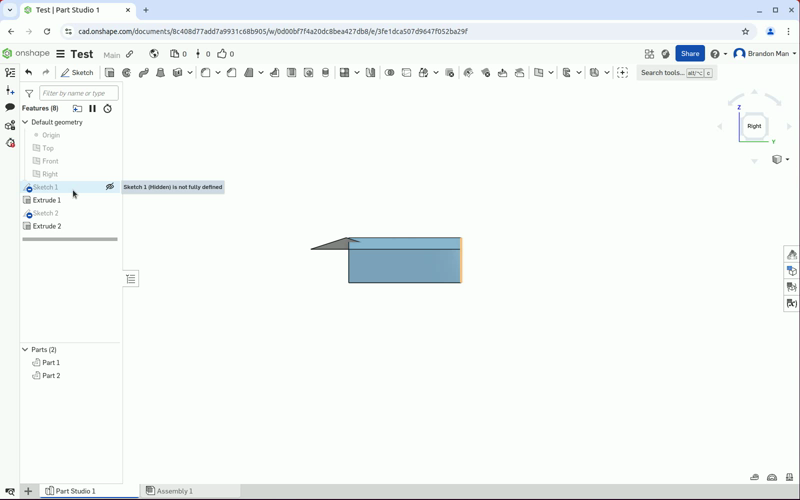
click(73, 189)
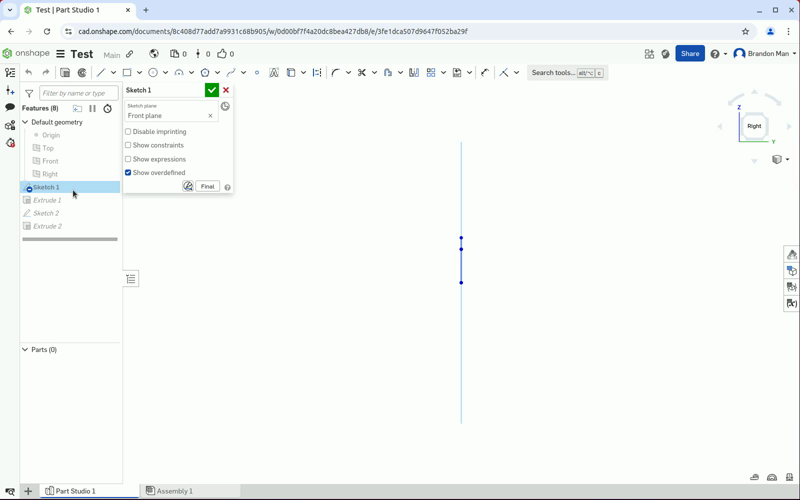
mouse_move(229, 92)
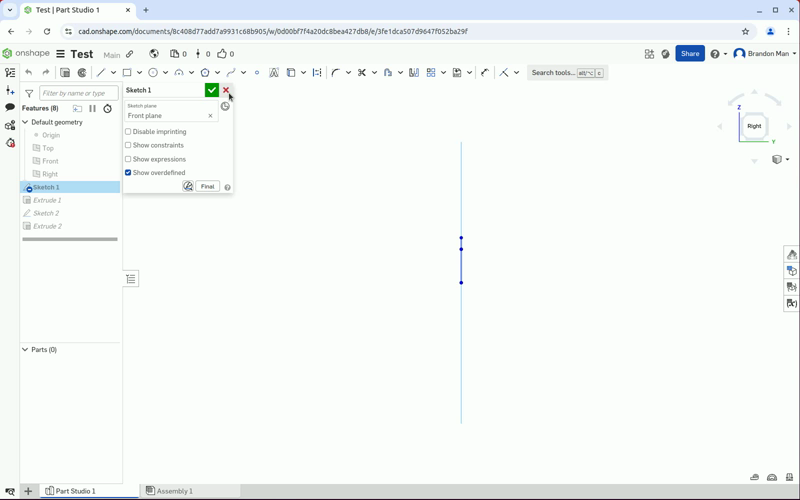
click(229, 92)
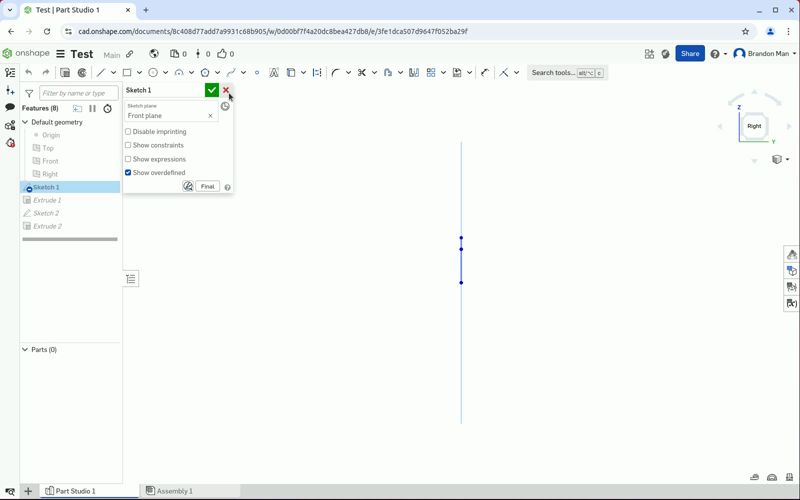
key(shift+s)
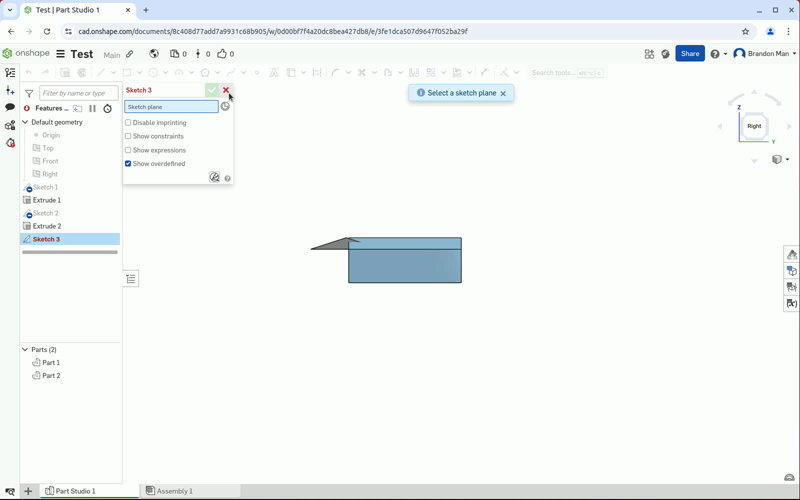
mouse_move(73, 176)
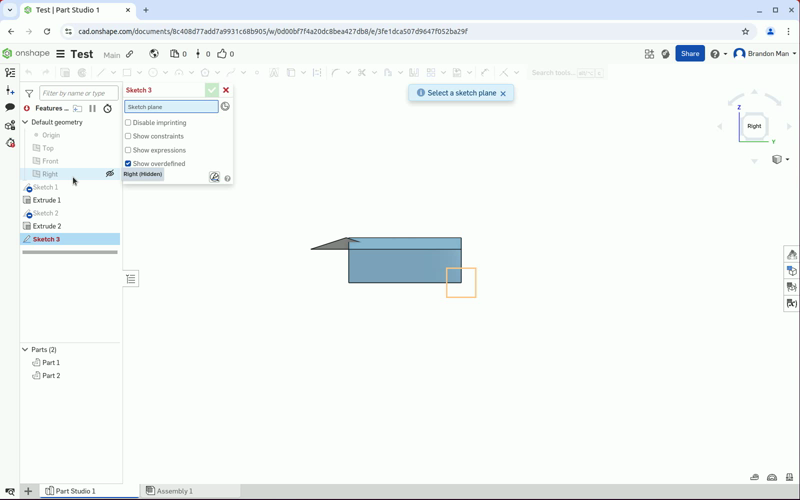
click(73, 176)
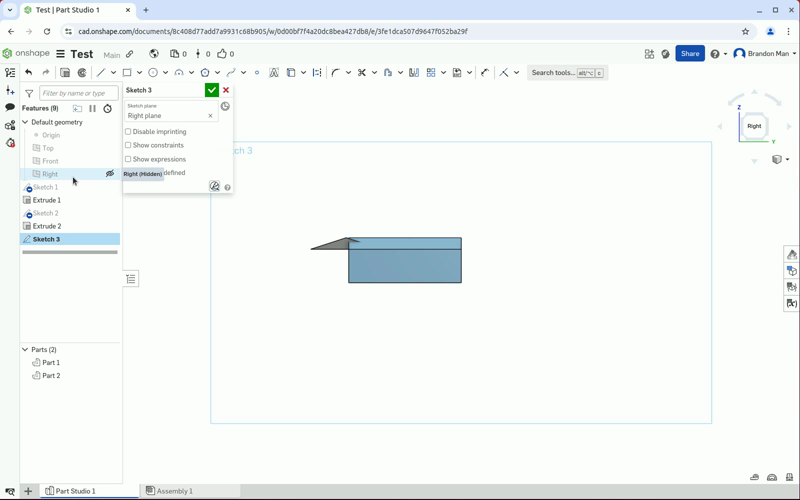
mouse_move(73, 352)
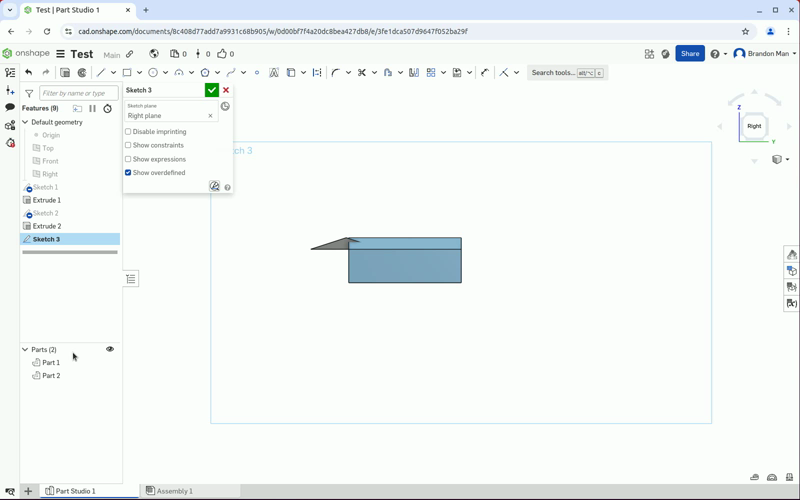
key(y)
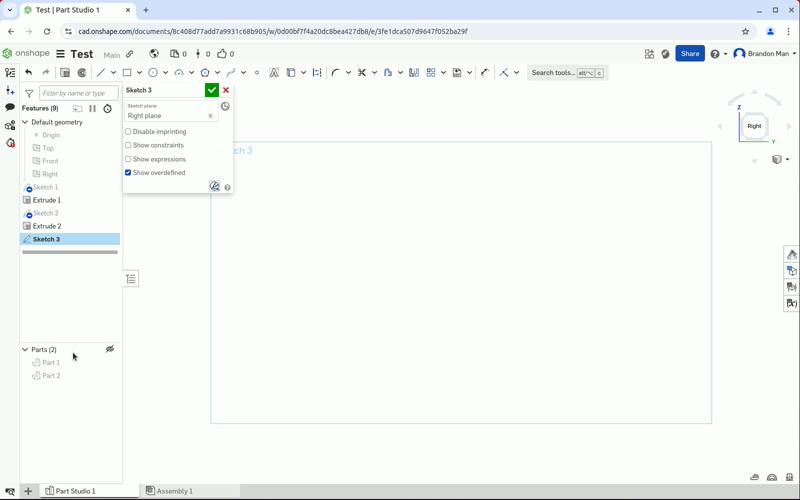
key(l)
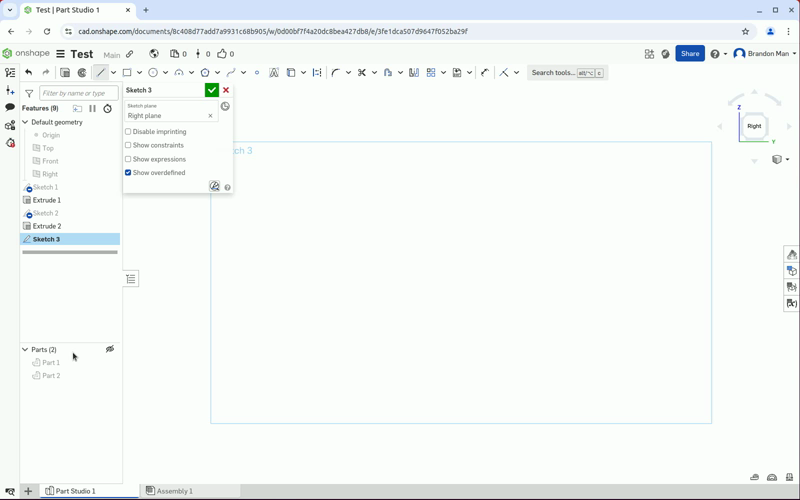
key_down(shift)
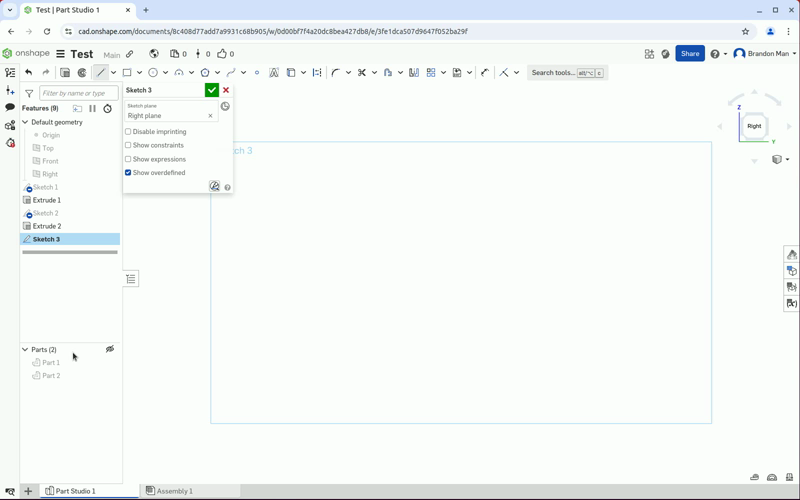
mouse_move(310, 282)
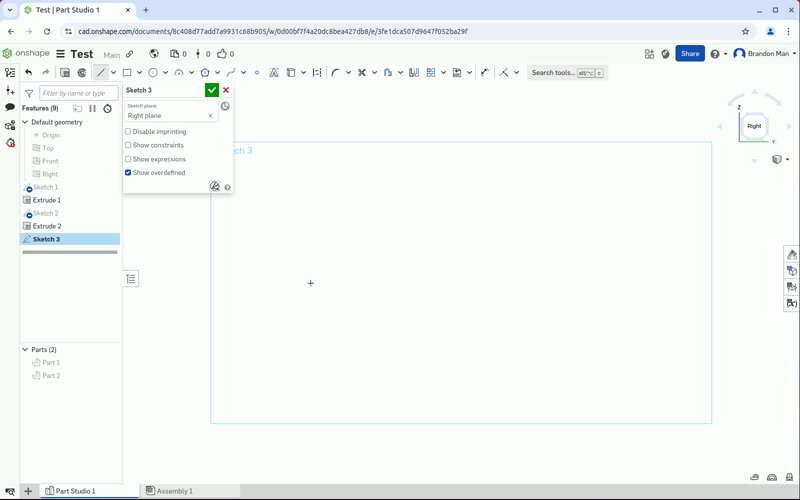
click(310, 282)
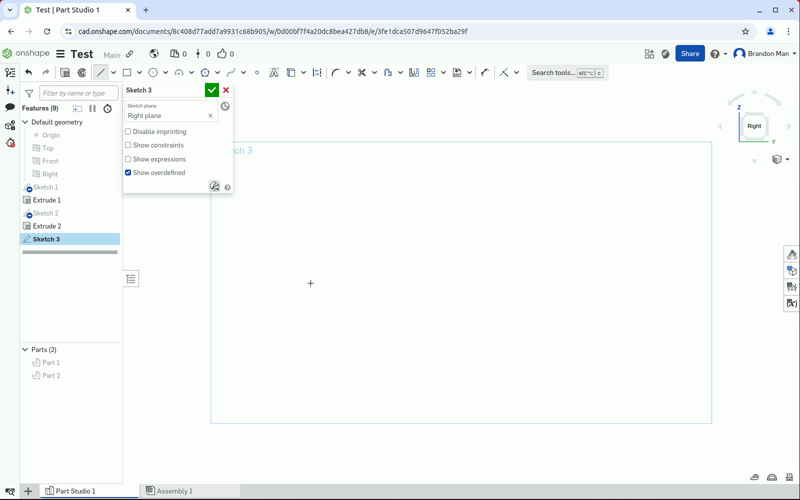
key_up(shift)
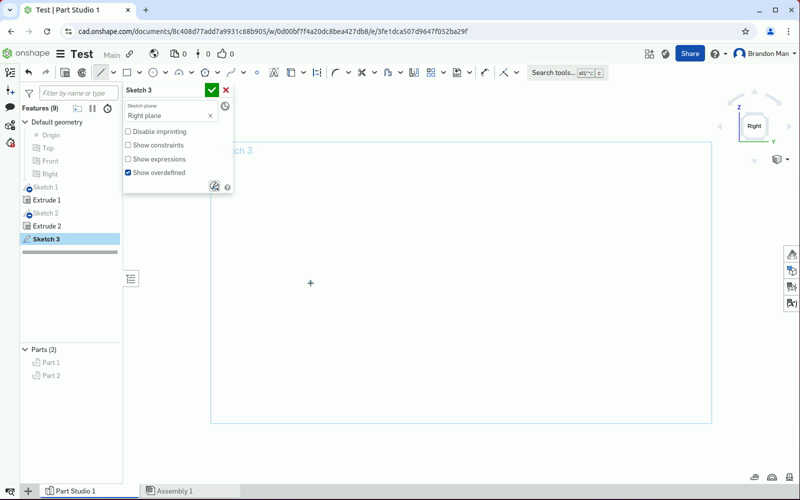
key_down(shift)
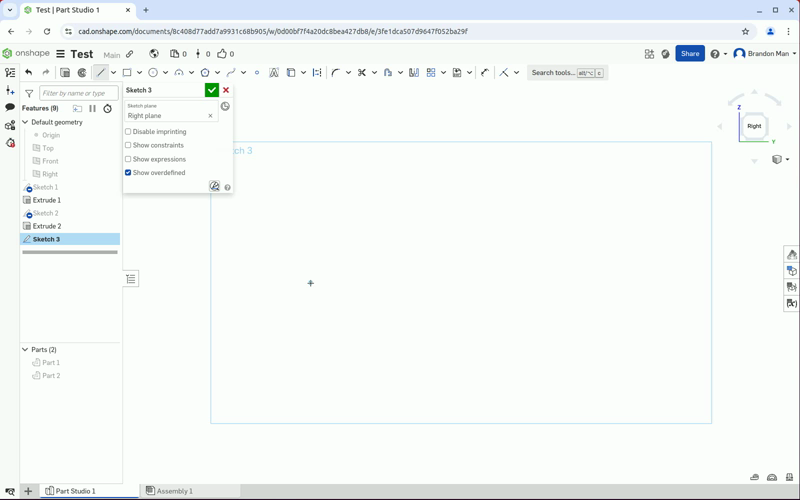
mouse_move(381, 282)
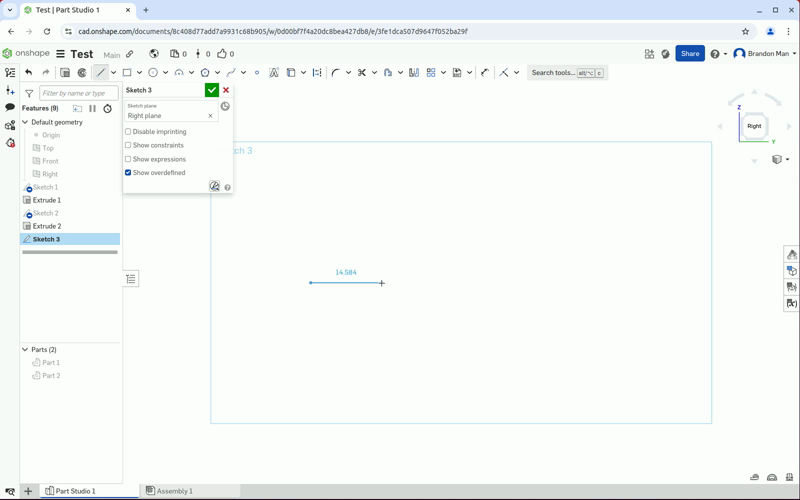
click(381, 282)
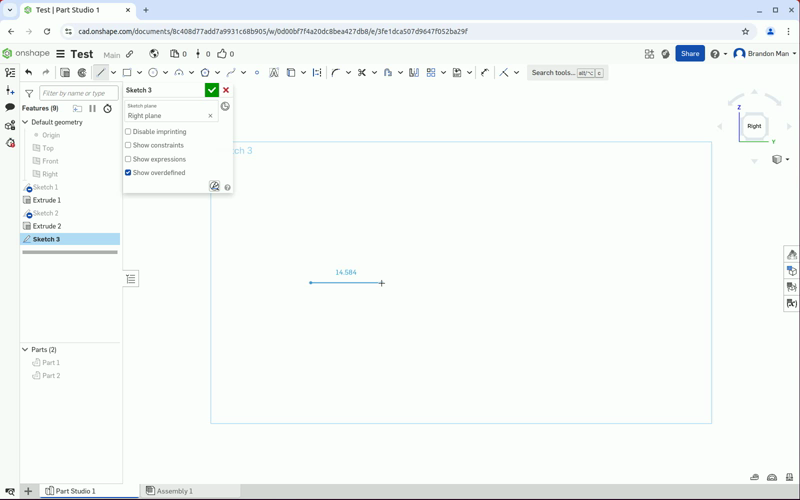
key_up(shift)
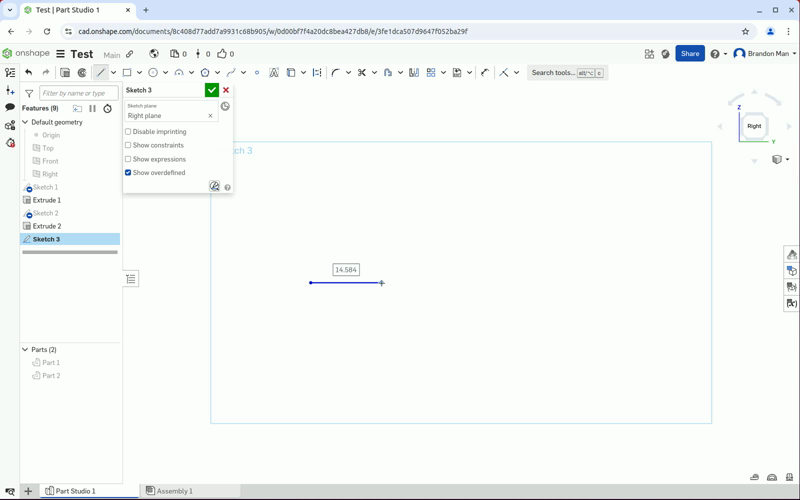
key_down(shift)
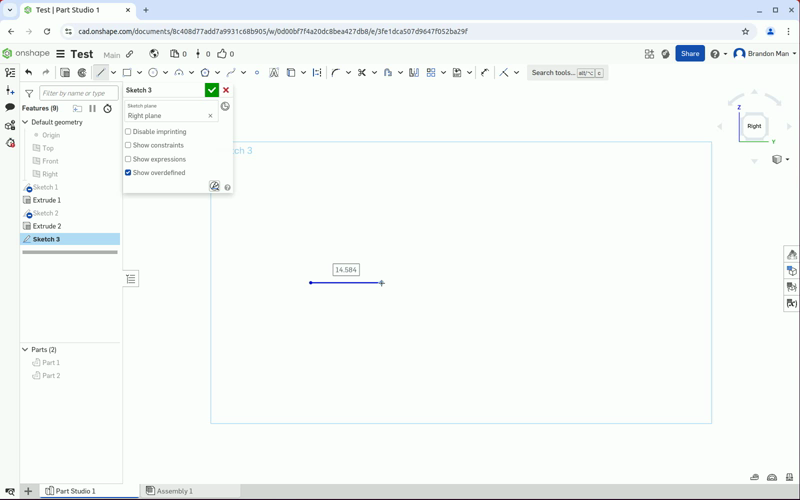
mouse_move(411, 282)
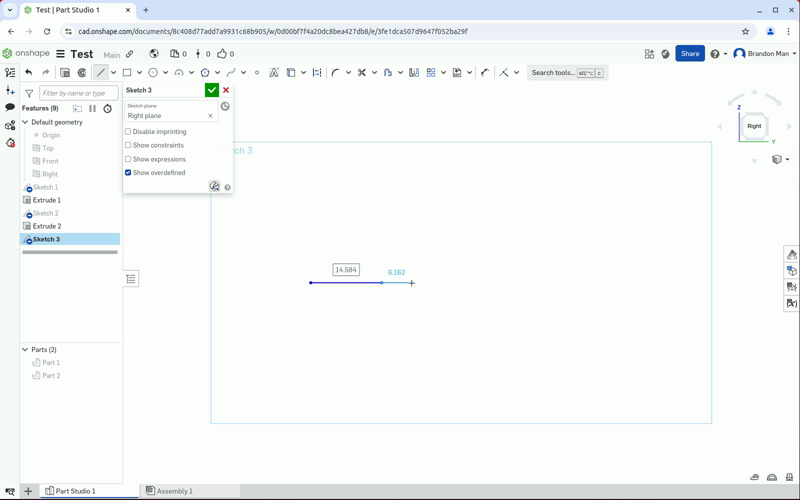
mouse_move(381, 248)
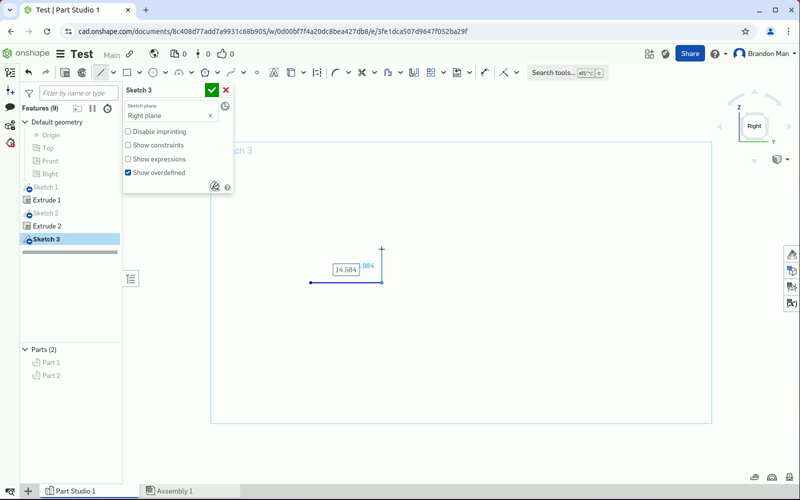
click(381, 248)
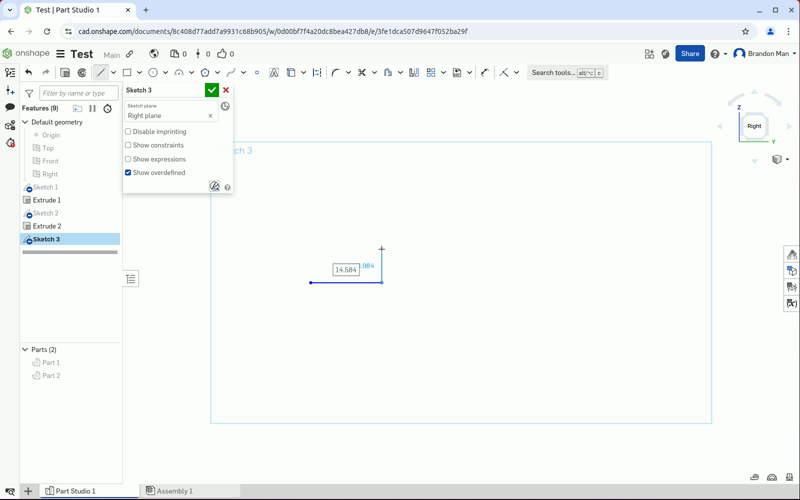
key_up(shift)
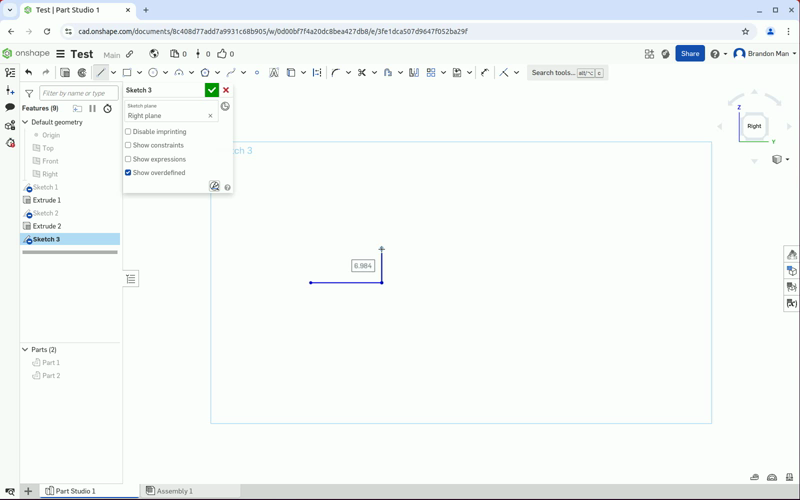
key_down(shift)
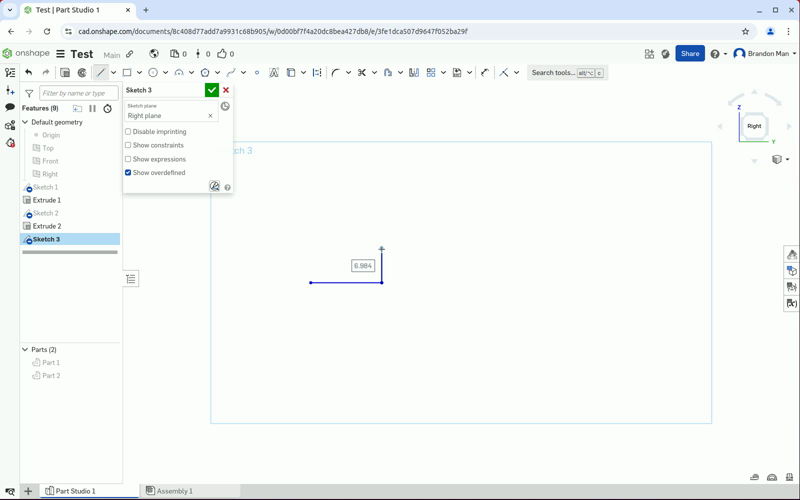
mouse_move(310, 248)
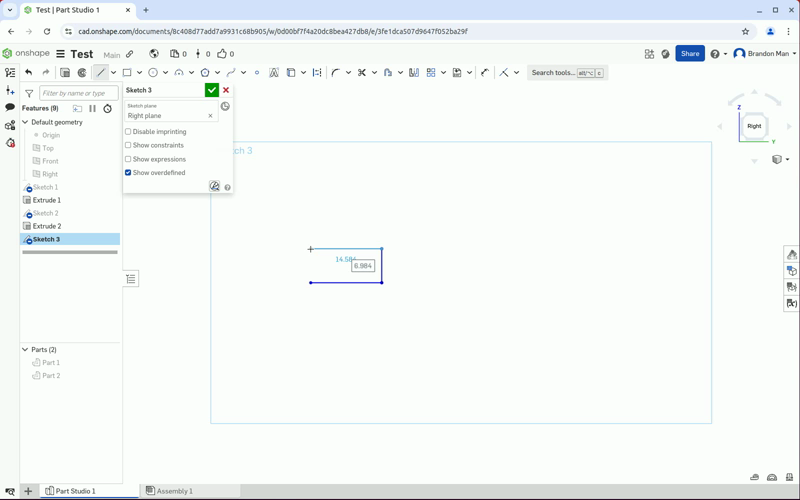
click(310, 248)
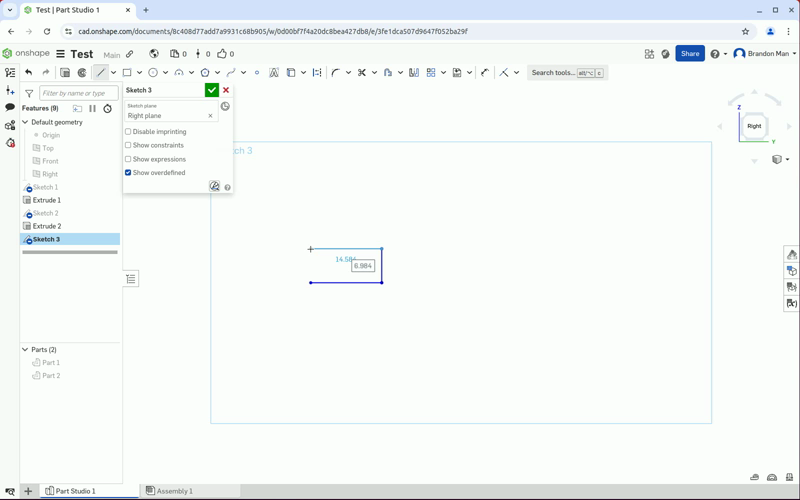
key_up(shift)
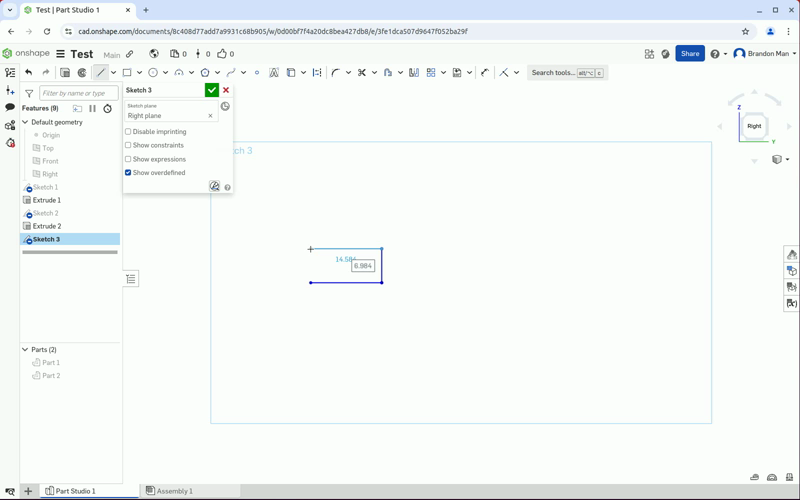
mouse_move(340, 248)
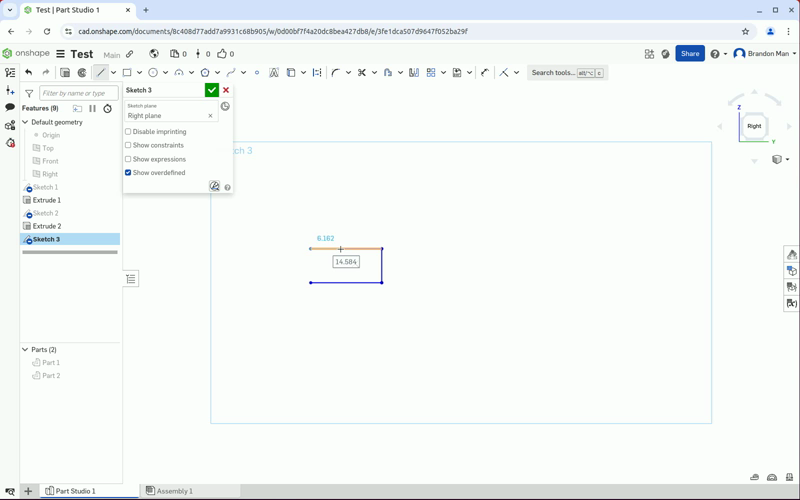
key_down(shift)
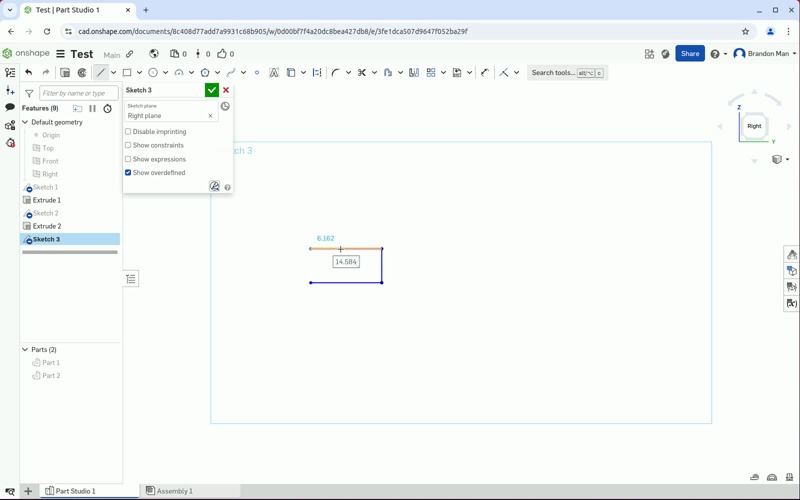
mouse_move(310, 282)
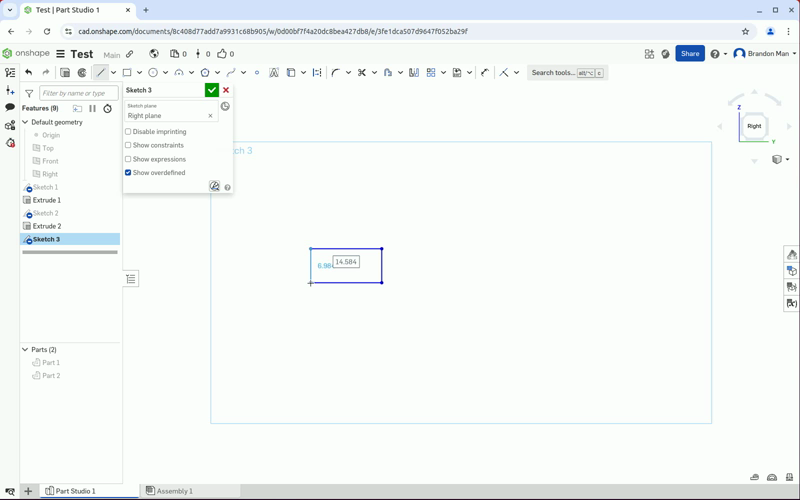
key_up(shift)
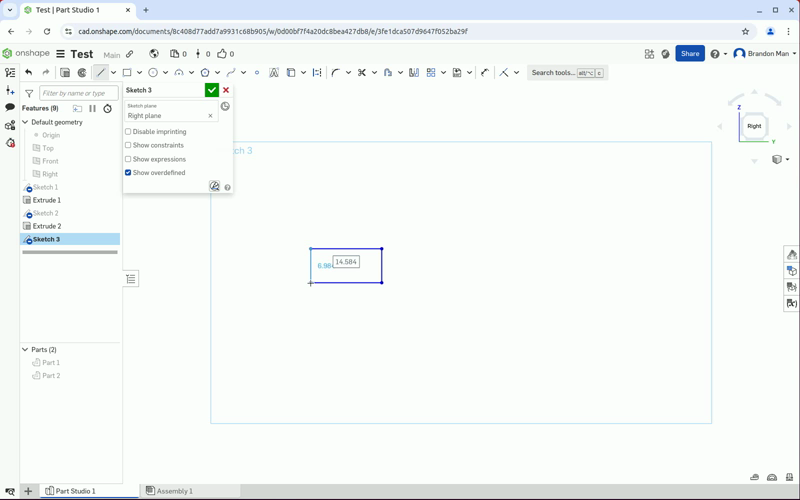
click(310, 282)
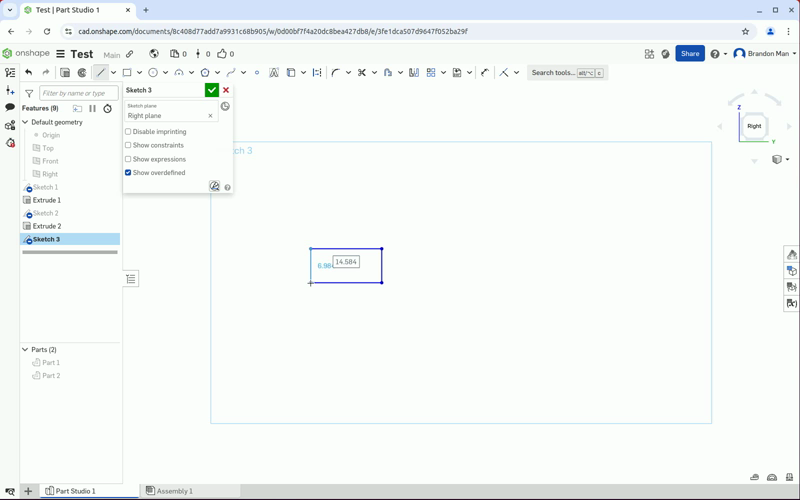
key(esc)
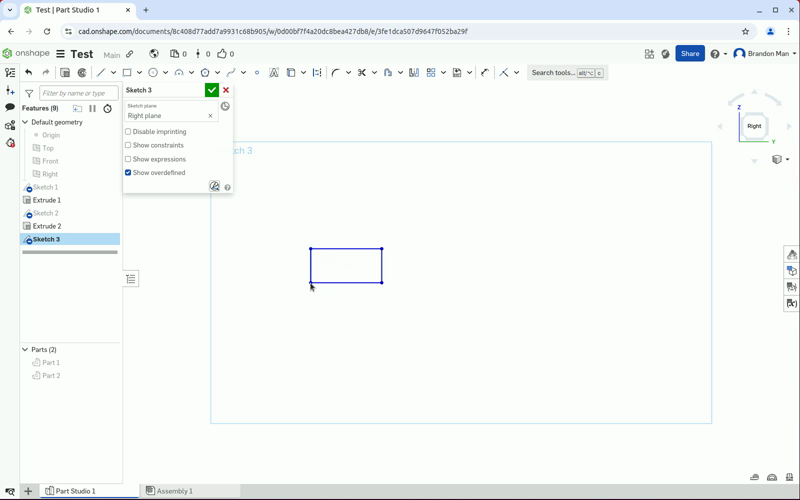
mouse_move(324, 266)
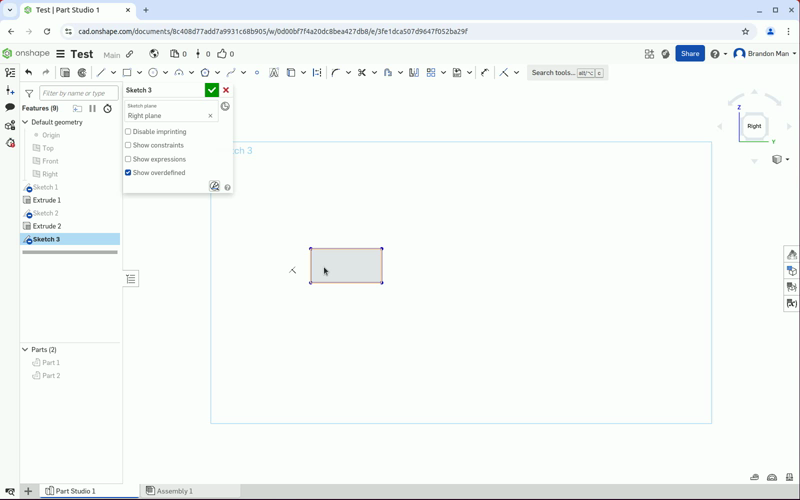
click(324, 266)
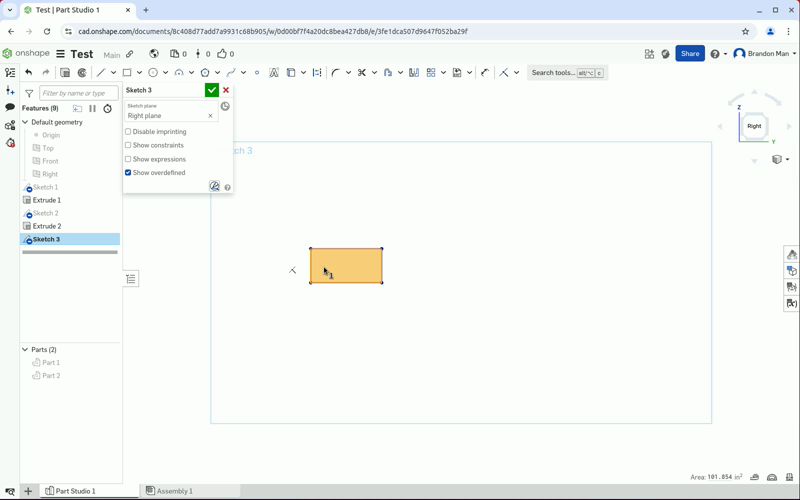
mouse_move(73, 352)
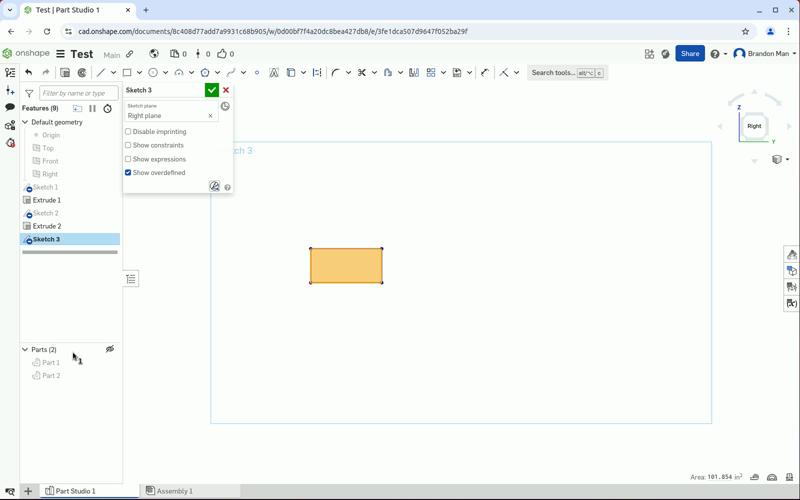
key(shift+y)
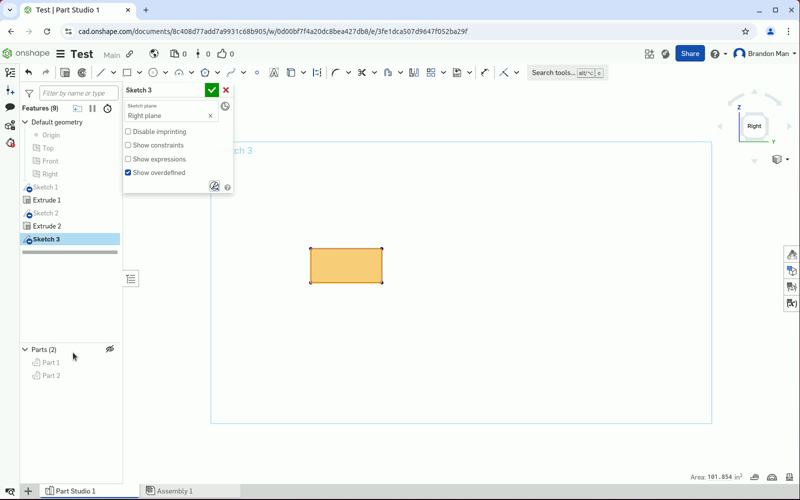
key(shift+e)
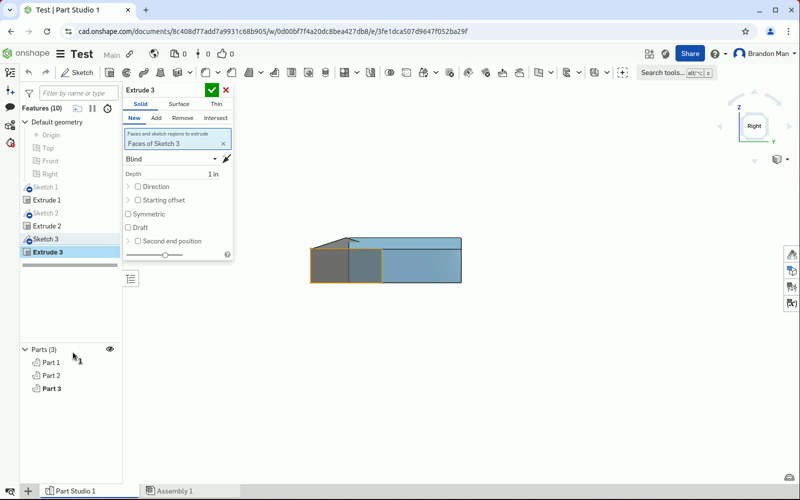
mouse_move(143, 106)
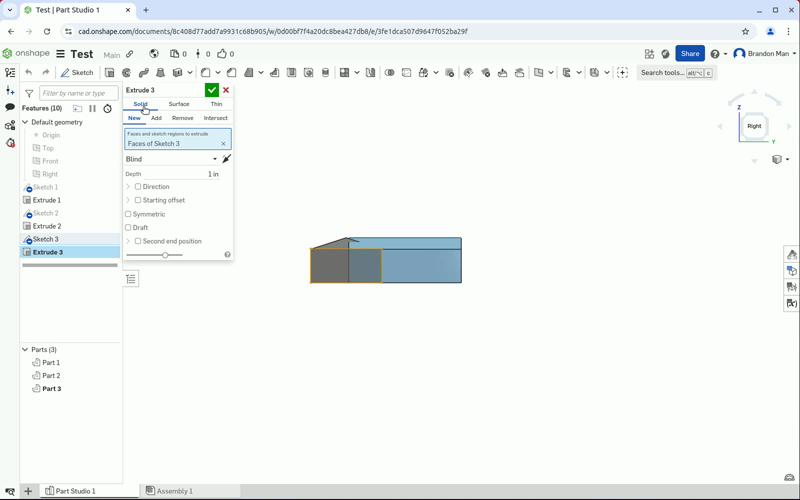
click(143, 106)
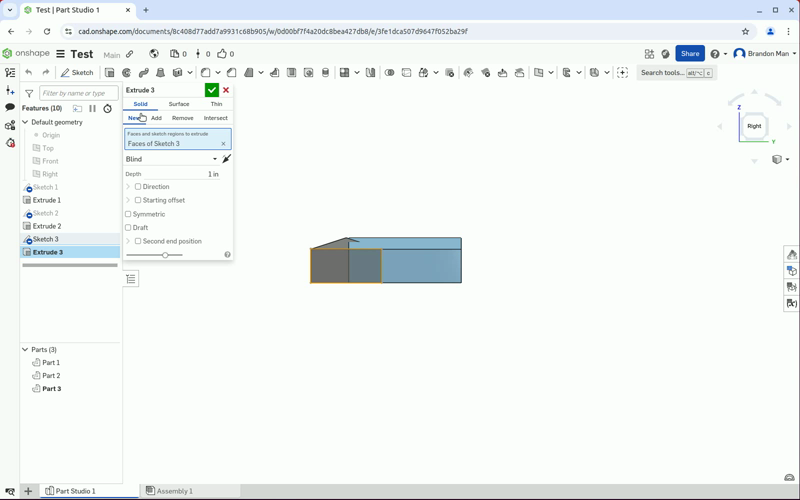
mouse_move(137, 120)
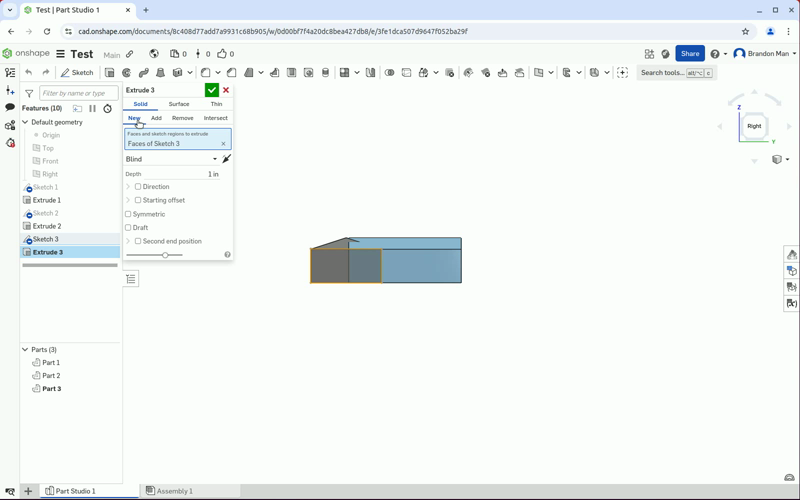
click(137, 120)
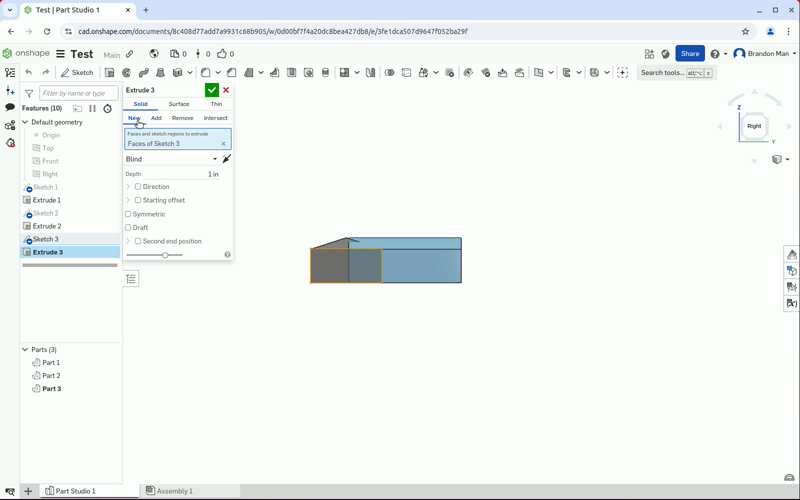
key(tab, 4)
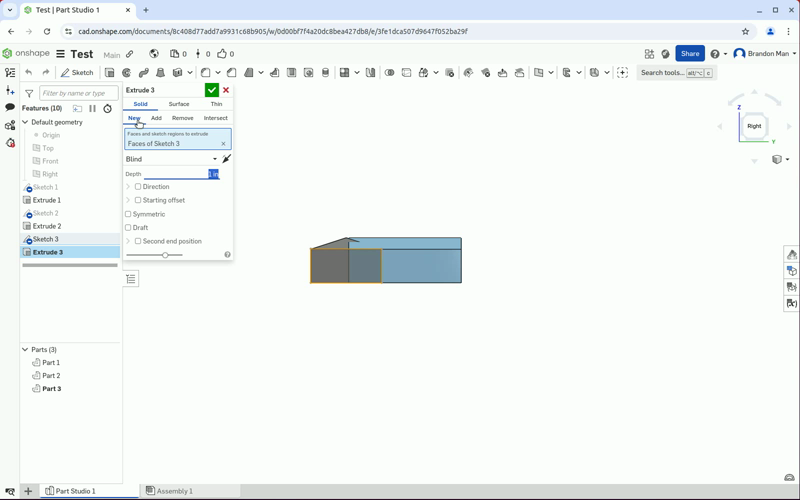
text(6.981)
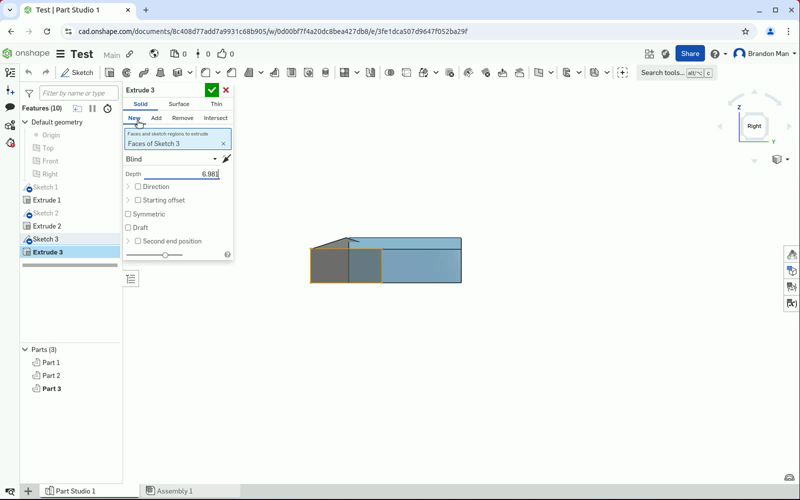
key(tab, 3)
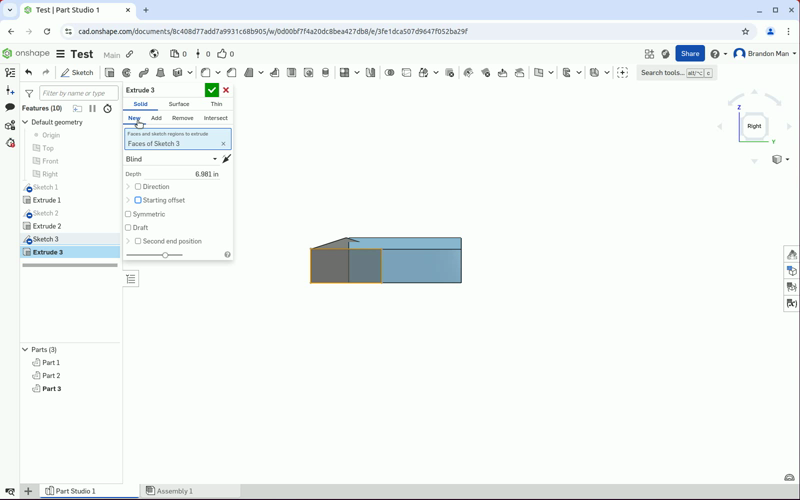
key(tab, 2)
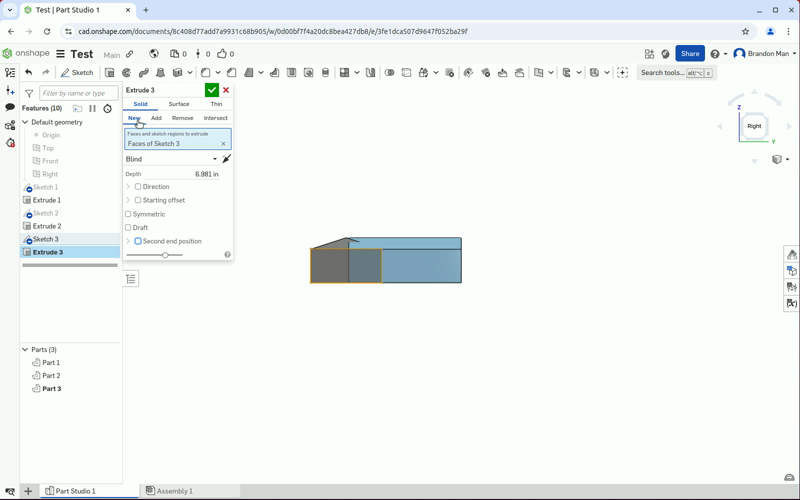
key(space)
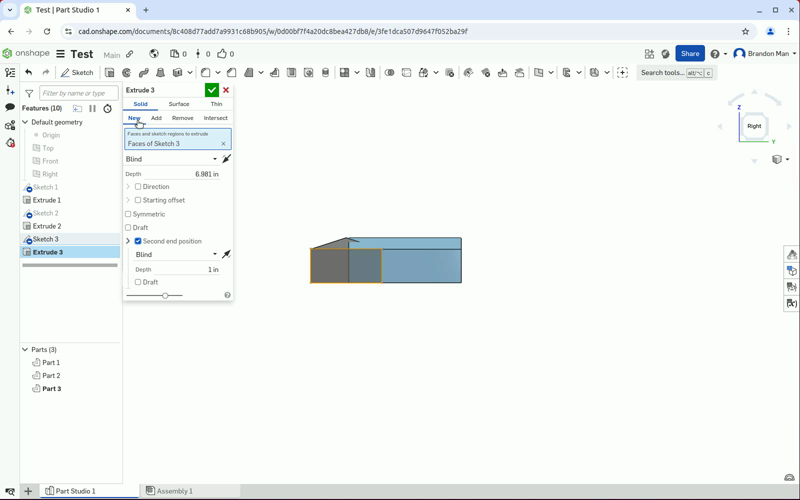
key(tab, 3)
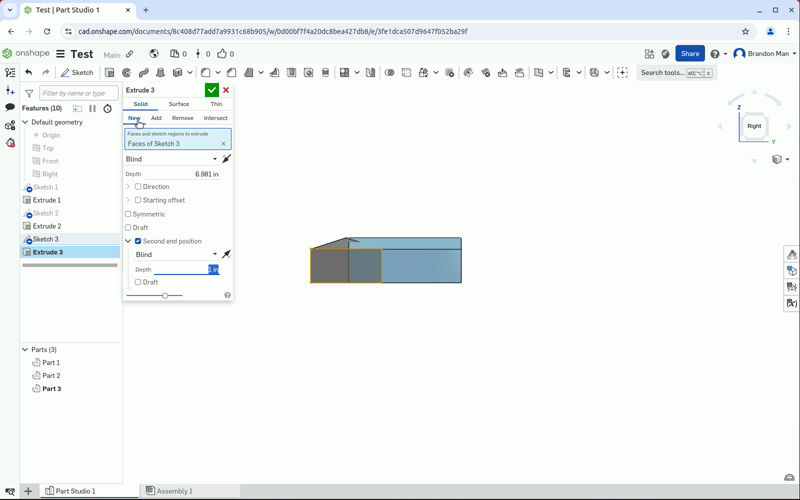
text(5.296)
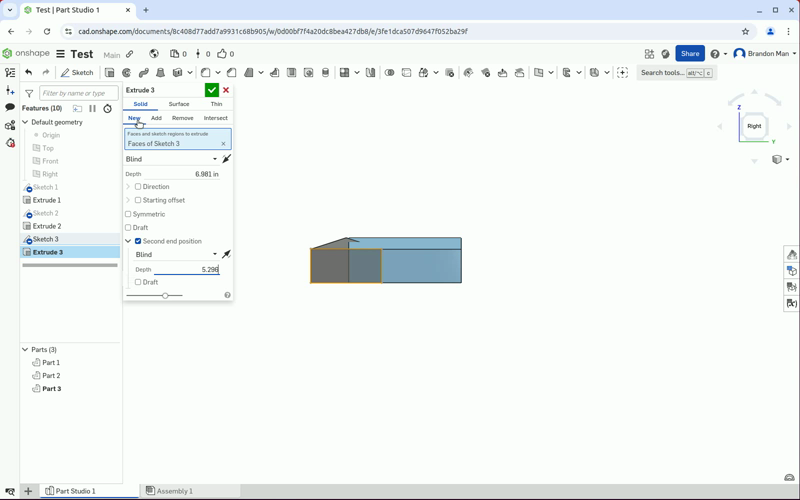
key(enter)
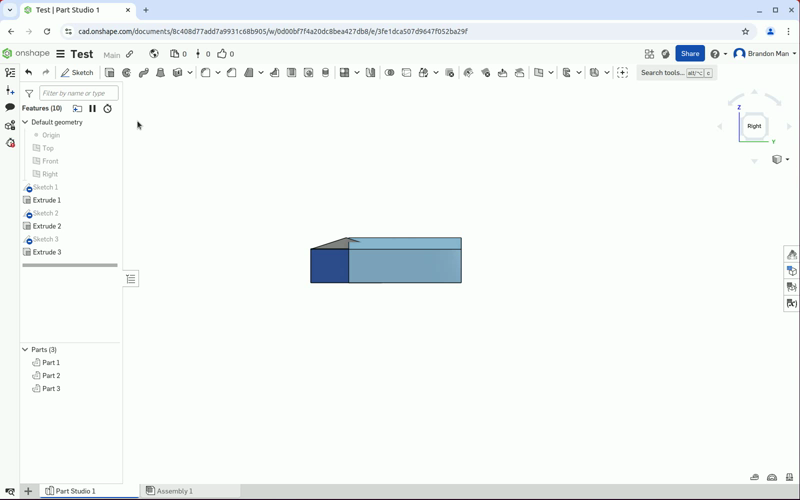
key(shift+h)
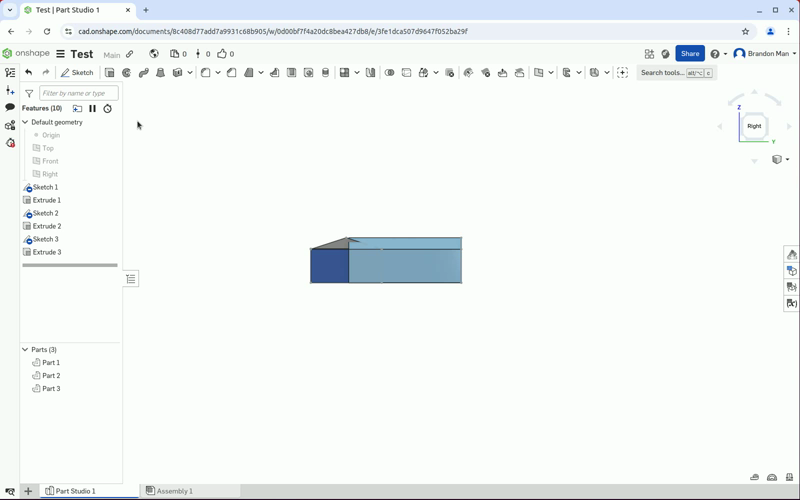
key(shift+h)
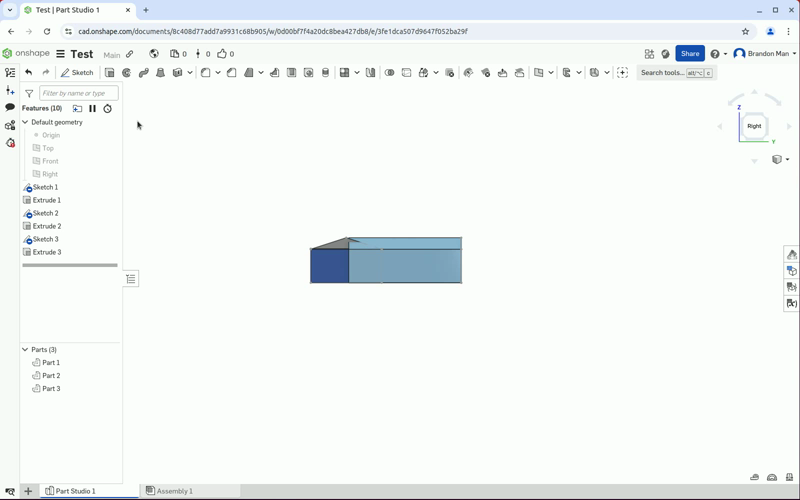
key(shift+7)
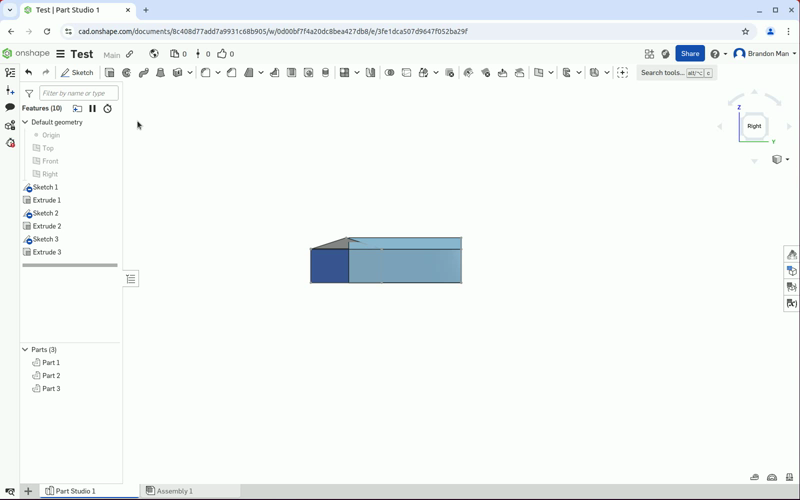
key(right, 2)
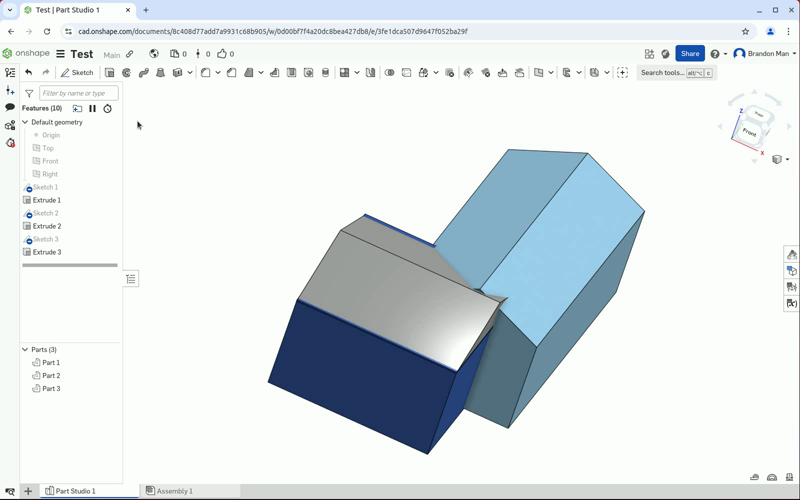
key(down, 2)
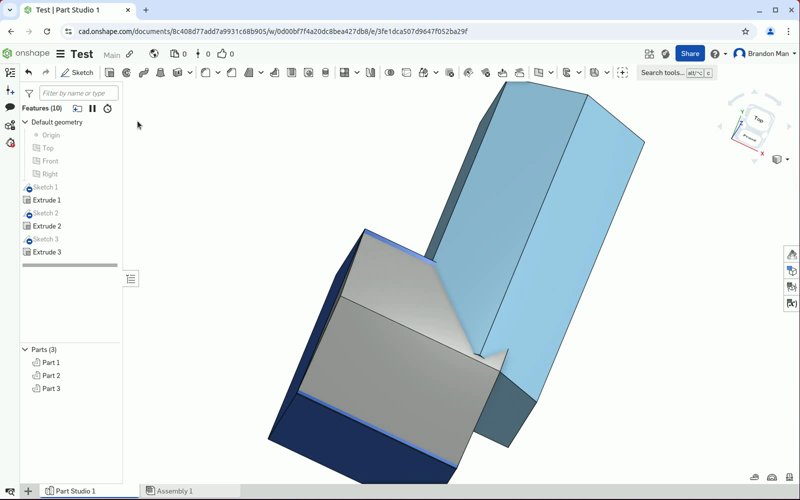
key(up, 2)
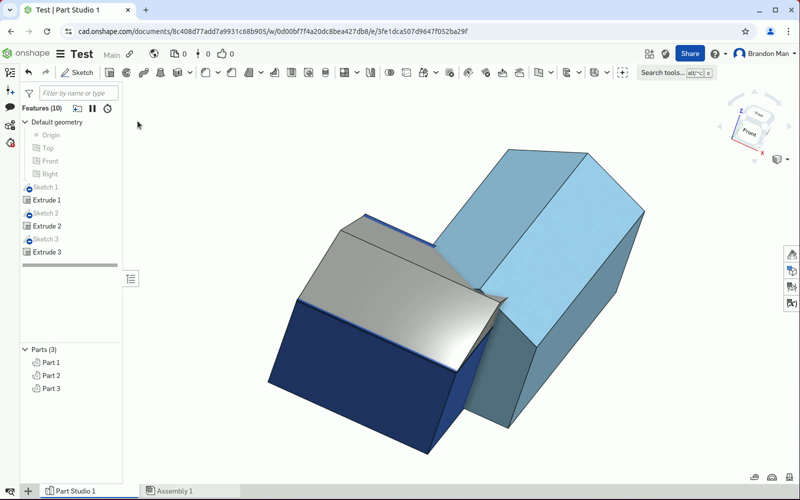
key(left, 2)
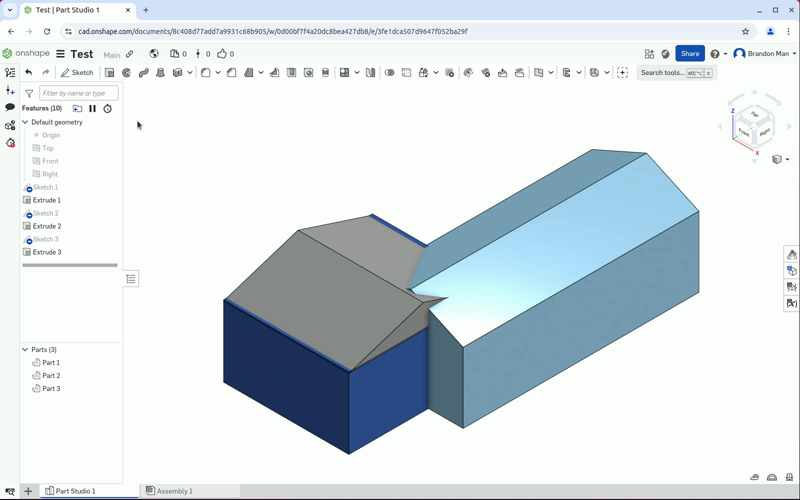
mouse_move(73, 189)
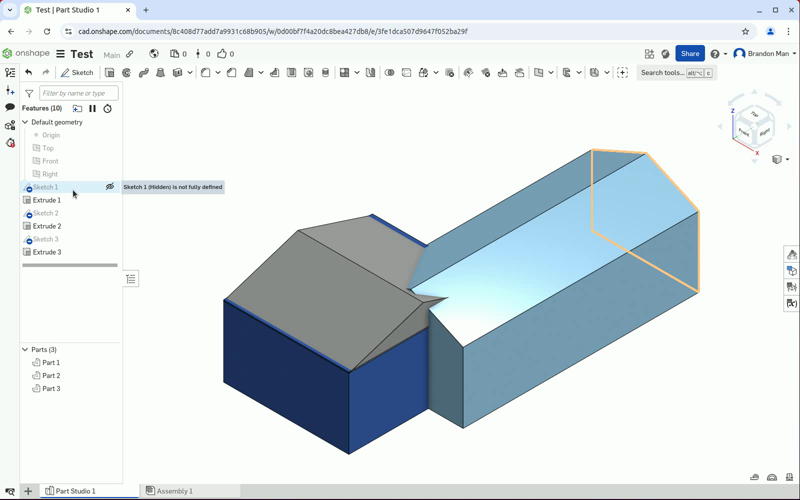
click(73, 189)